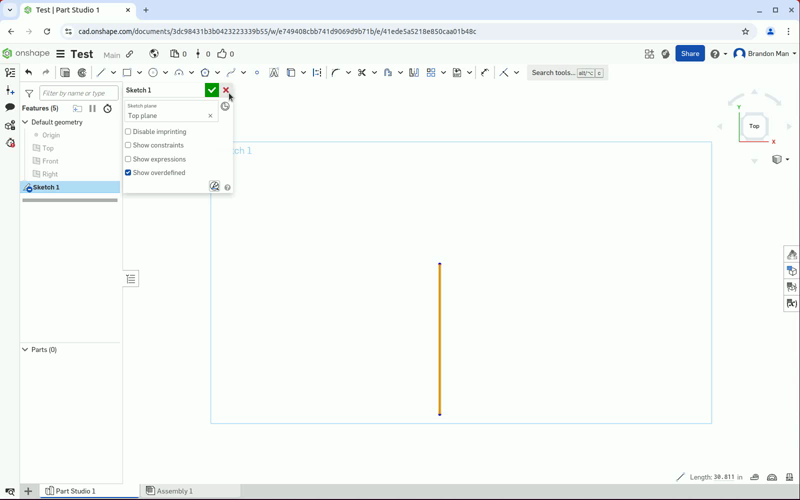
key(shift+h)
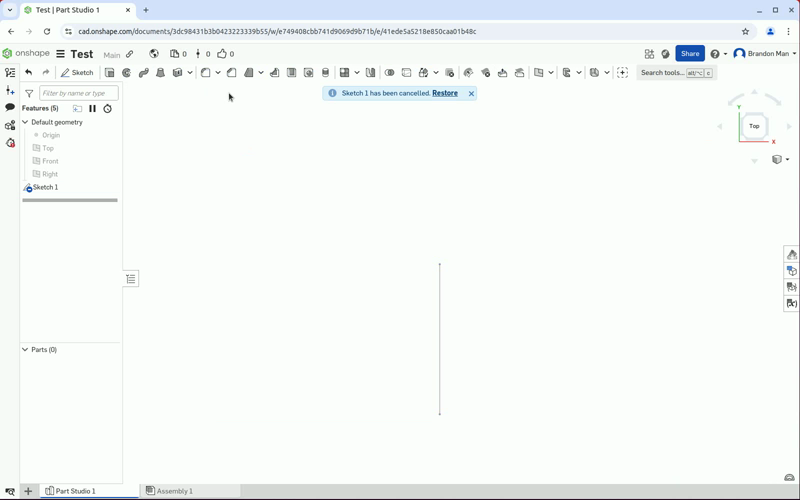
key(shift+s)
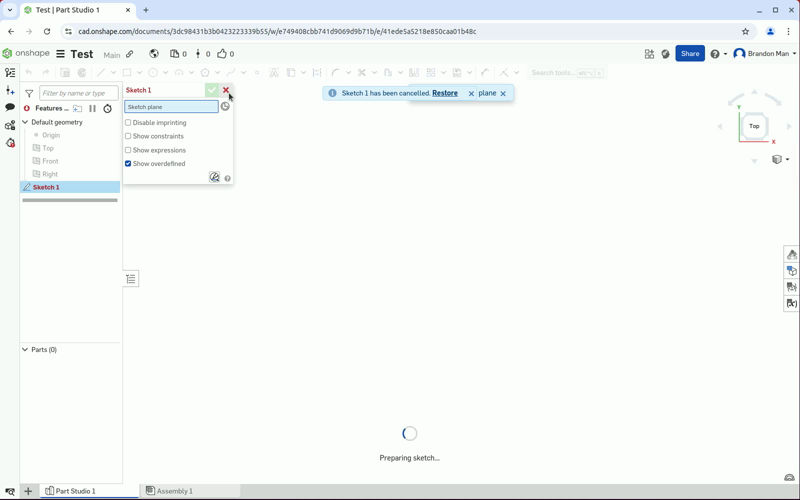
mouse_move(73, 150)
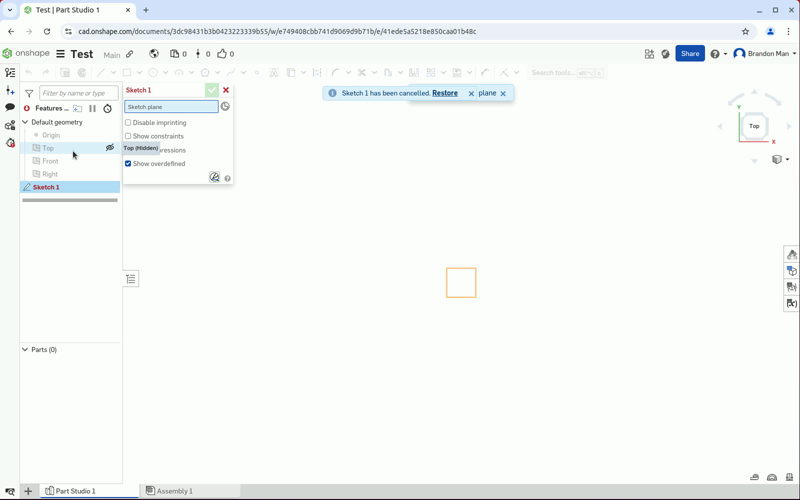
click(73, 150)
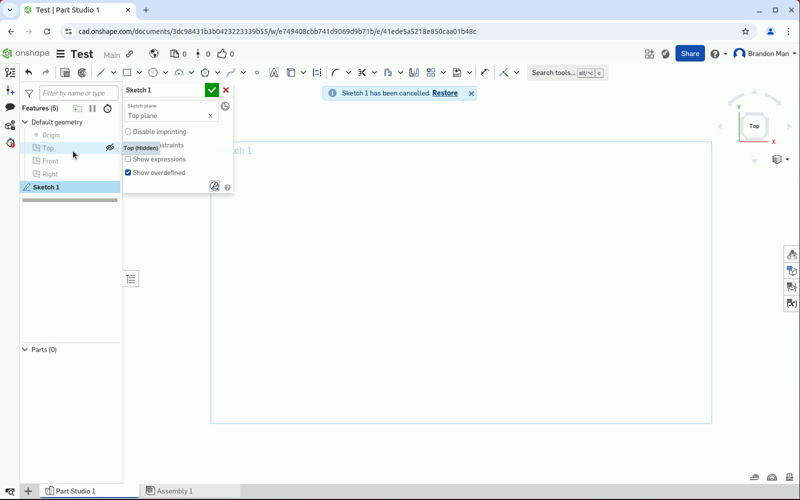
mouse_move(73, 352)
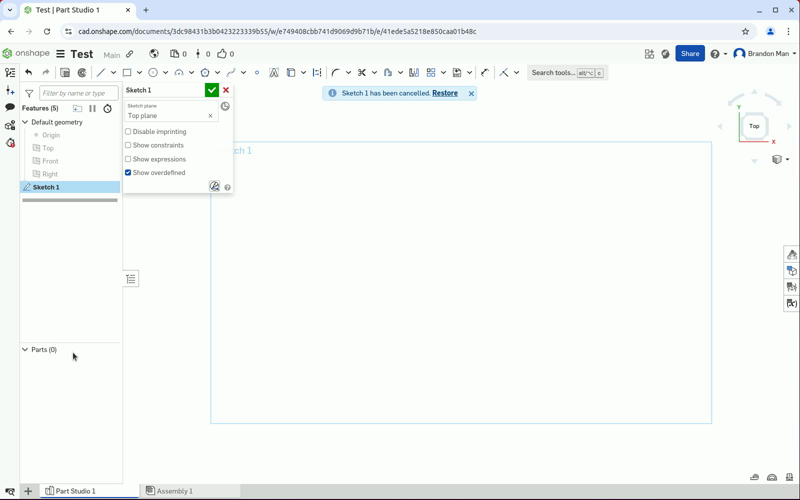
key(y)
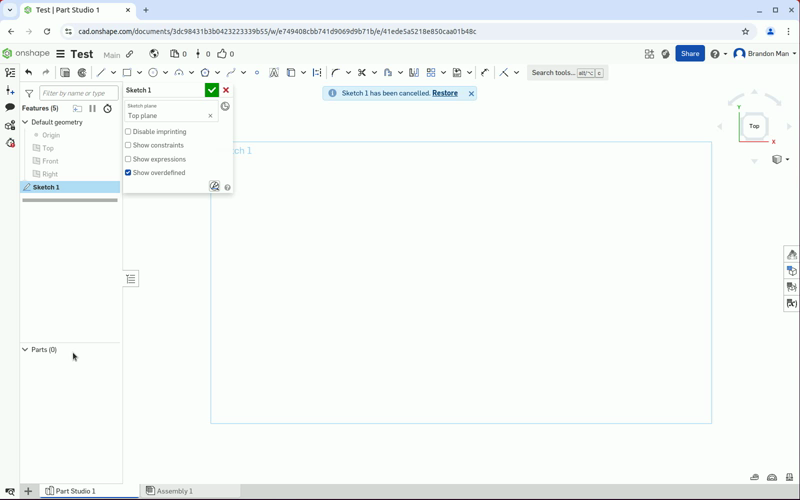
key(c)
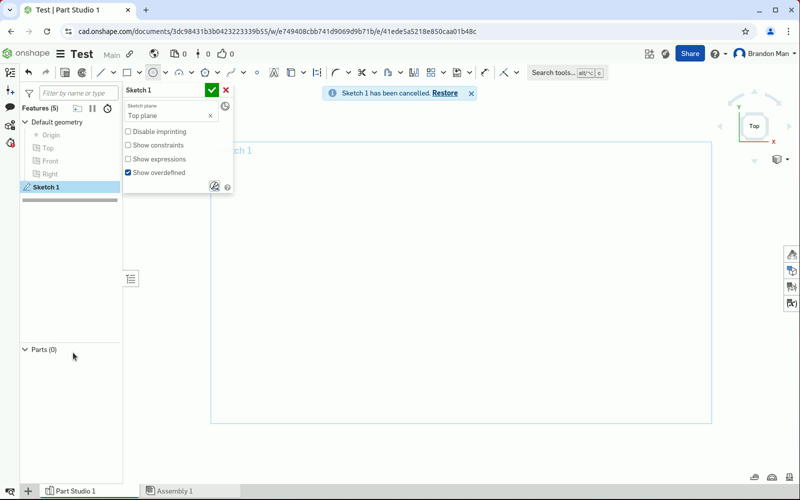
key_down(shift)
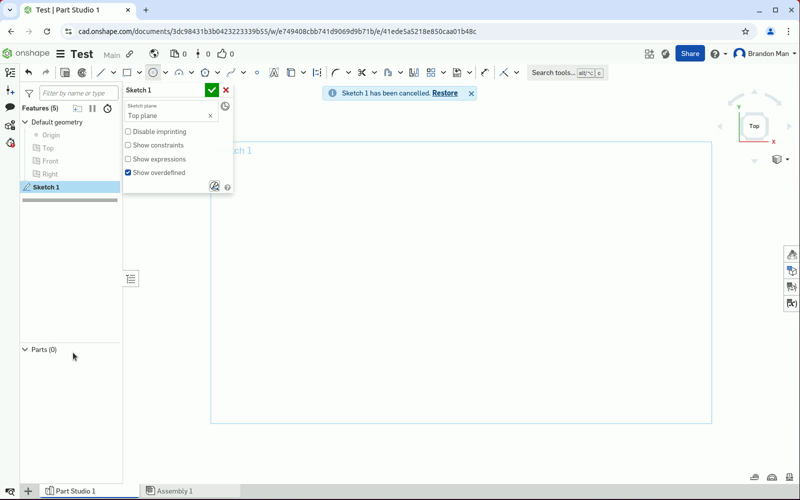
mouse_move(395, 360)
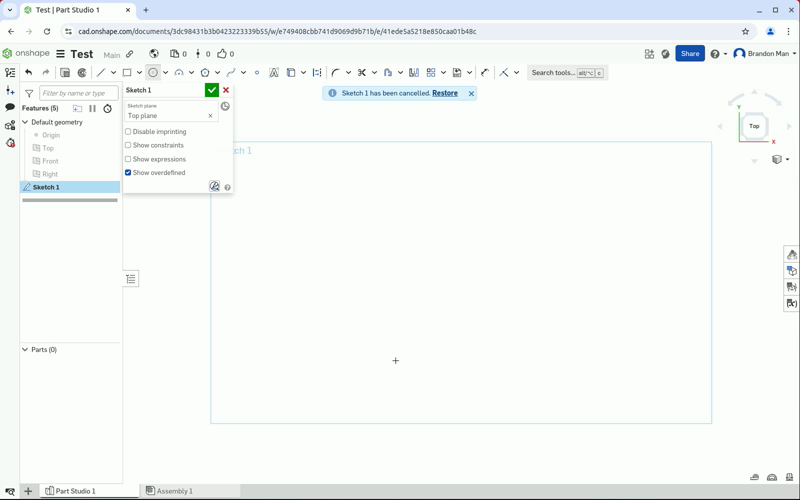
click(395, 360)
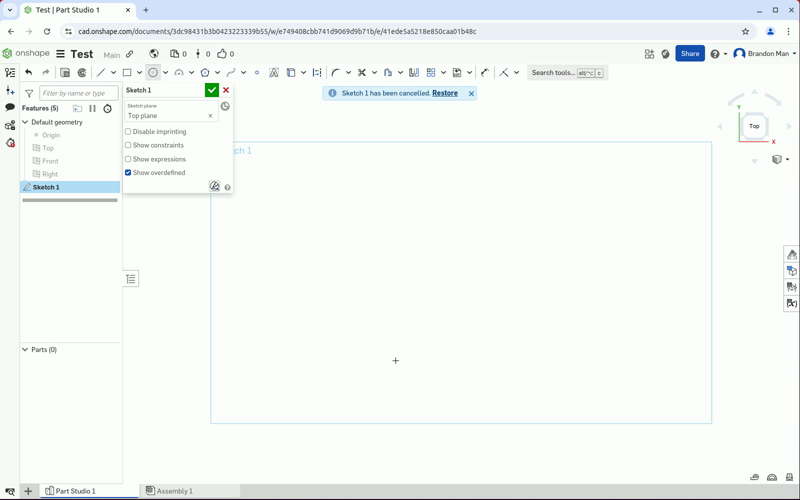
key_up(shift)
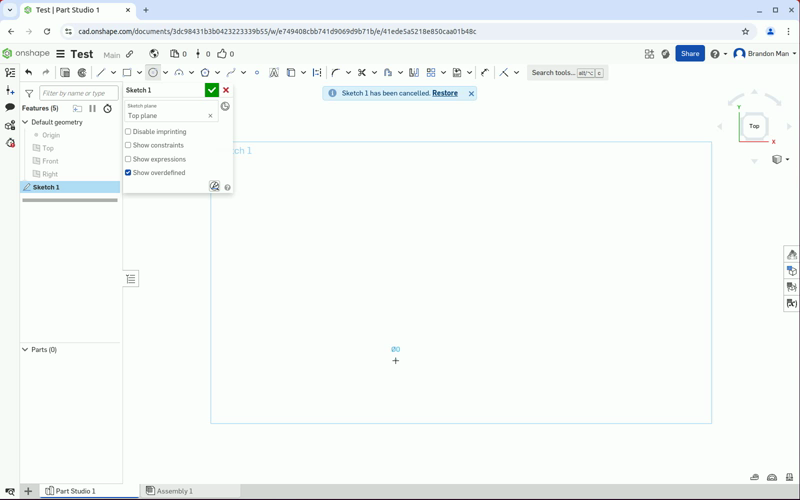
mouse_move(430, 360)
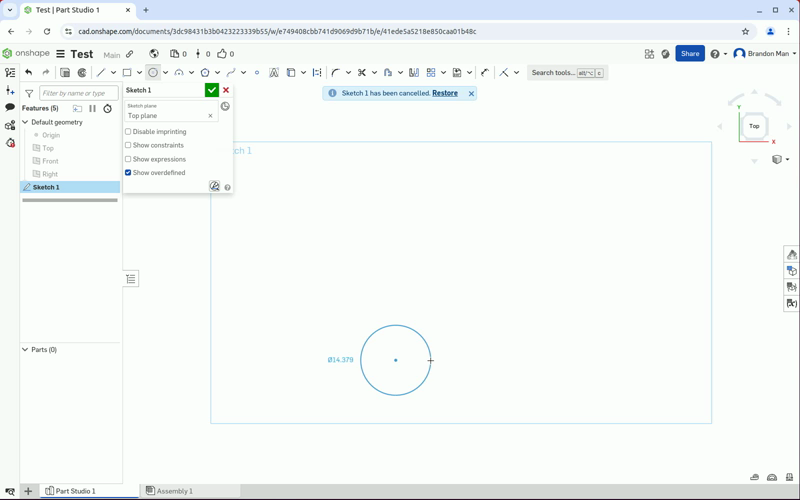
click(430, 360)
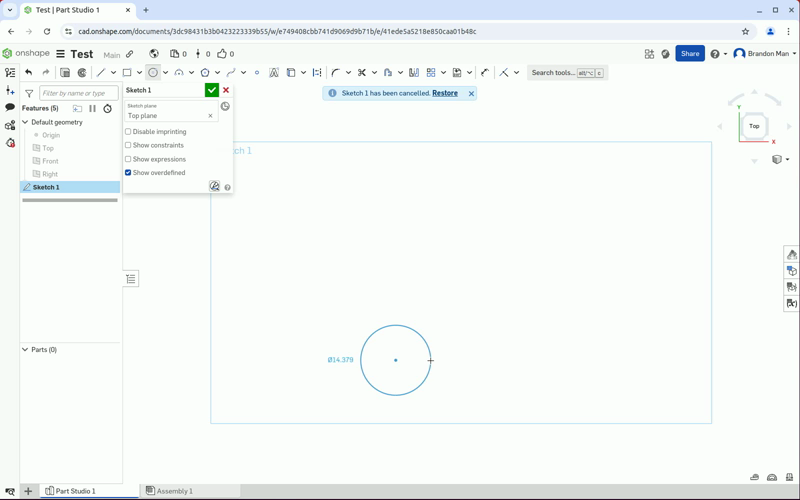
key(esc)
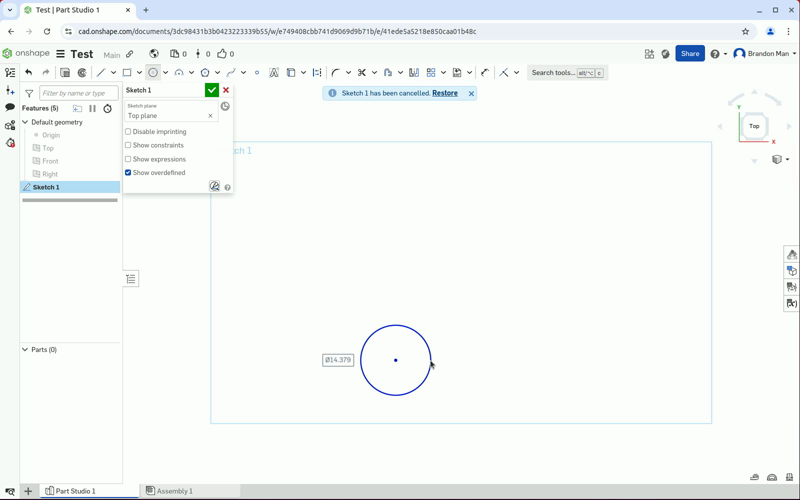
key(c)
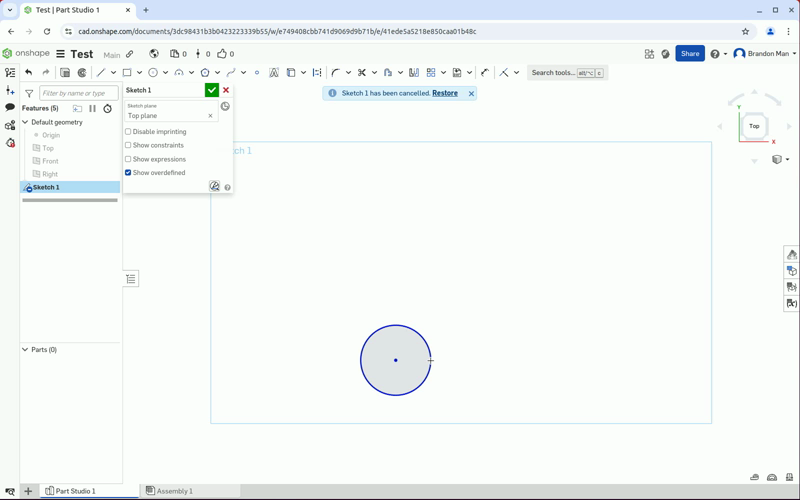
key_down(shift)
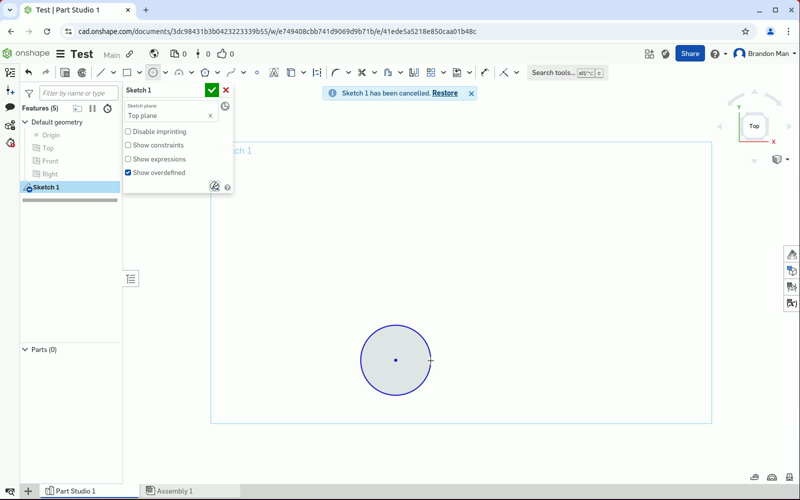
mouse_move(395, 360)
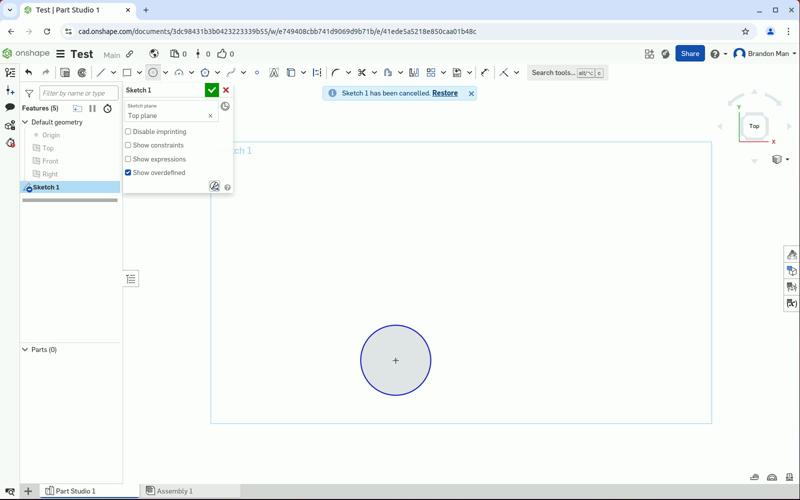
click(395, 360)
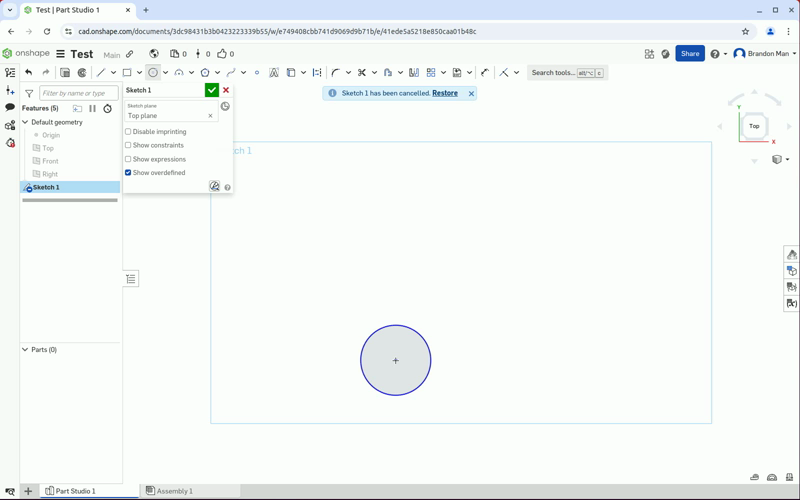
key_up(shift)
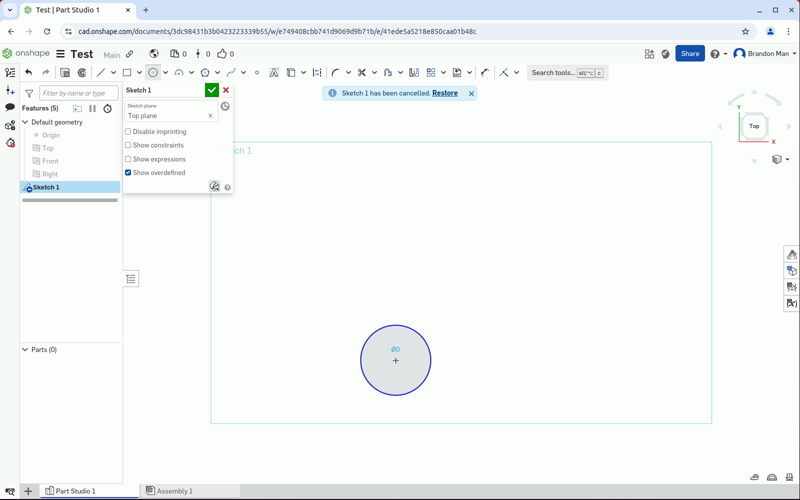
mouse_move(425, 360)
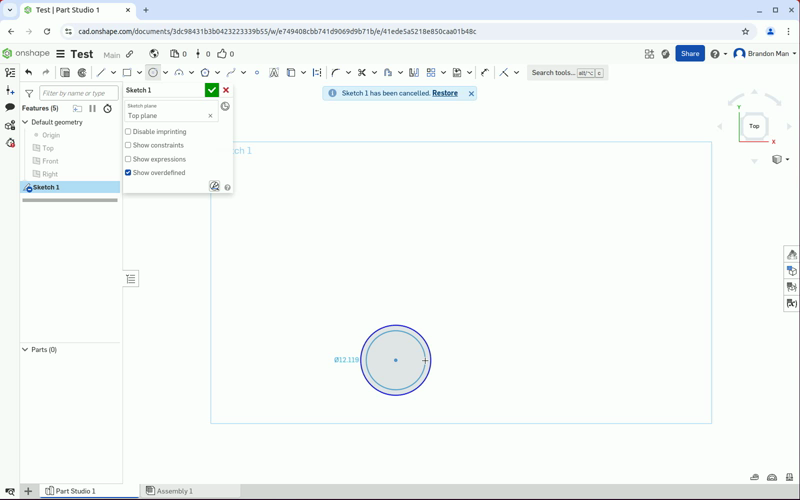
click(425, 360)
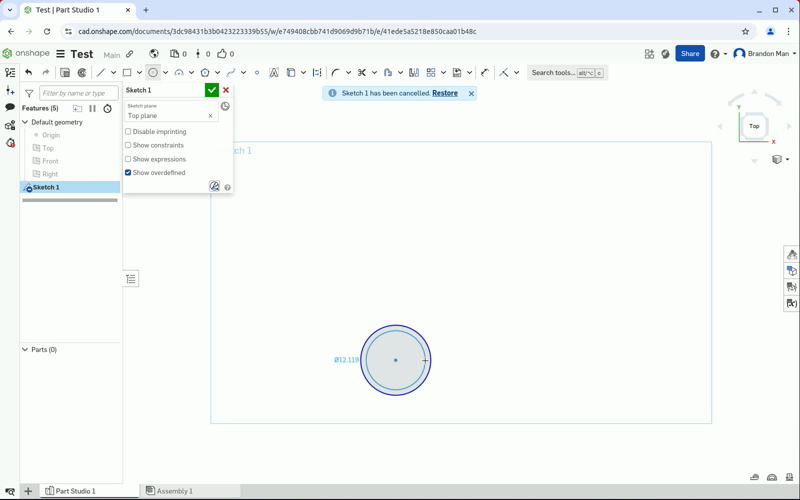
key(esc)
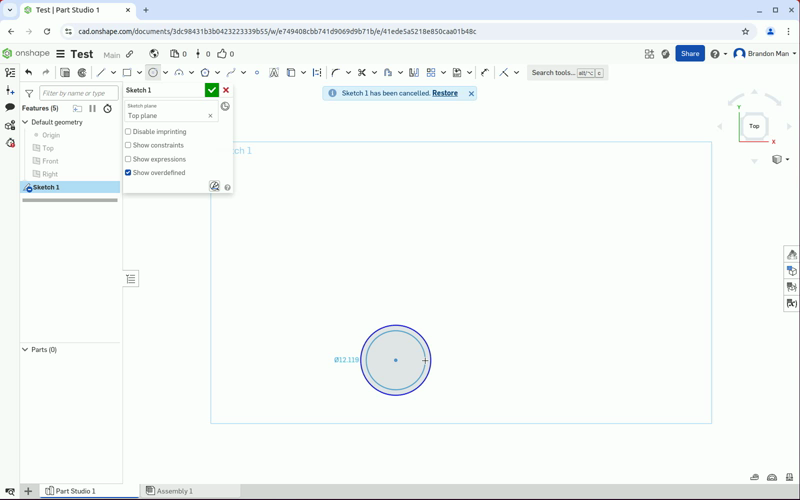
mouse_move(363, 355)
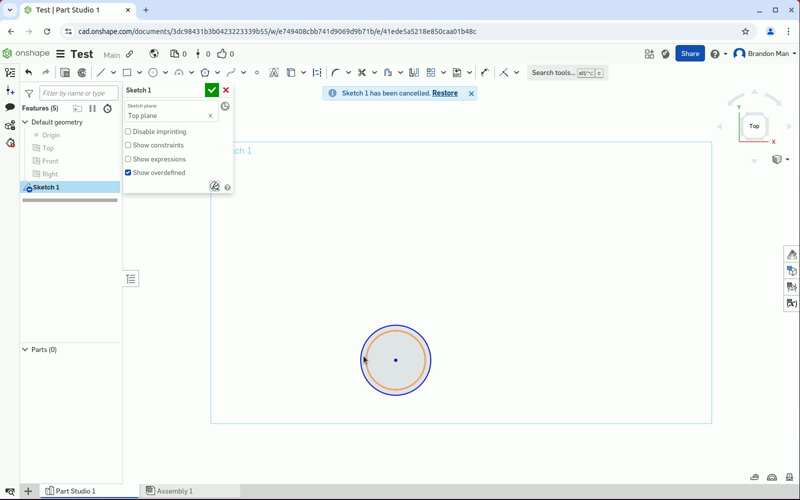
scroll(6)
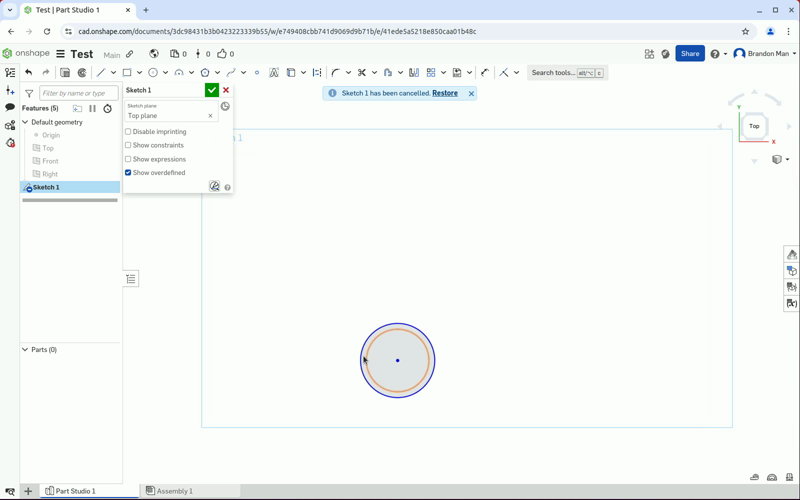
scroll(6)
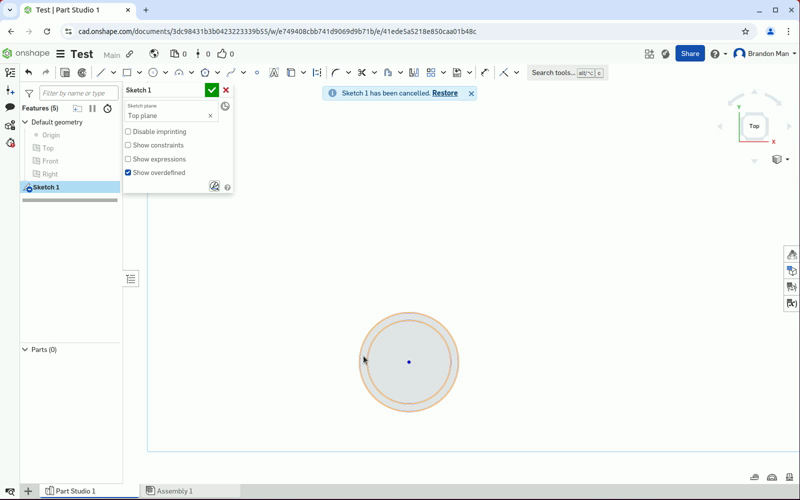
scroll(6)
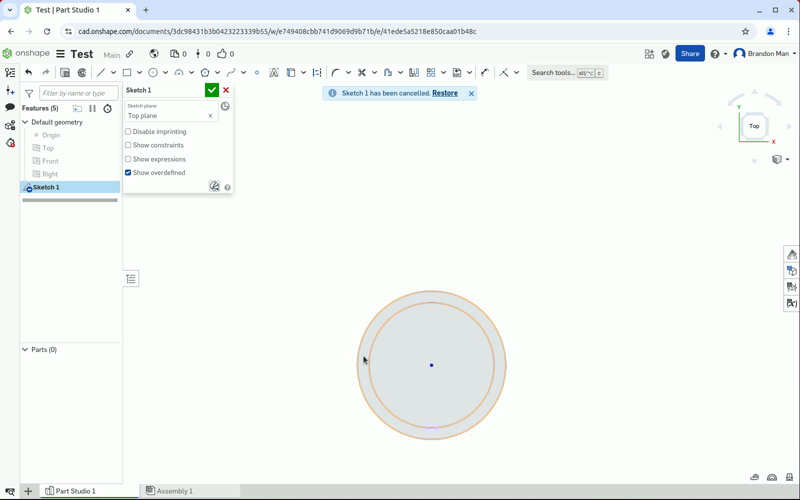
scroll(6)
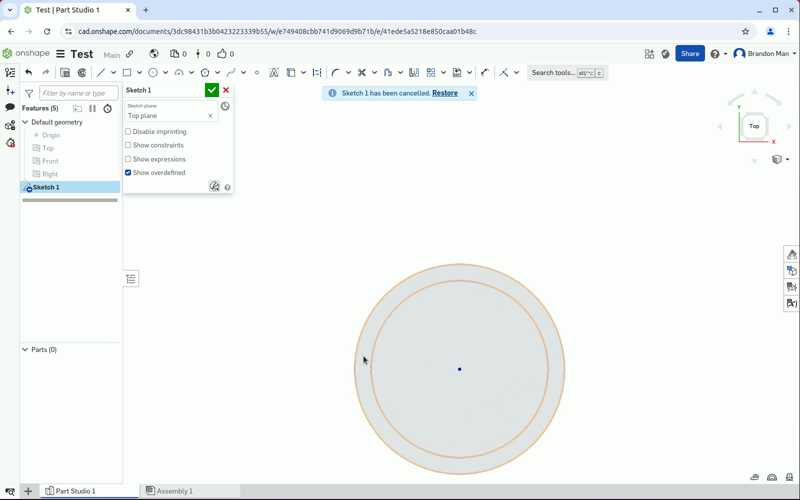
scroll(6)
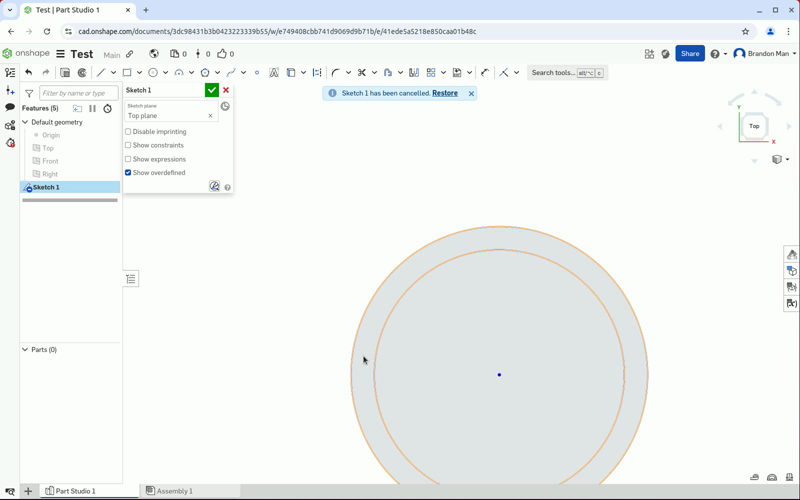
scroll(6)
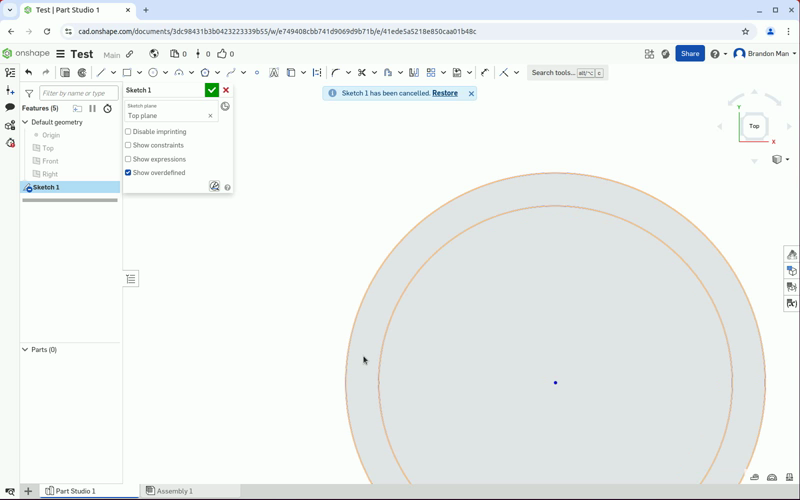
scroll(6)
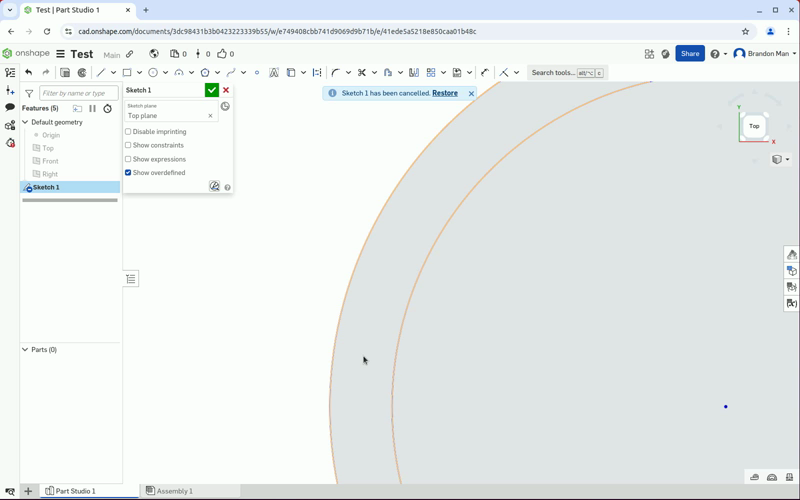
click(363, 355)
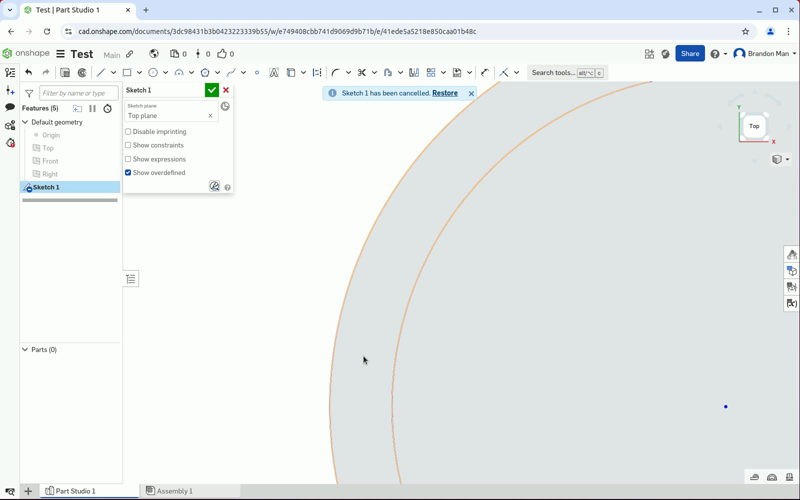
scroll(-6)
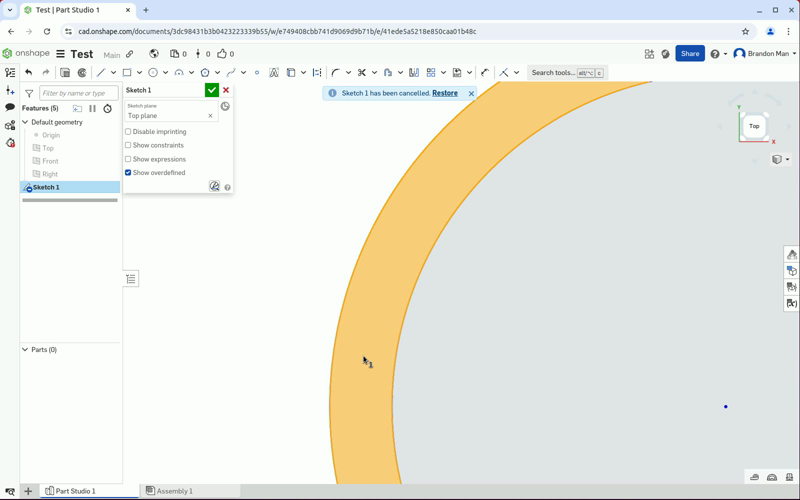
scroll(-6)
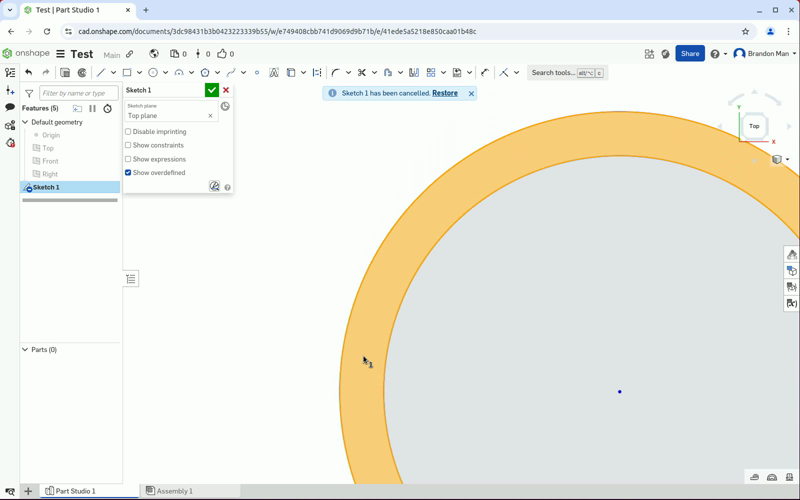
scroll(-6)
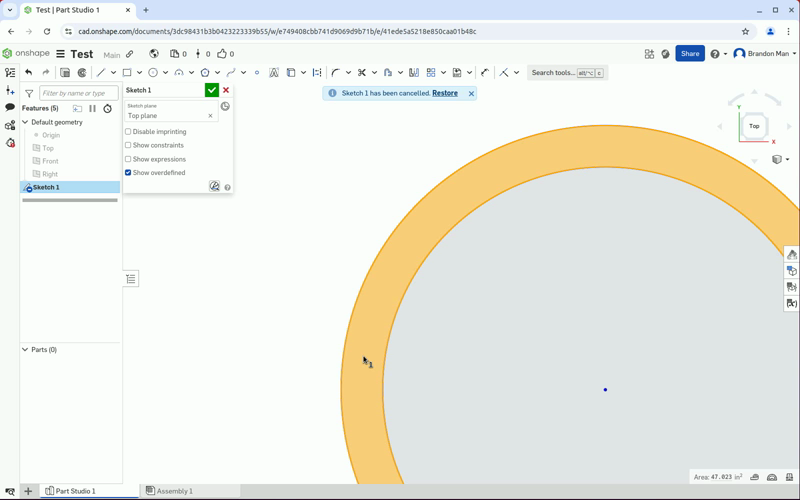
scroll(-6)
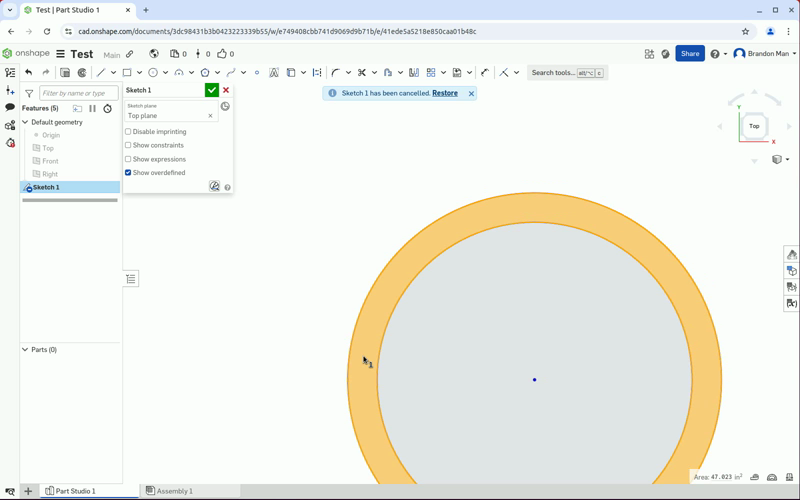
scroll(-6)
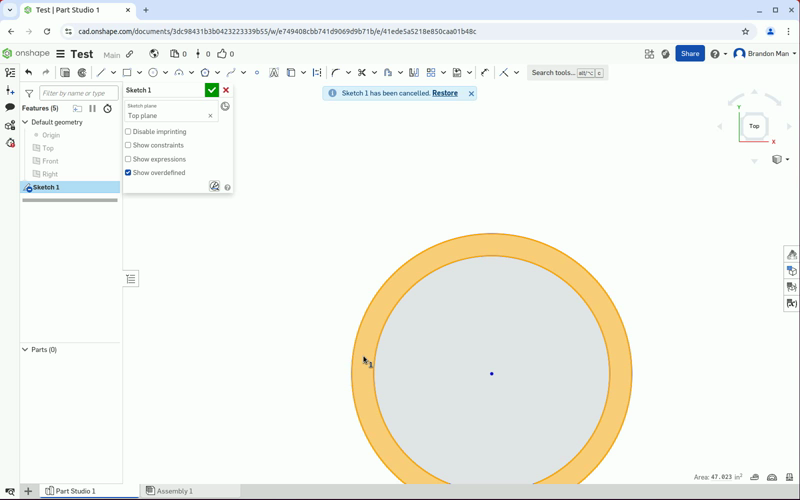
scroll(-6)
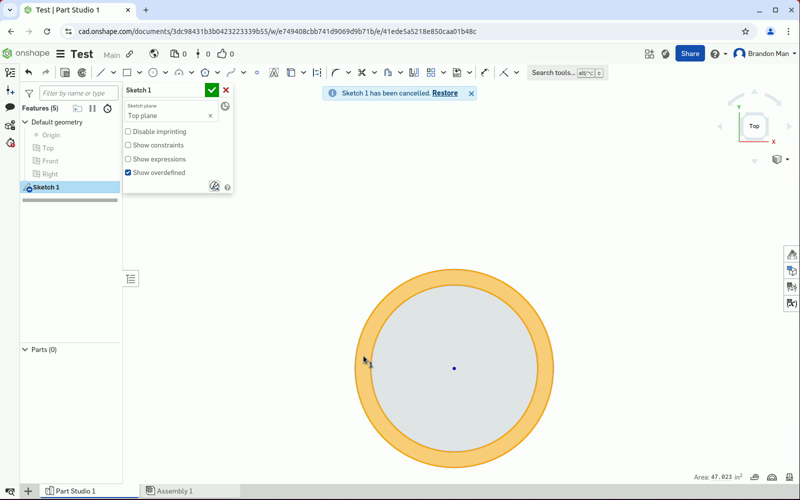
scroll(-6)
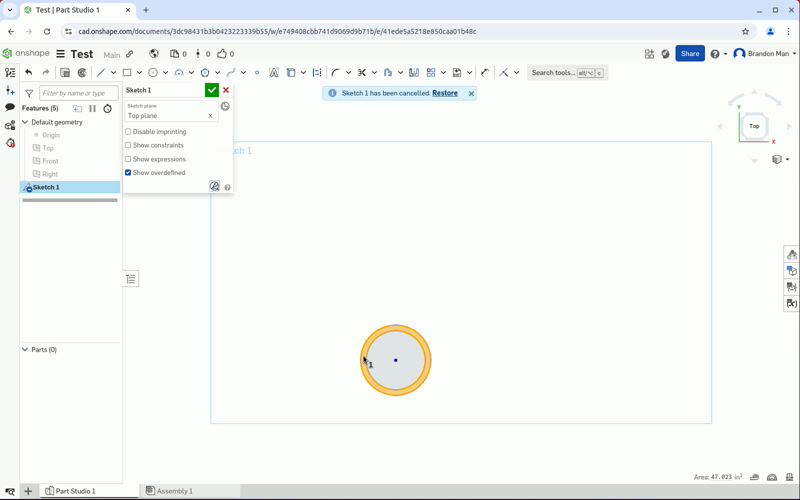
mouse_move(73, 352)
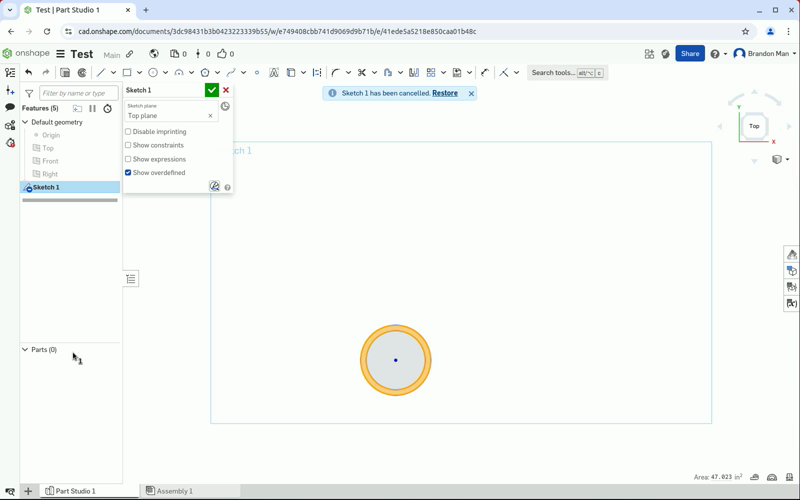
key(shift+y)
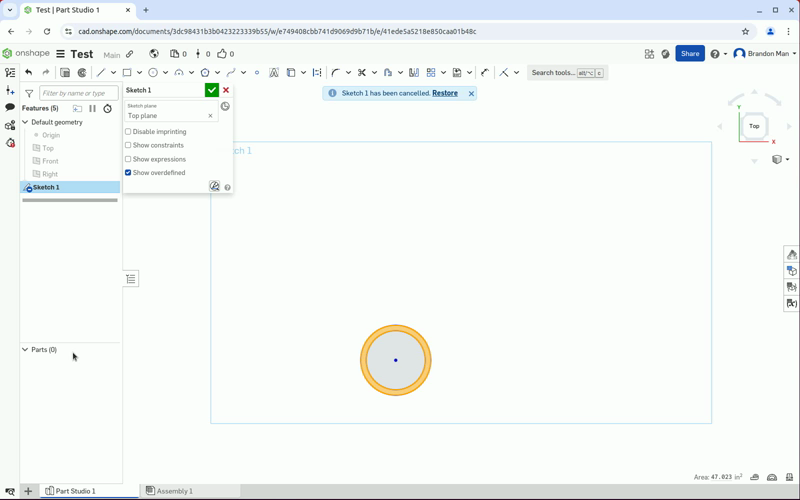
key(shift+e)
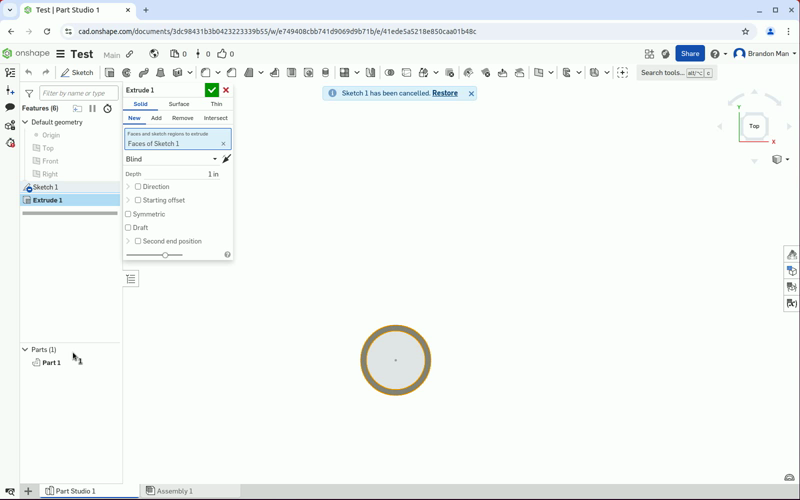
mouse_move(143, 106)
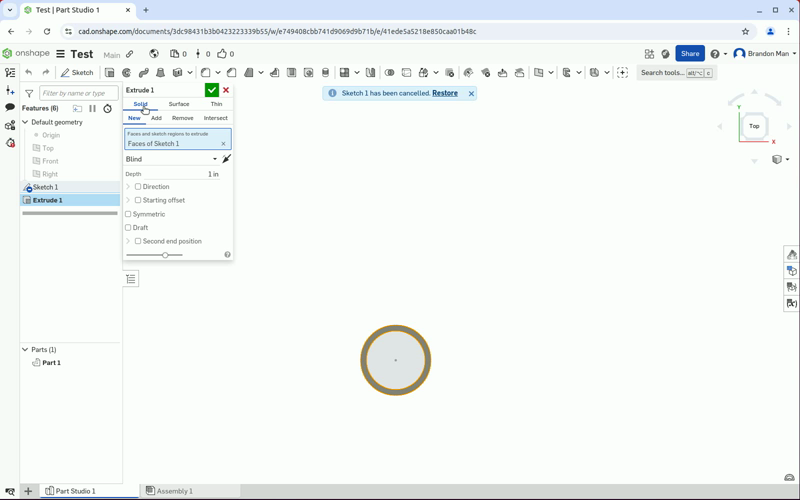
click(143, 106)
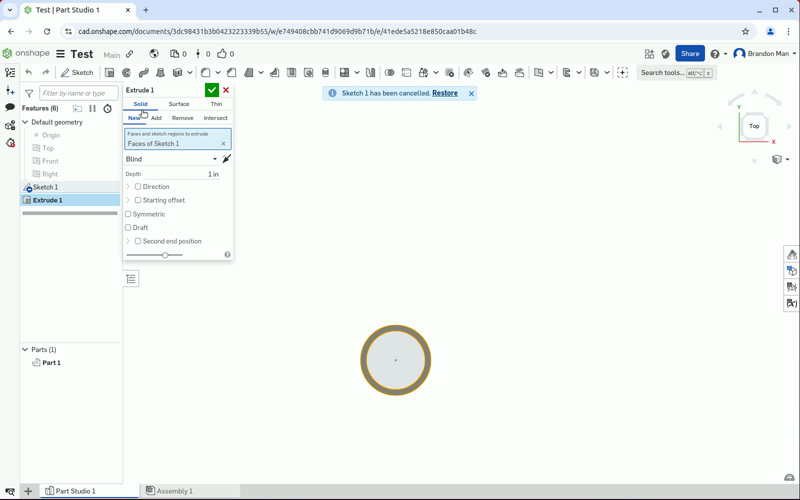
mouse_move(137, 120)
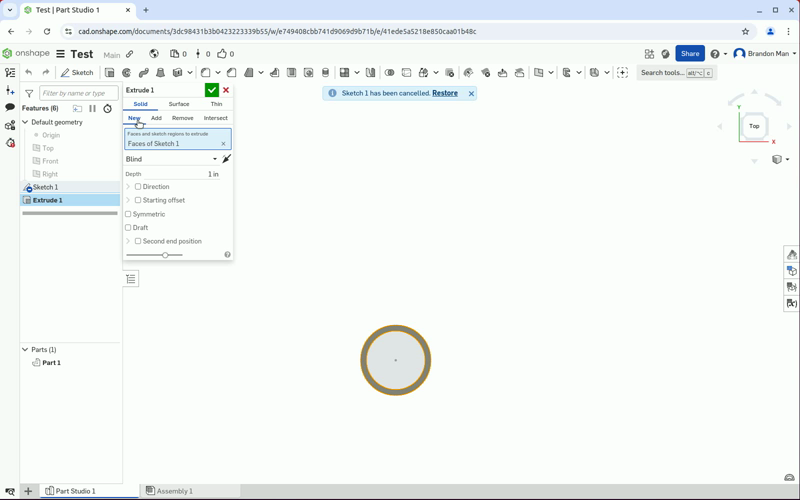
click(137, 120)
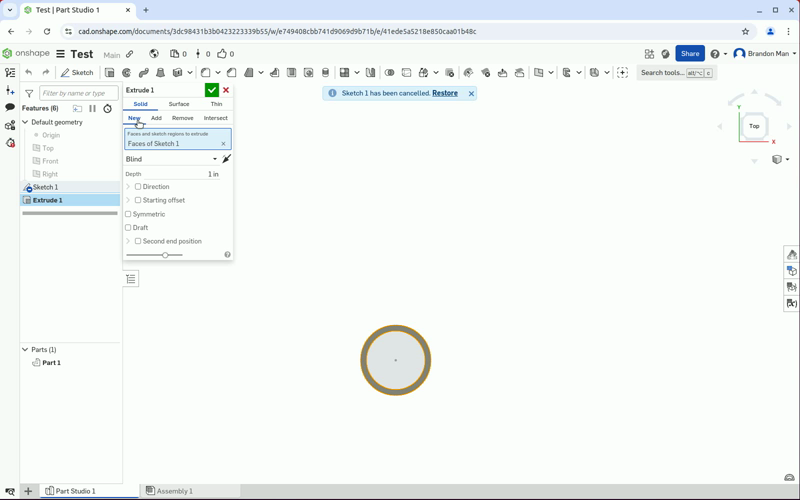
key(tab, 4)
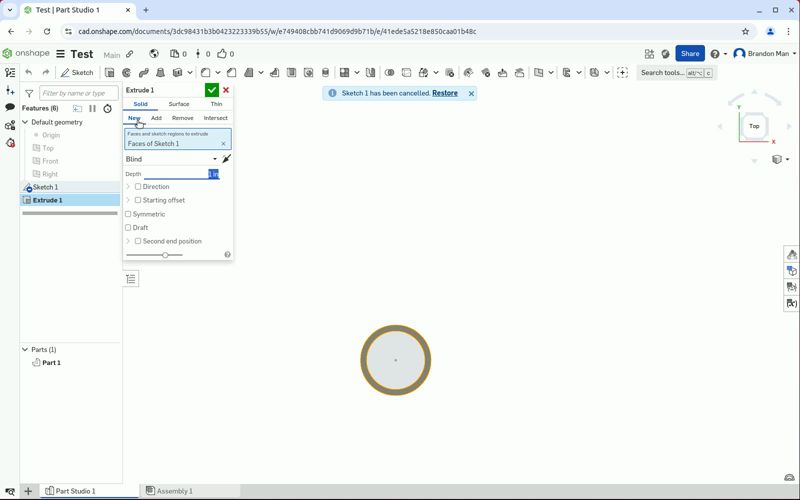
text(1.204)
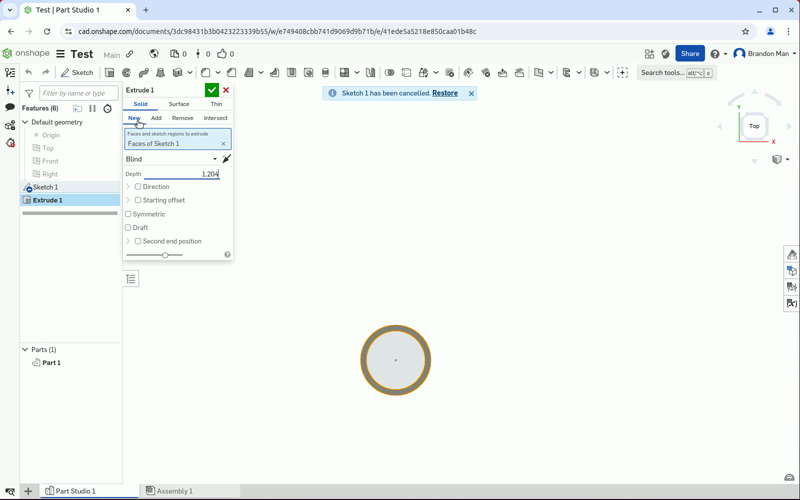
key(enter)
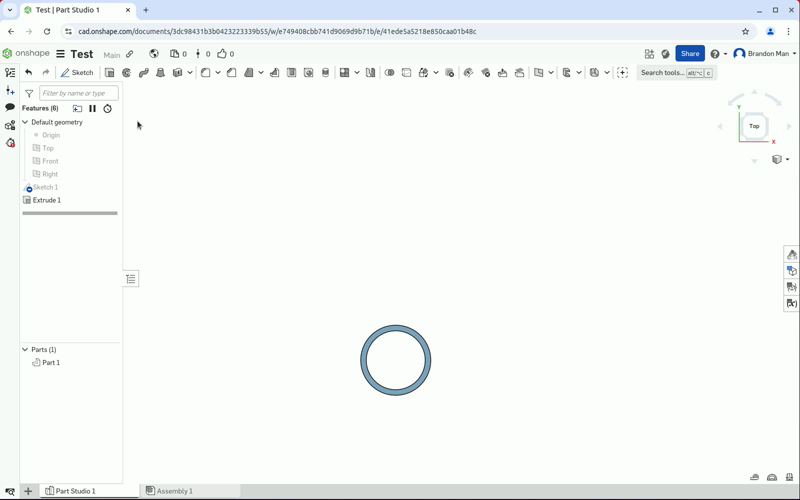
key(shift+h)
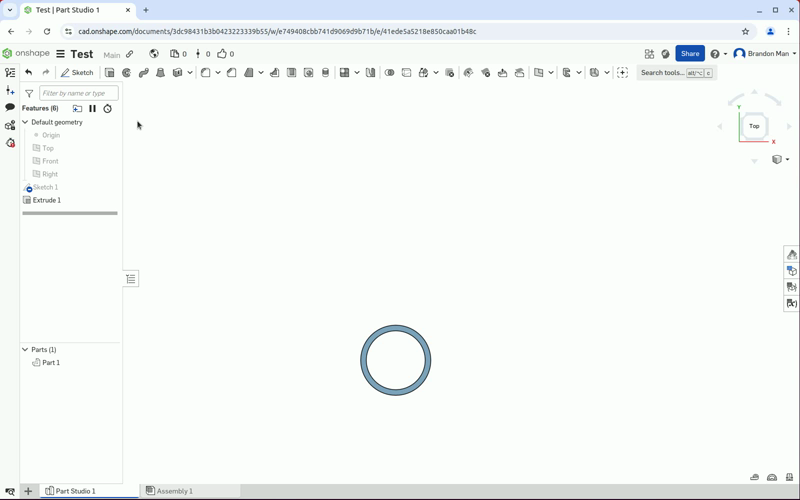
key(shift+h)
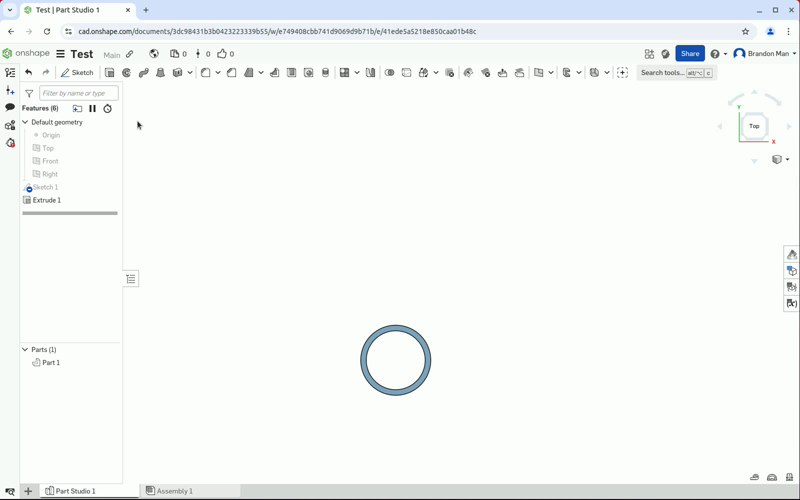
mouse_move(73, 189)
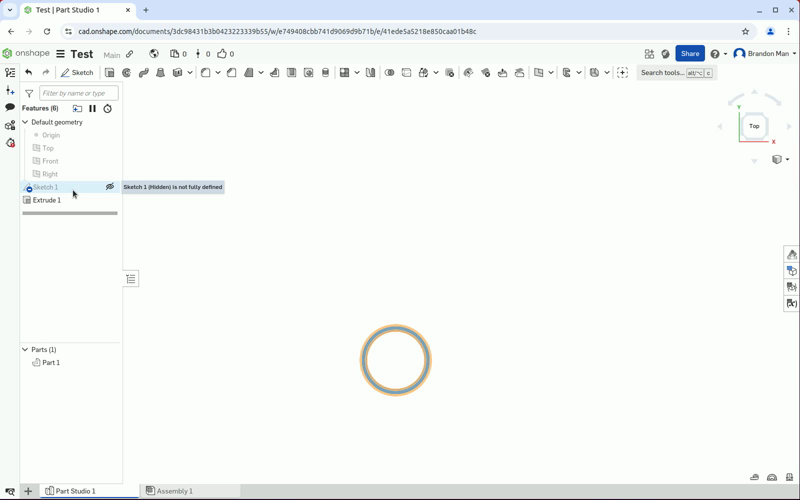
click(73, 189)
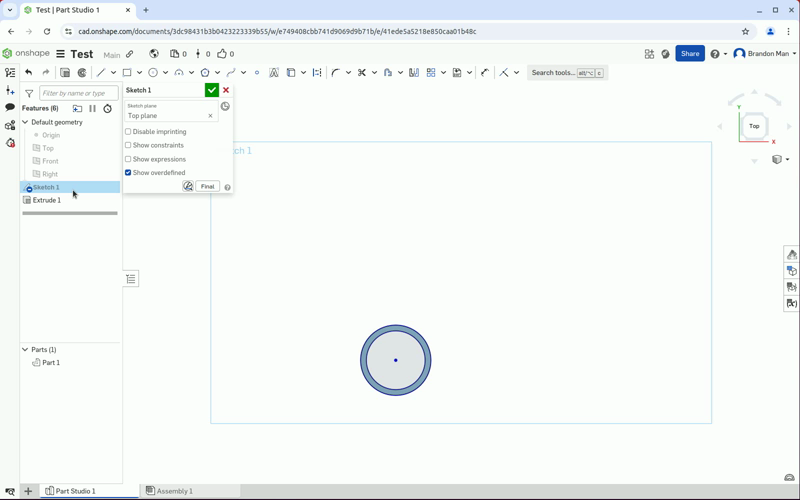
mouse_move(229, 92)
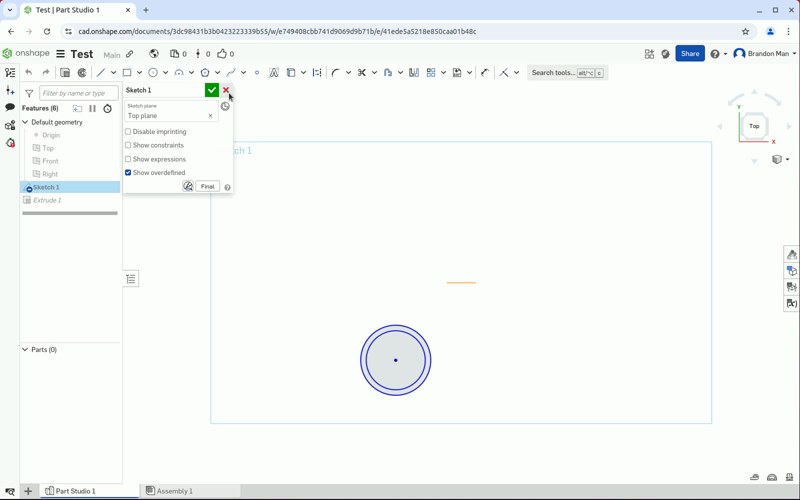
click(229, 92)
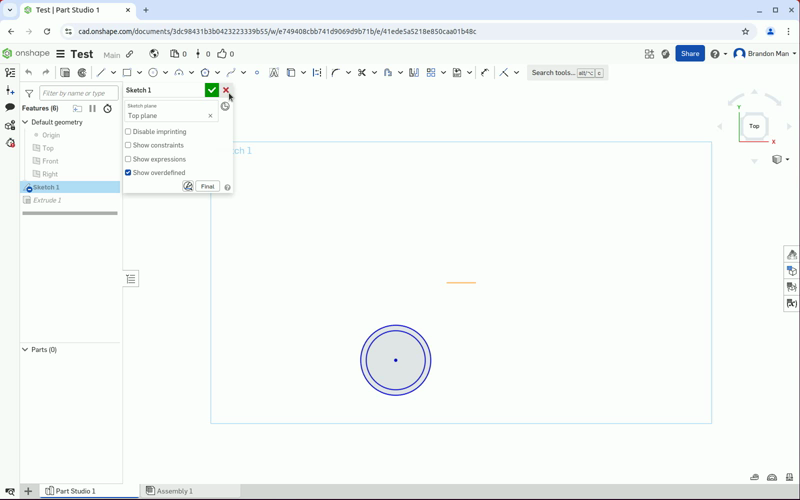
key(shift+s)
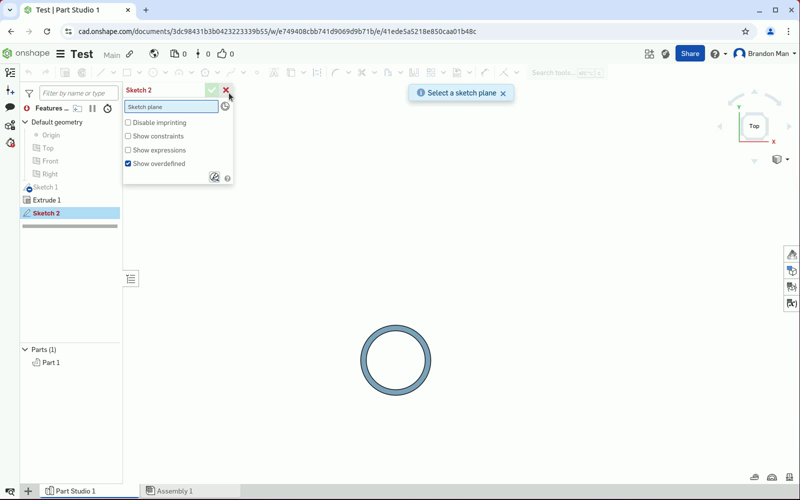
mouse_move(73, 150)
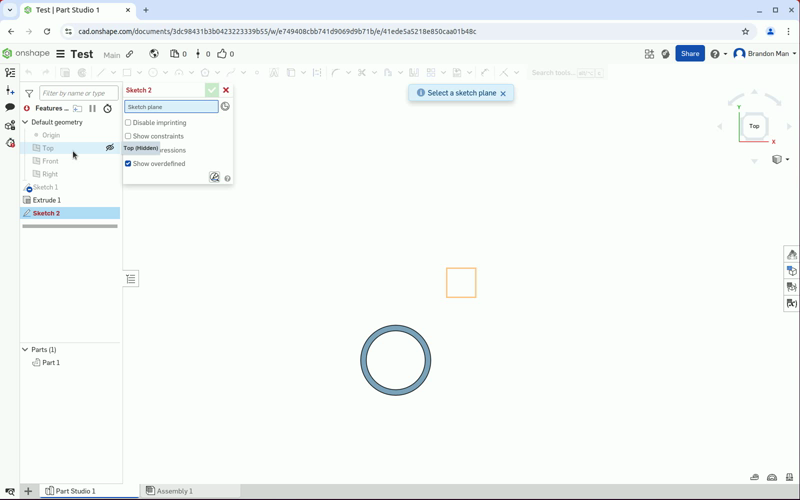
click(73, 150)
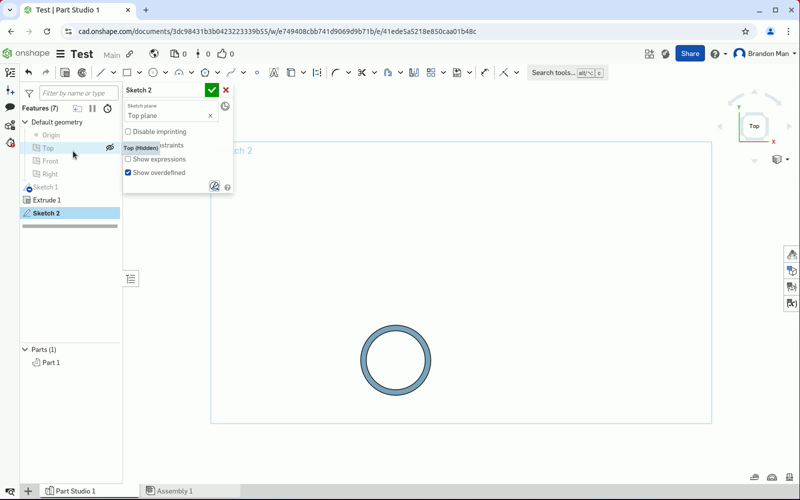
mouse_move(73, 352)
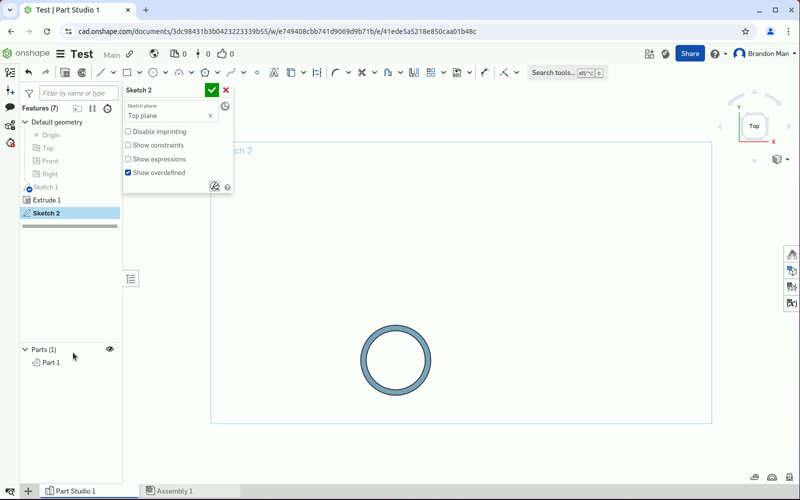
key(y)
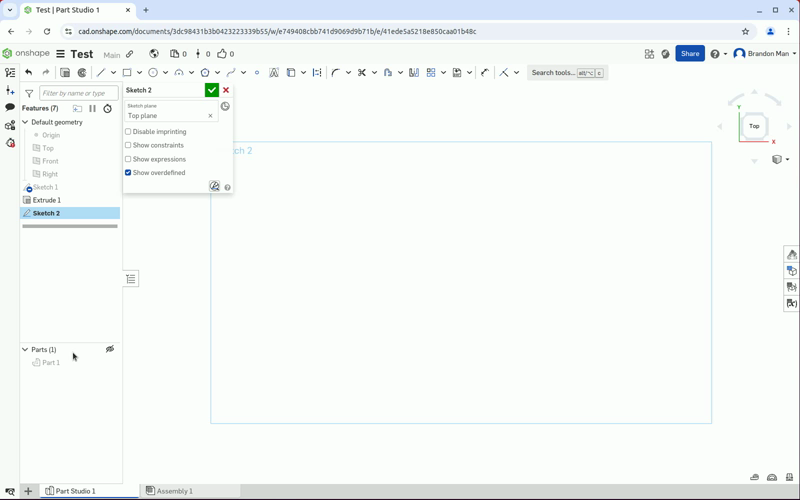
key(c)
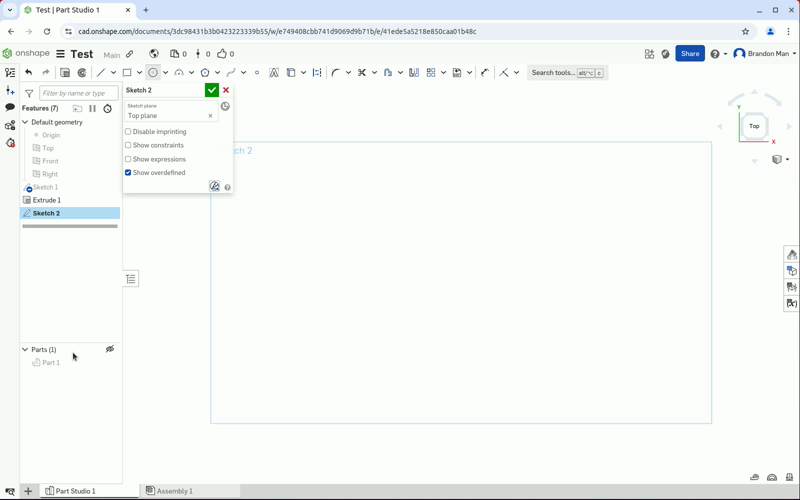
key_down(shift)
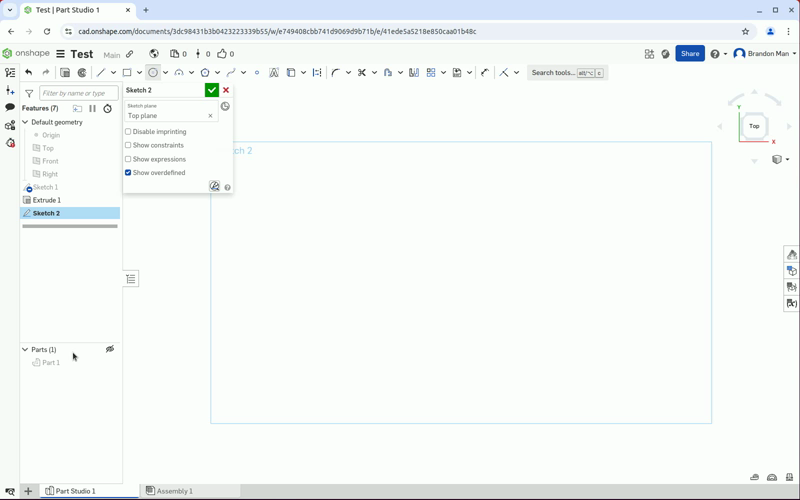
mouse_move(461, 282)
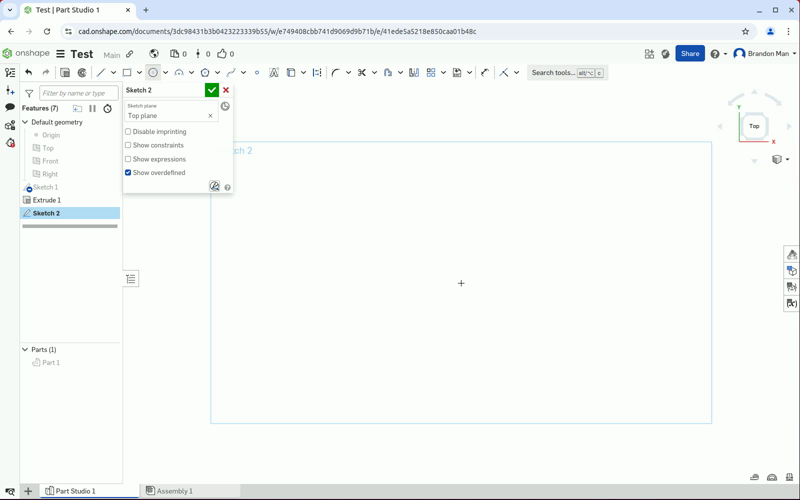
click(461, 282)
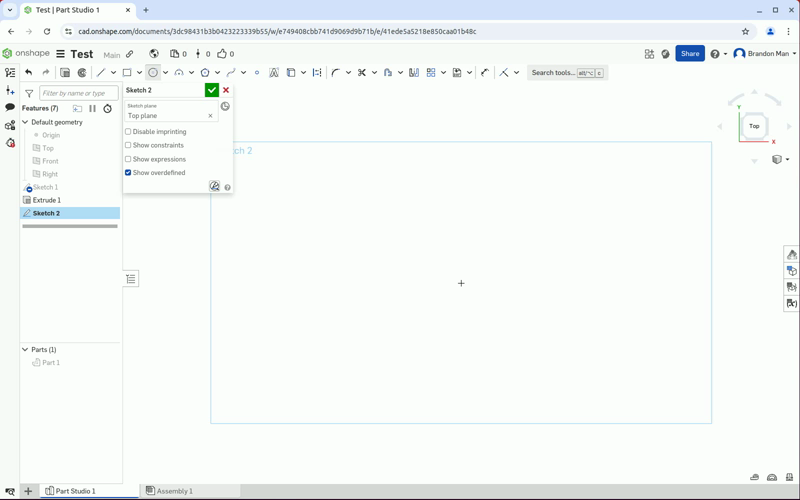
key_up(shift)
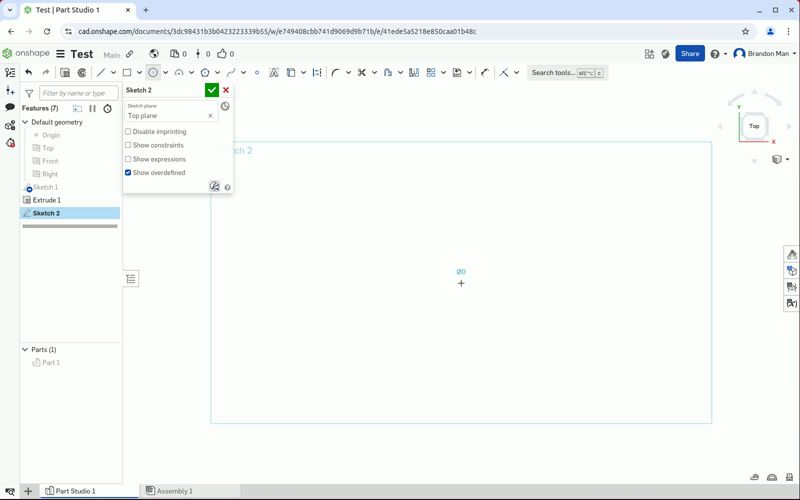
mouse_move(526, 282)
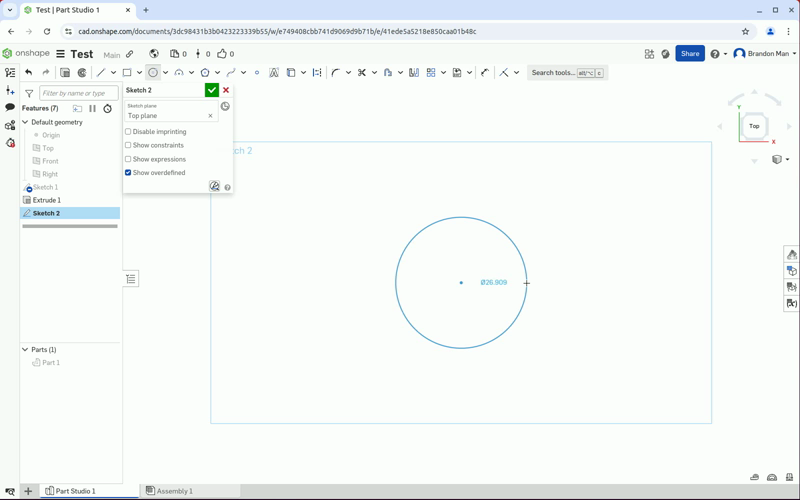
click(526, 282)
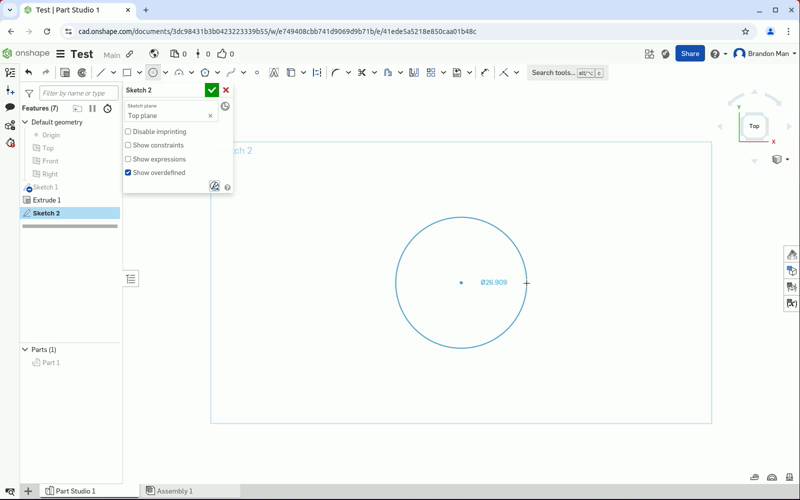
key(esc)
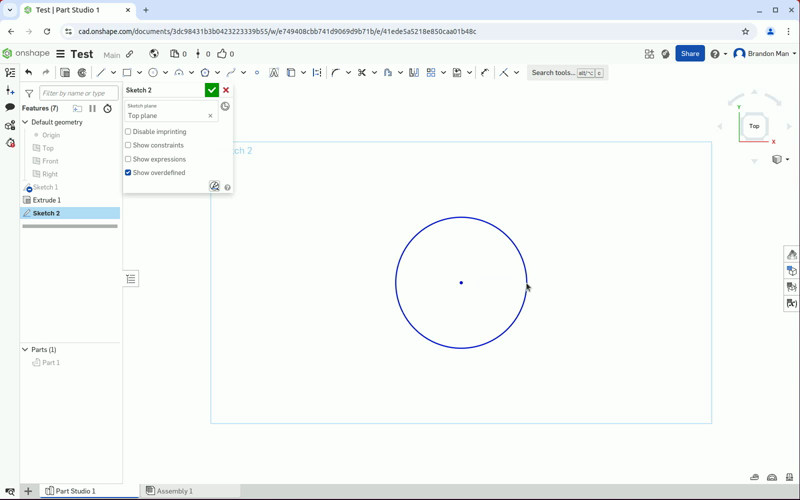
key(c)
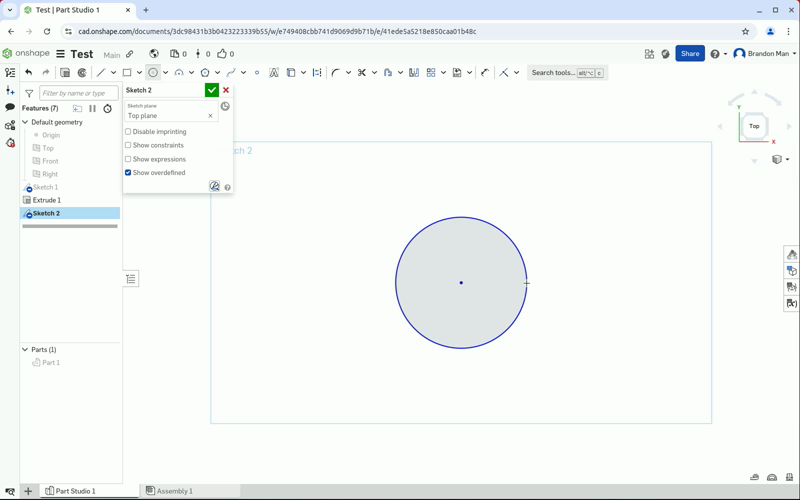
key_down(shift)
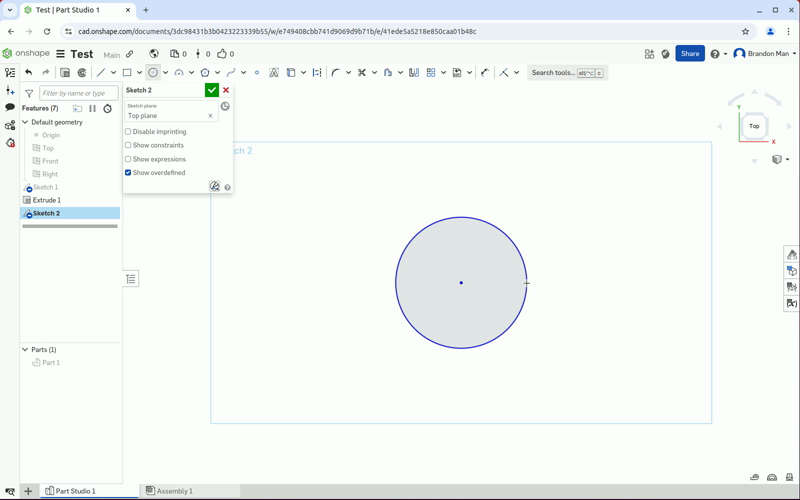
mouse_move(461, 282)
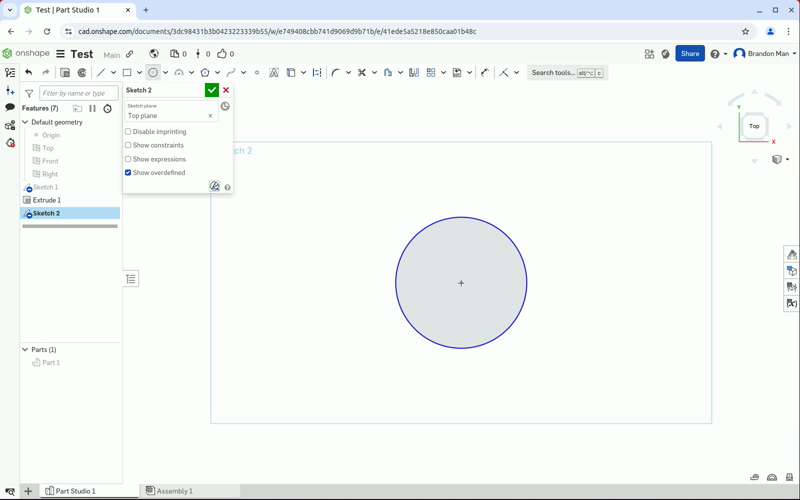
click(461, 282)
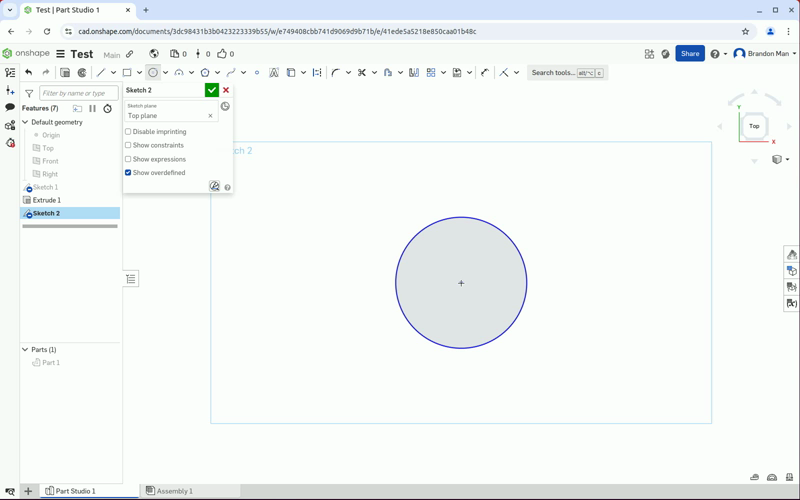
key_up(shift)
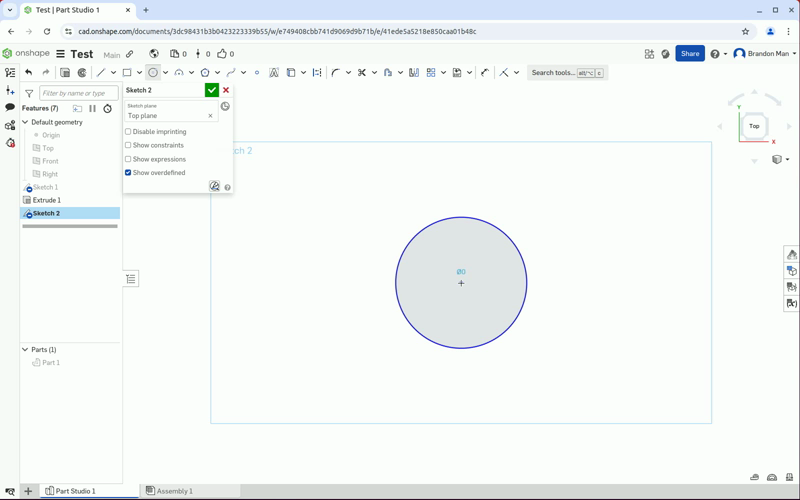
mouse_move(519, 282)
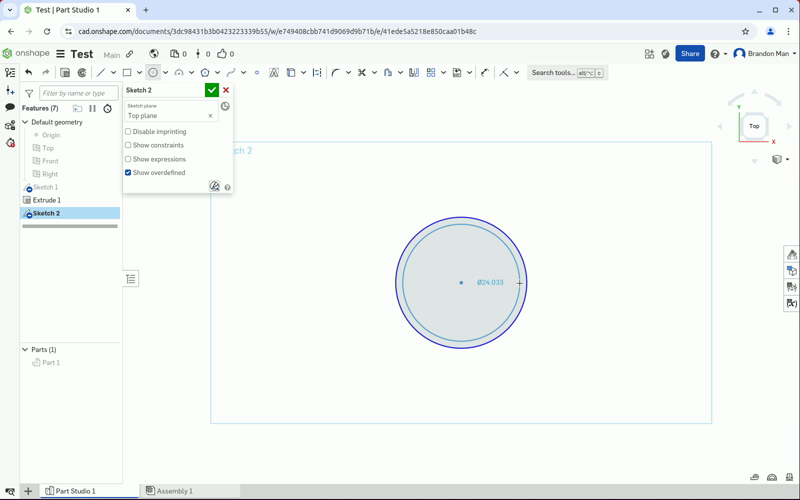
click(519, 282)
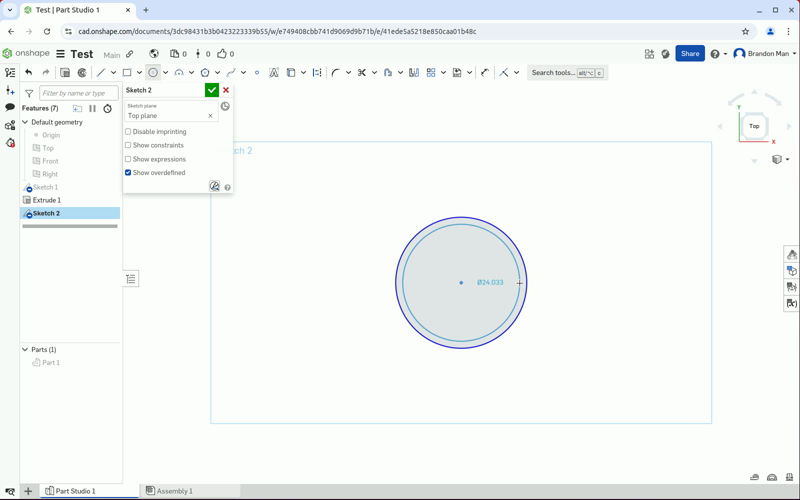
key(esc)
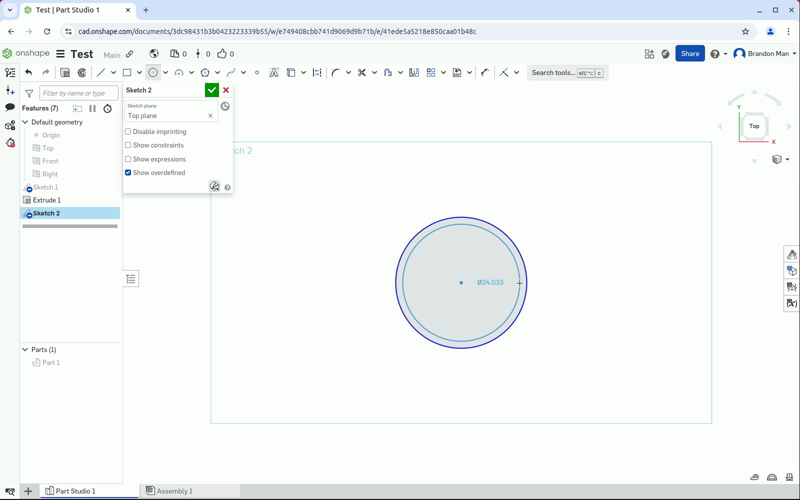
mouse_move(398, 274)
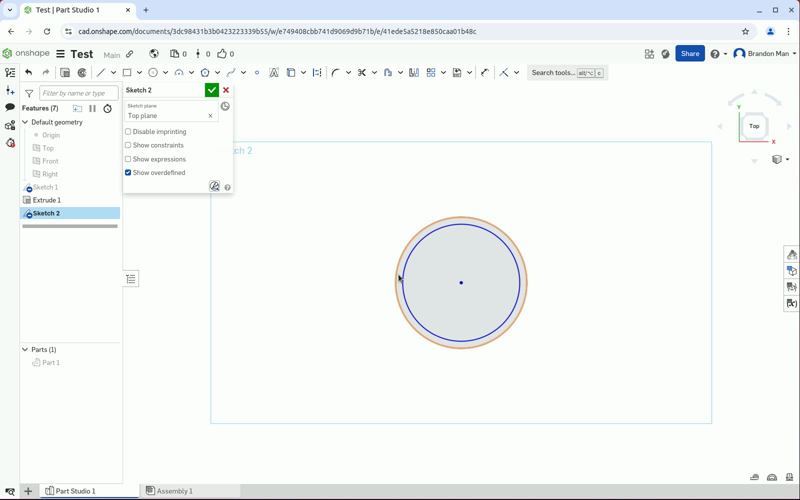
click(398, 274)
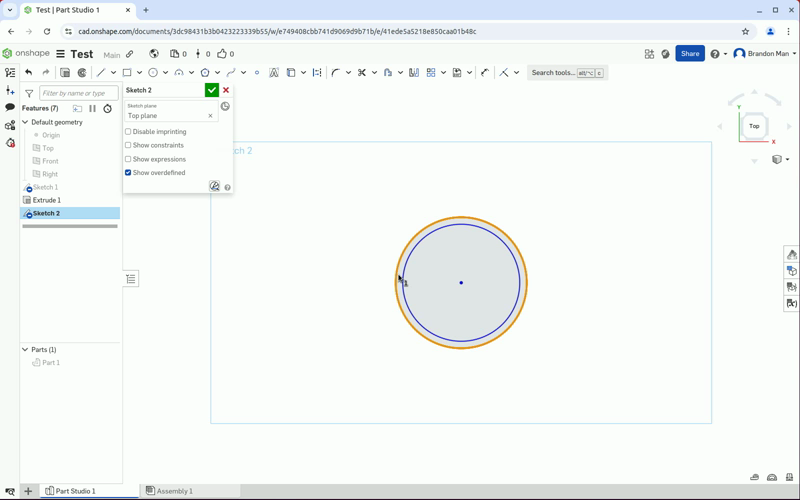
mouse_move(73, 352)
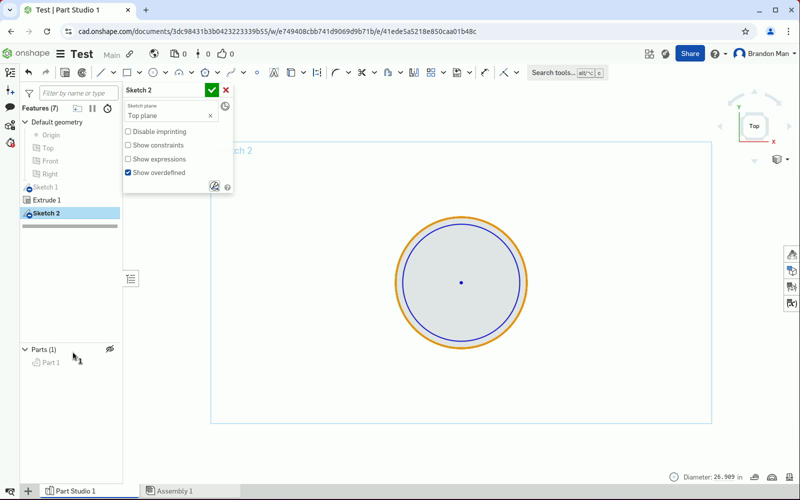
key(shift+y)
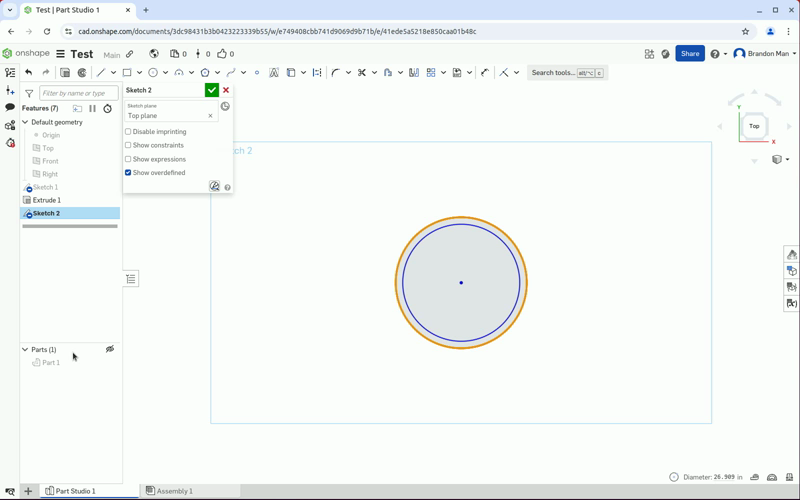
key(shift+e)
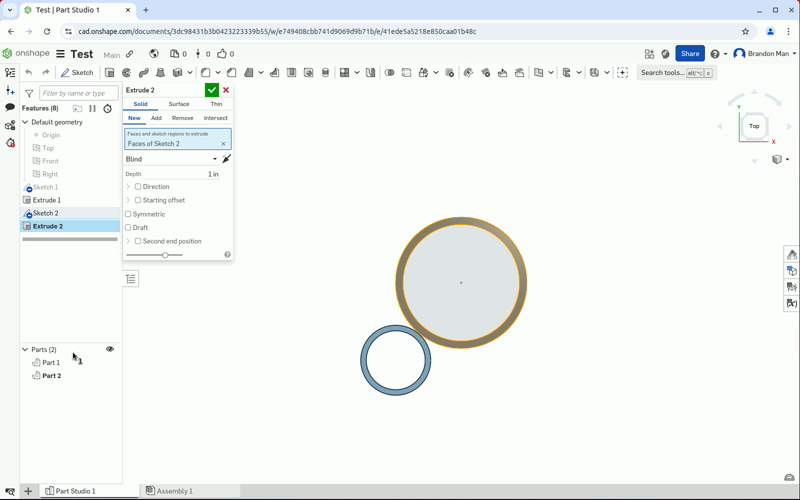
mouse_move(143, 106)
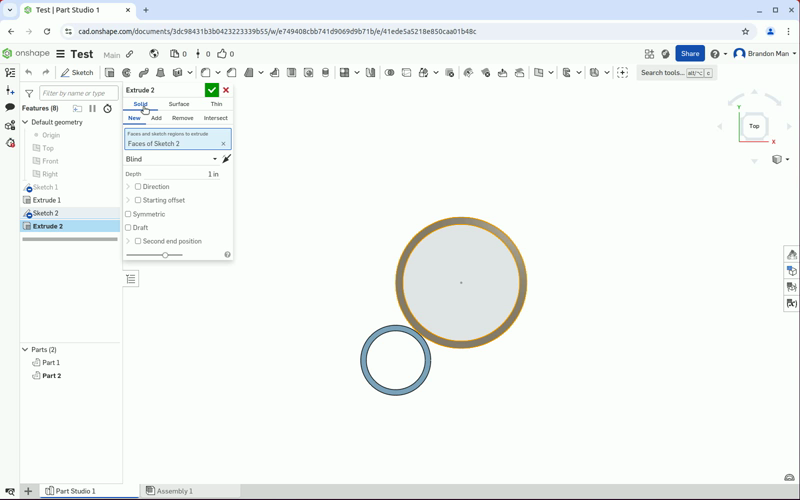
click(143, 106)
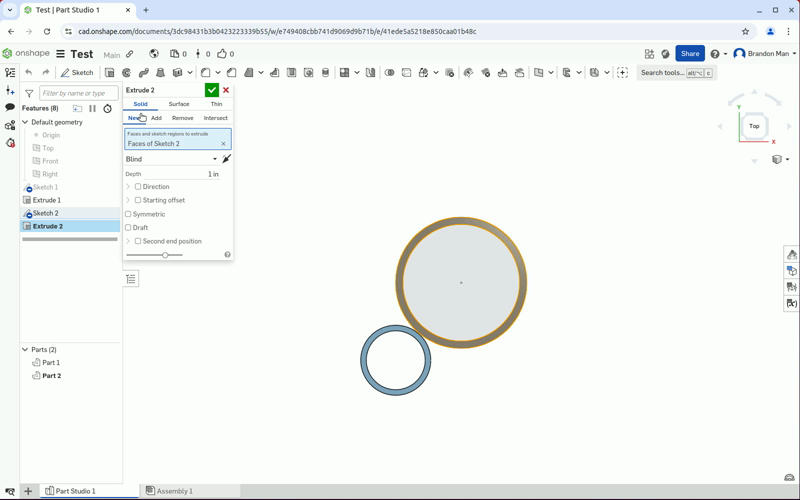
mouse_move(137, 120)
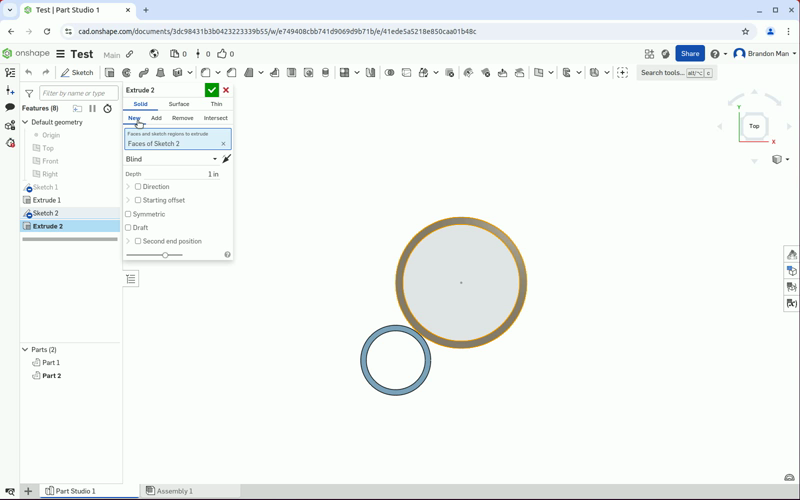
click(137, 120)
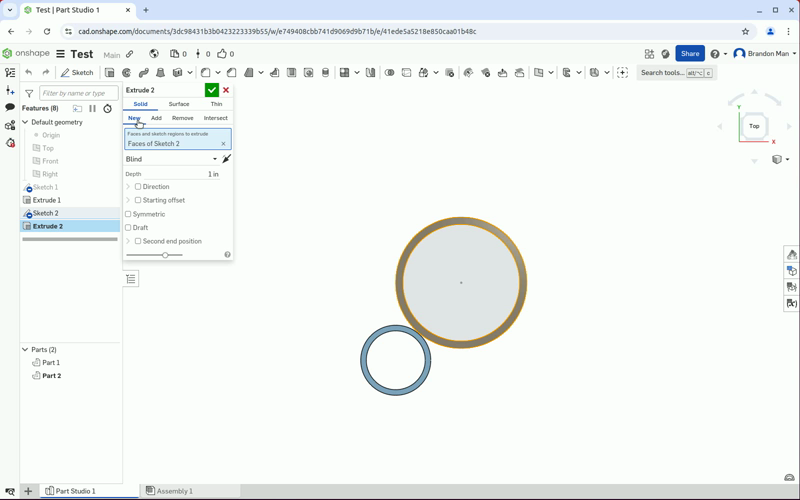
key(tab, 4)
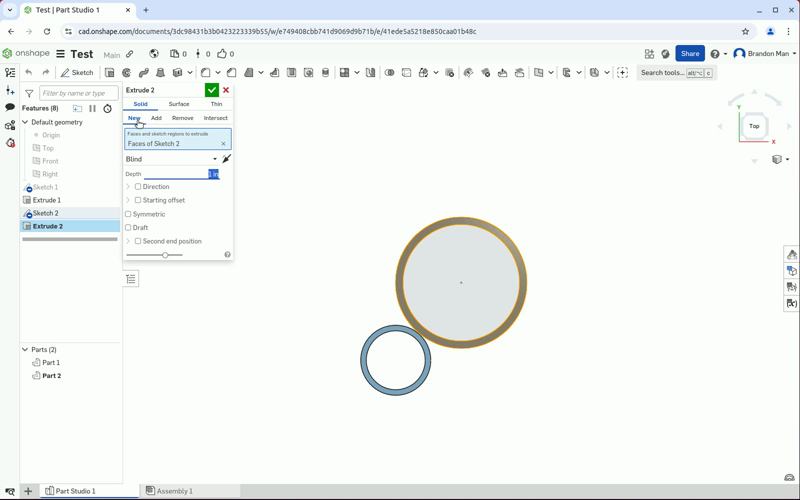
text(1.204)
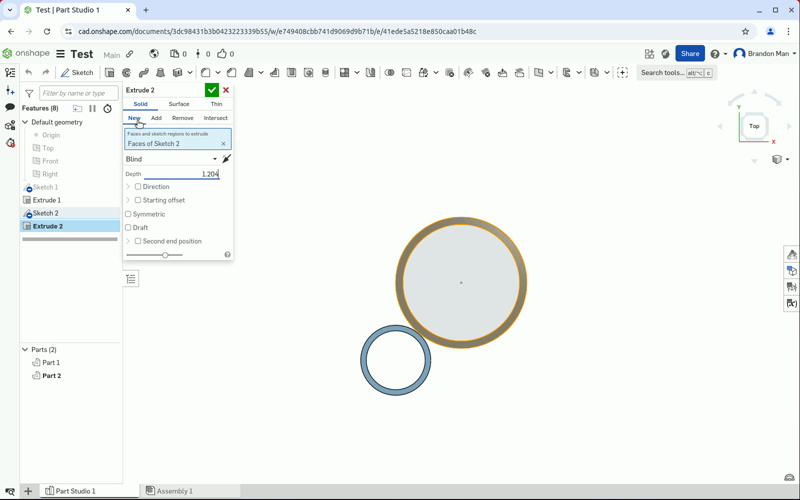
key(enter)
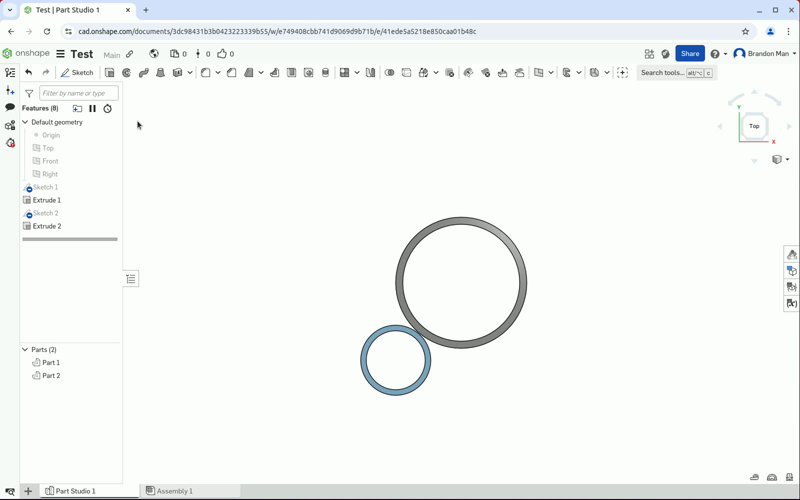
key(shift+h)
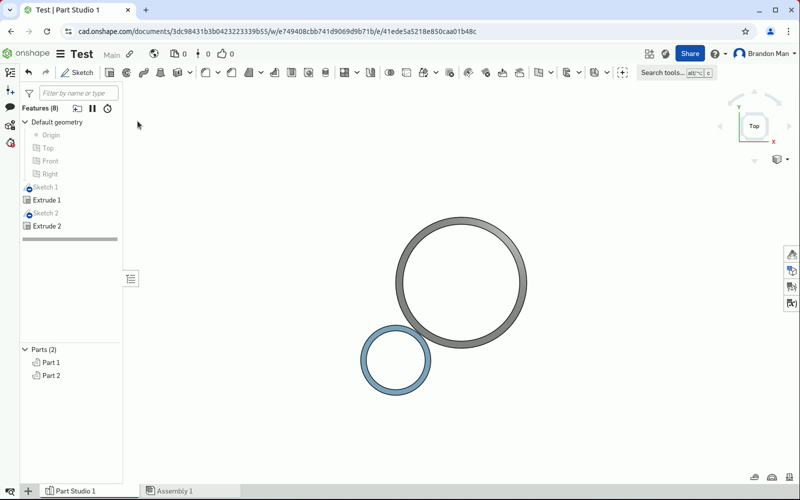
key(shift+h)
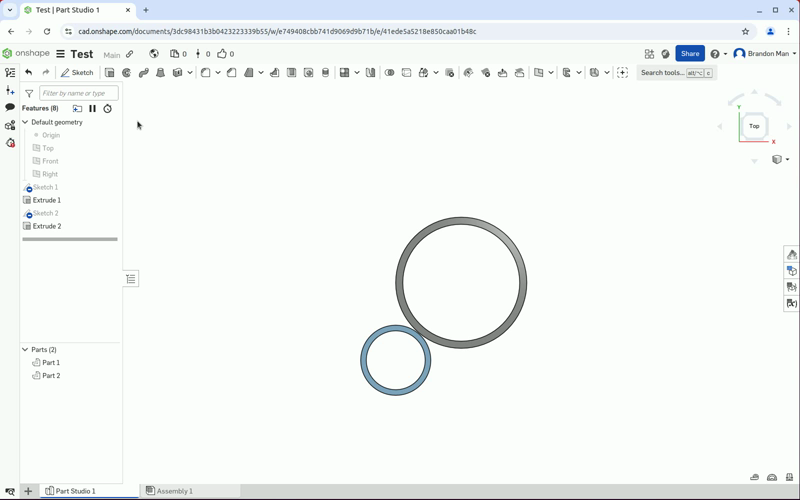
mouse_move(73, 189)
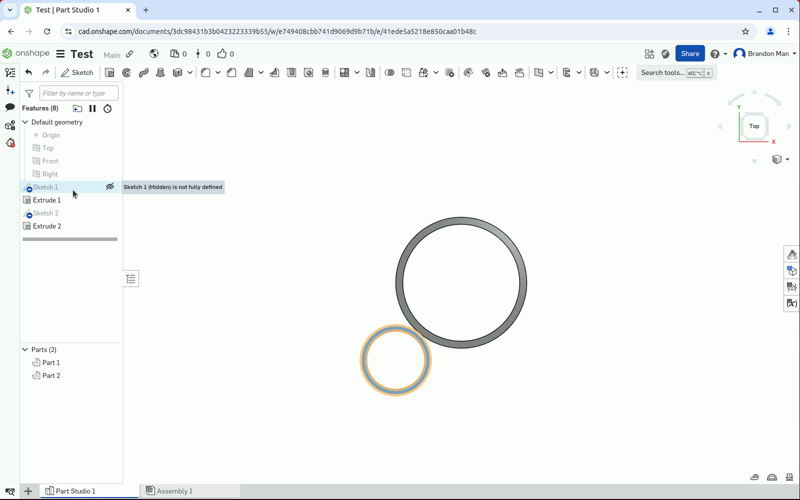
click(73, 189)
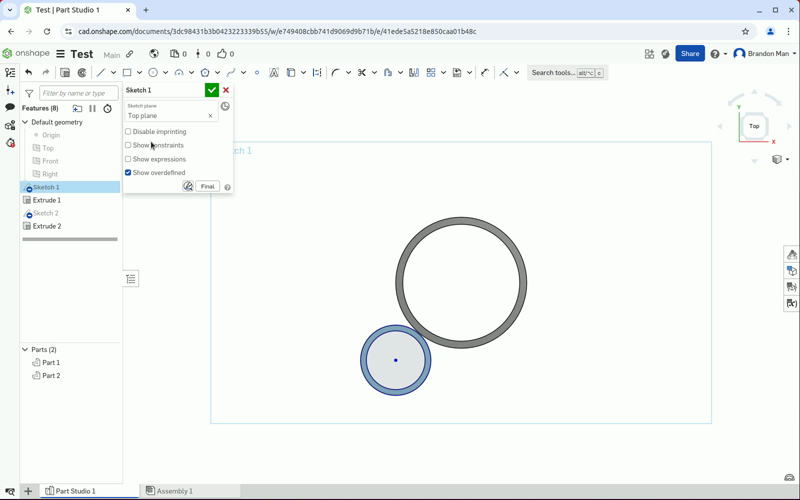
mouse_move(229, 92)
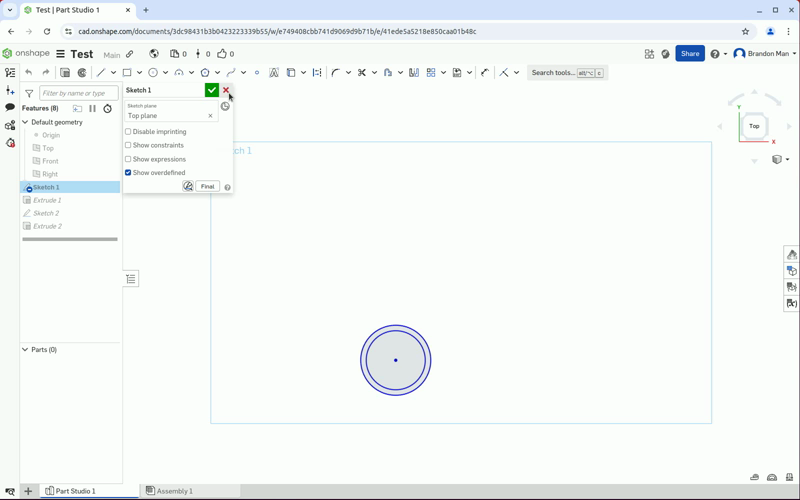
click(229, 92)
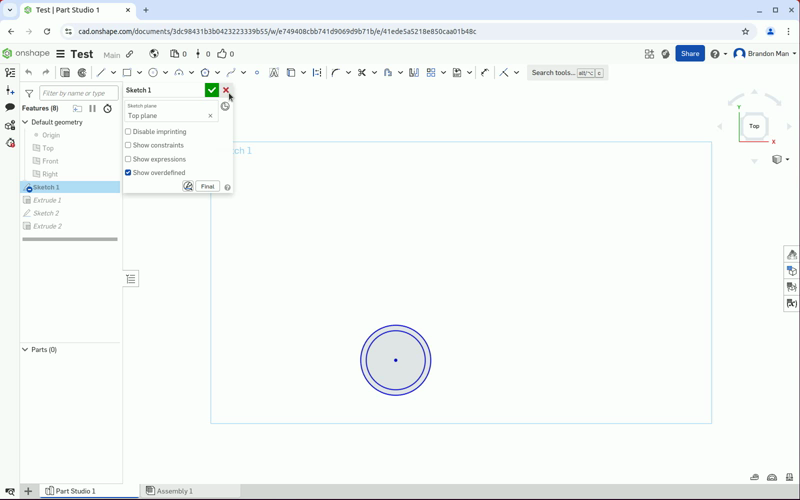
key(shift+s)
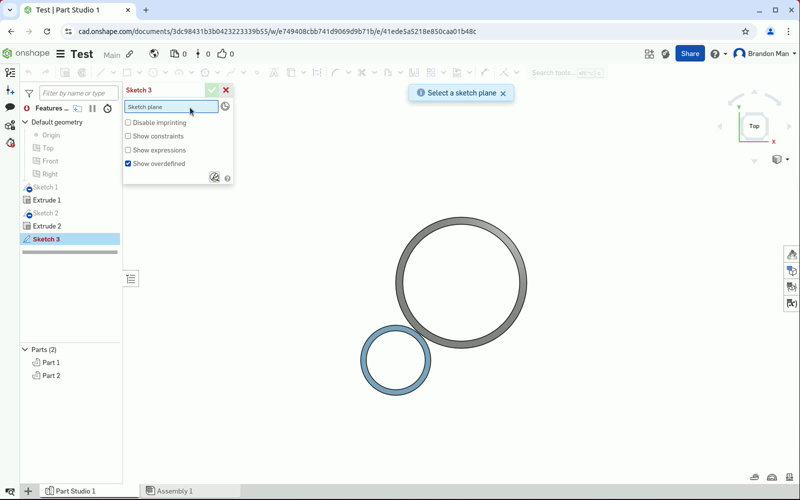
mouse_move(73, 150)
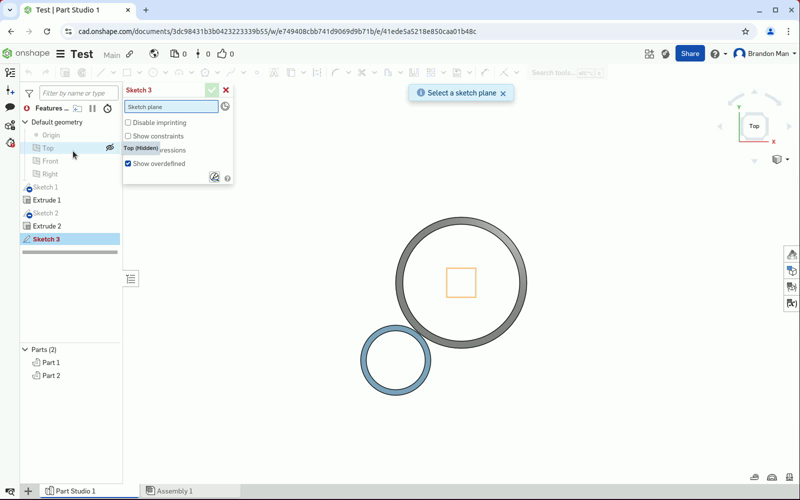
click(73, 150)
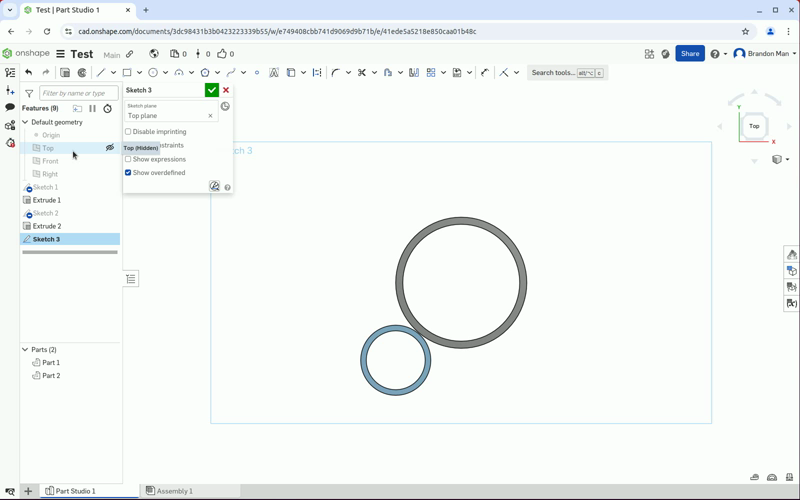
mouse_move(73, 352)
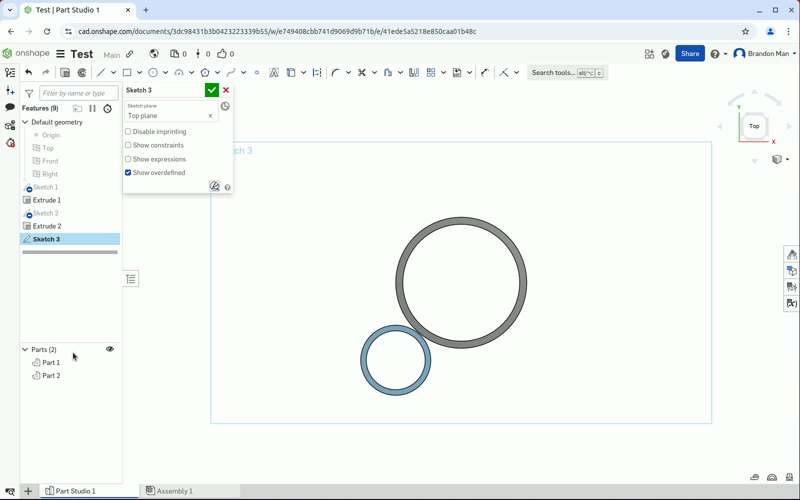
key(y)
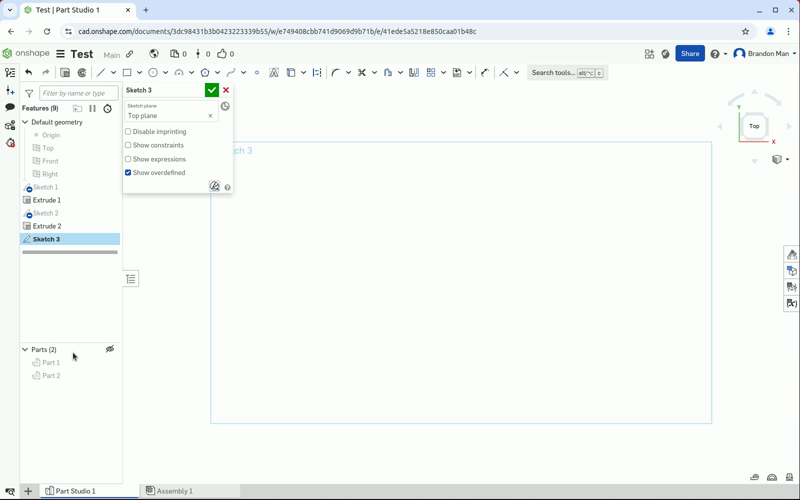
key(a)
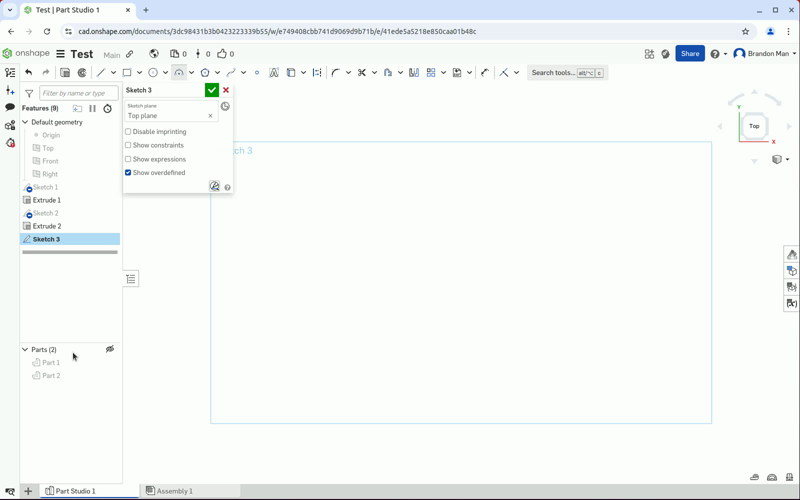
key_down(shift)
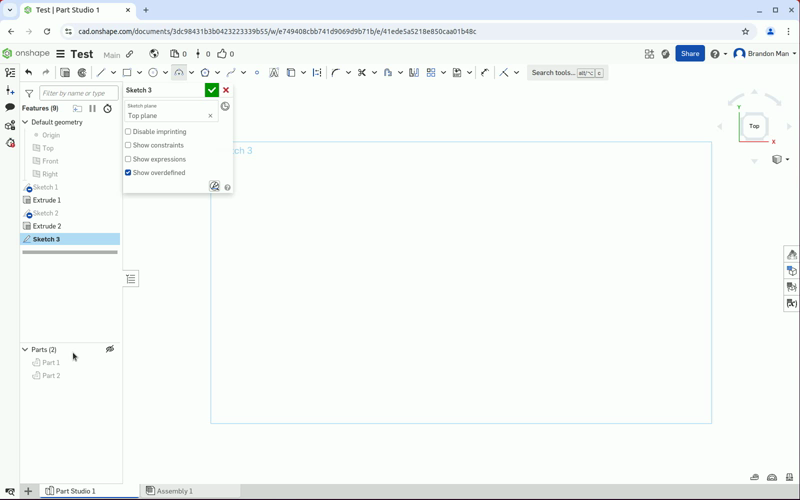
mouse_move(417, 333)
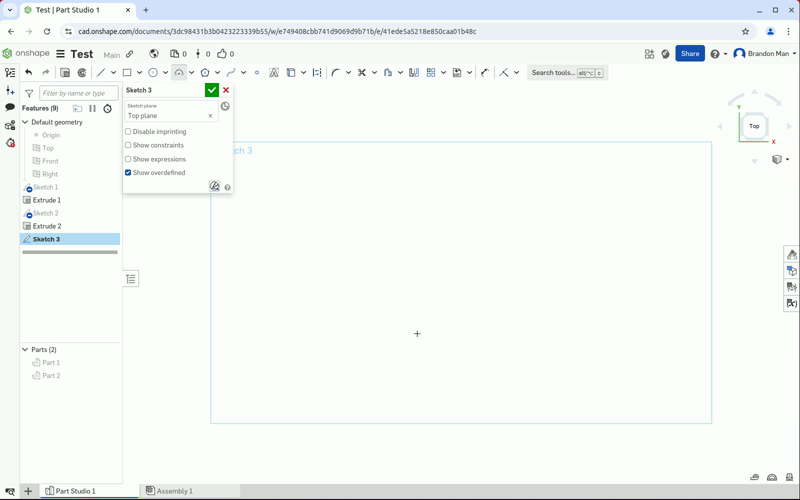
click(417, 333)
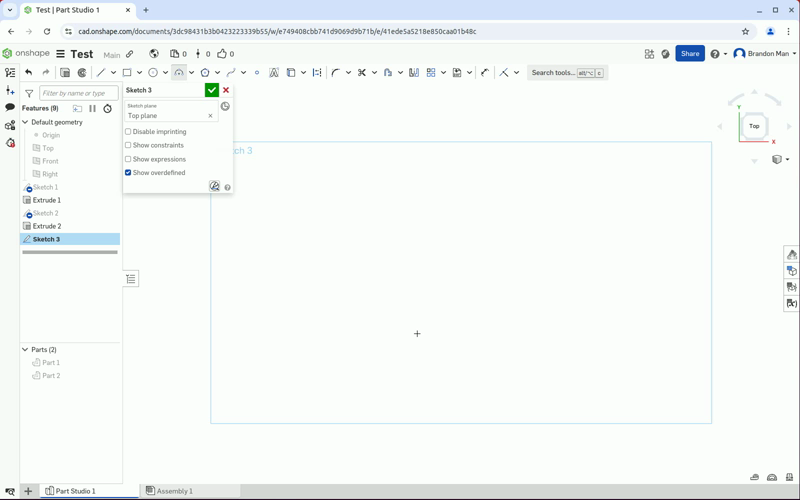
key_up(shift)
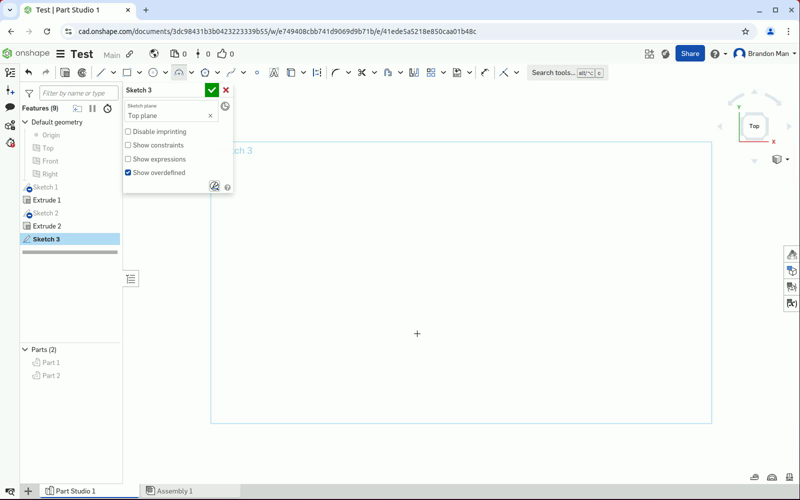
key_down(shift)
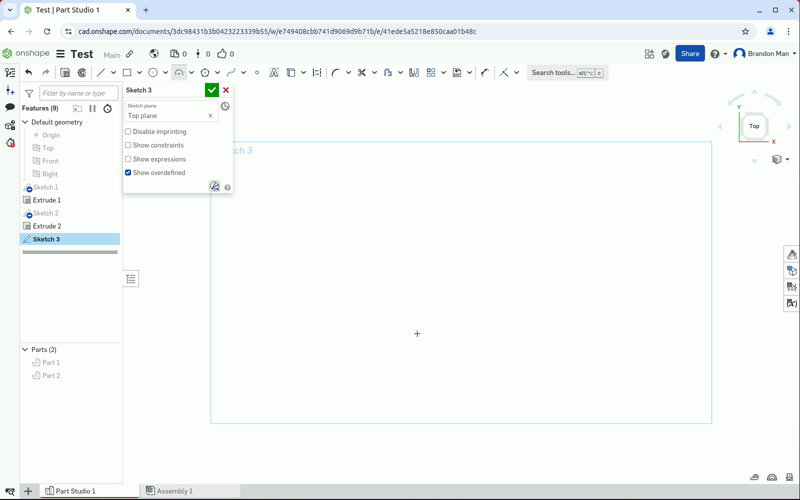
mouse_move(430, 356)
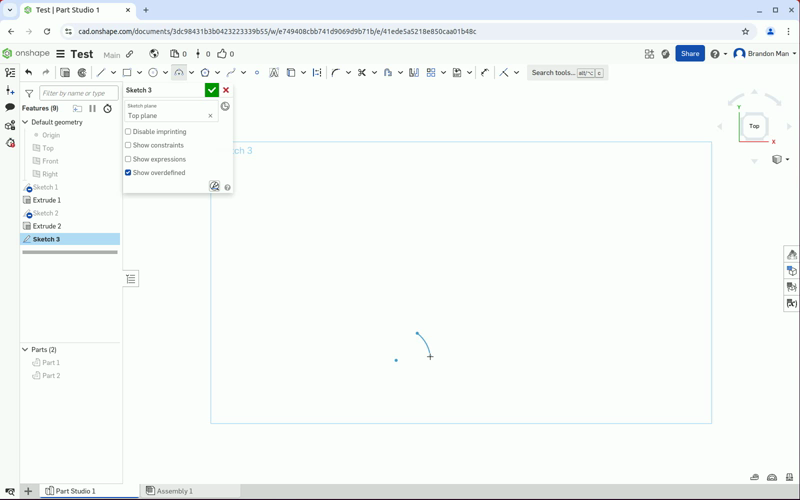
click(430, 356)
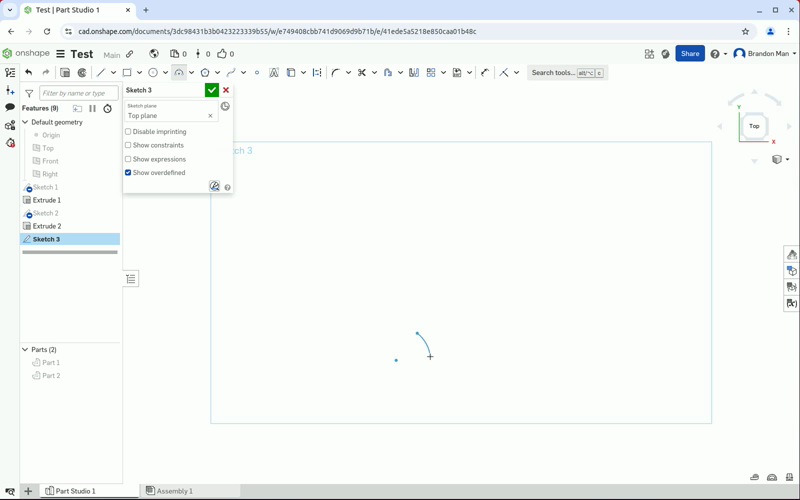
mouse_move(426, 343)
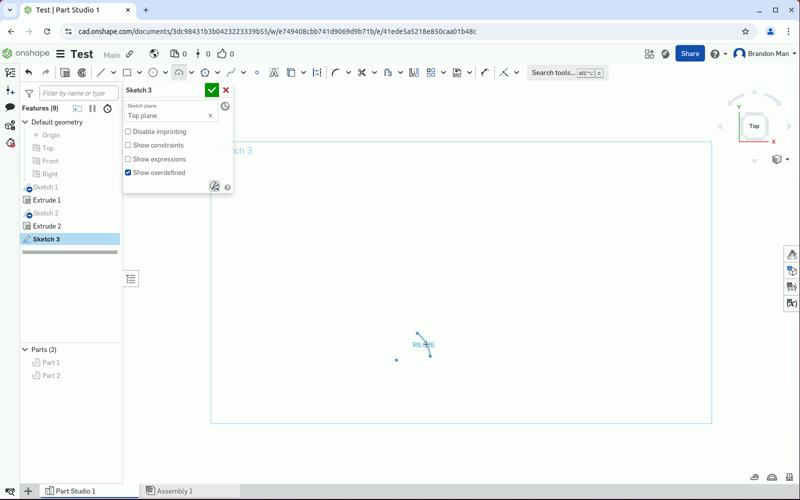
click(426, 343)
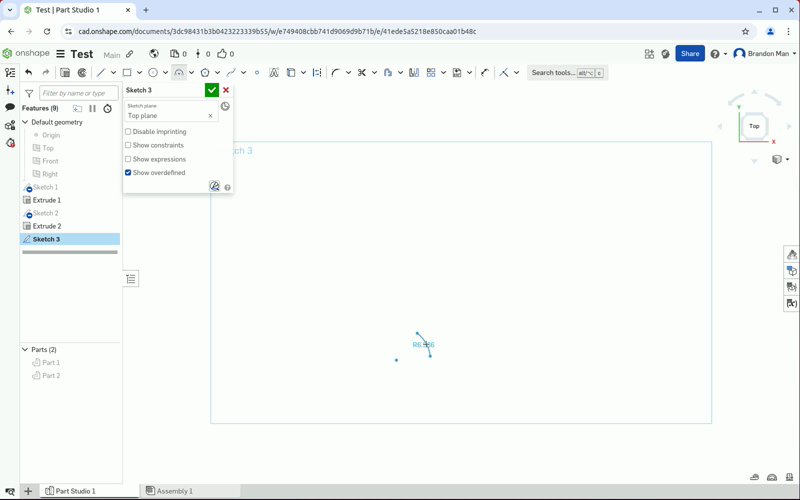
key_up(shift)
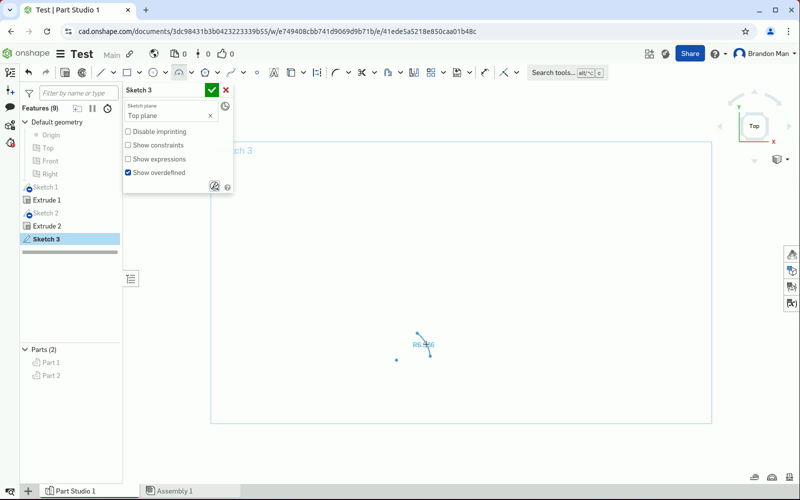
key(esc)
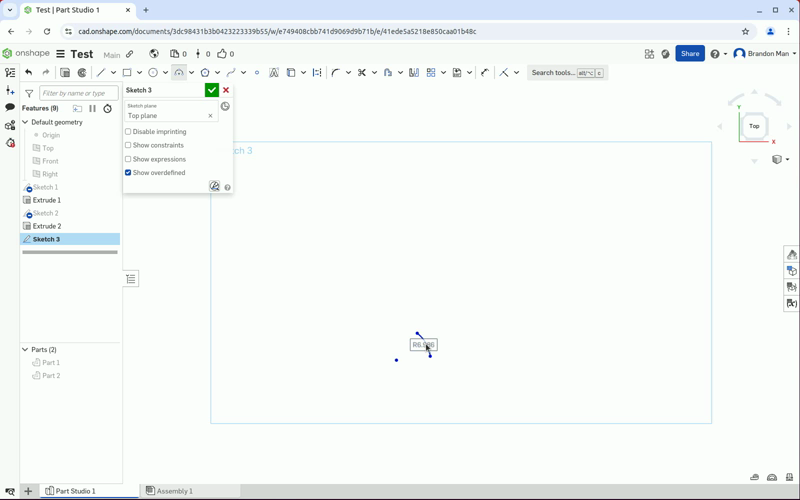
key(l)
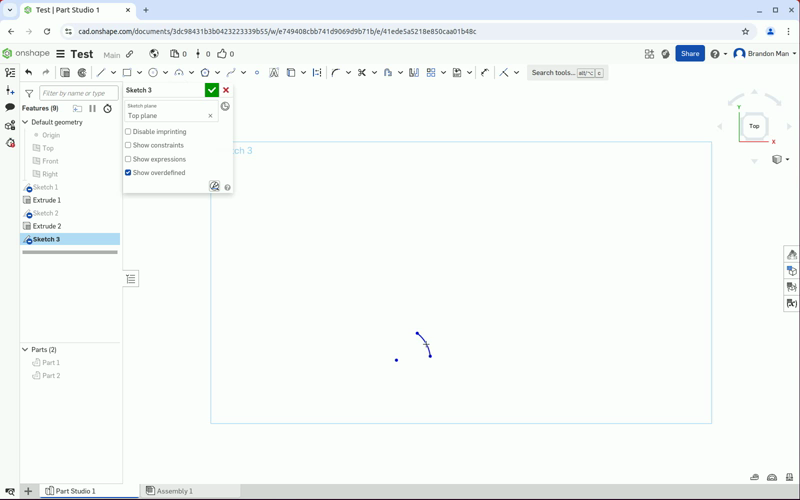
mouse_move(430, 356)
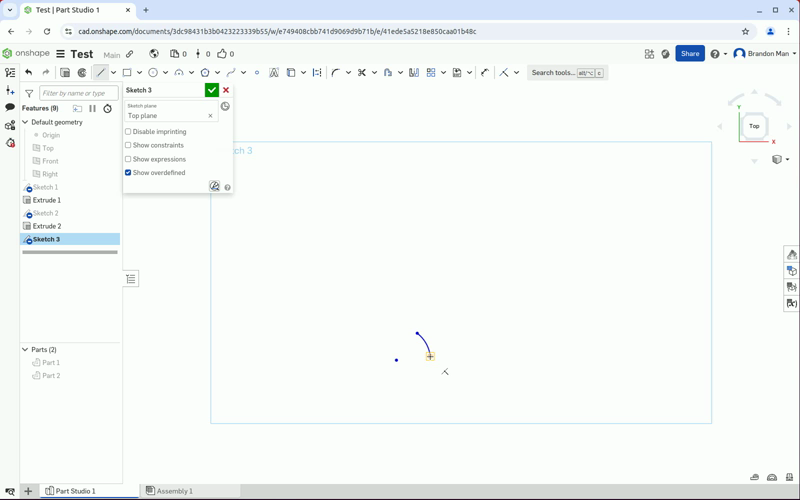
click(430, 356)
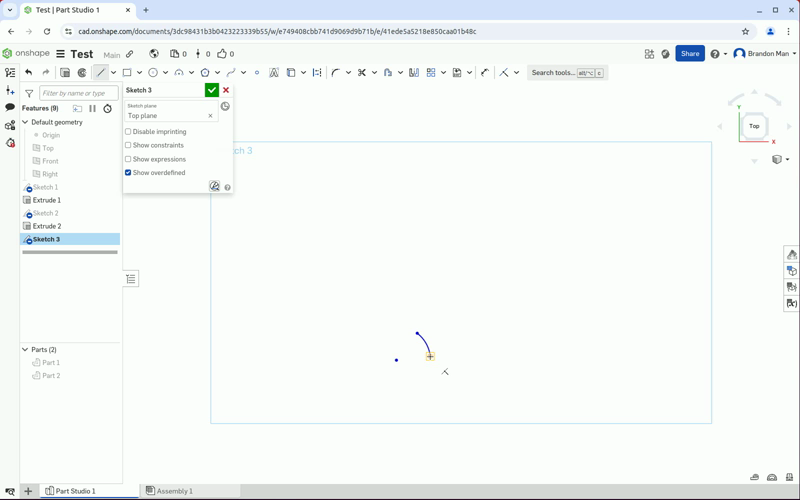
key_down(shift)
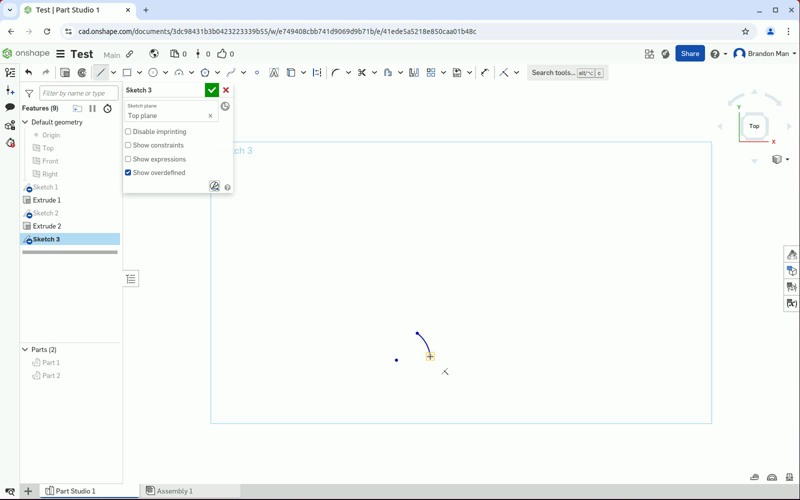
mouse_move(460, 356)
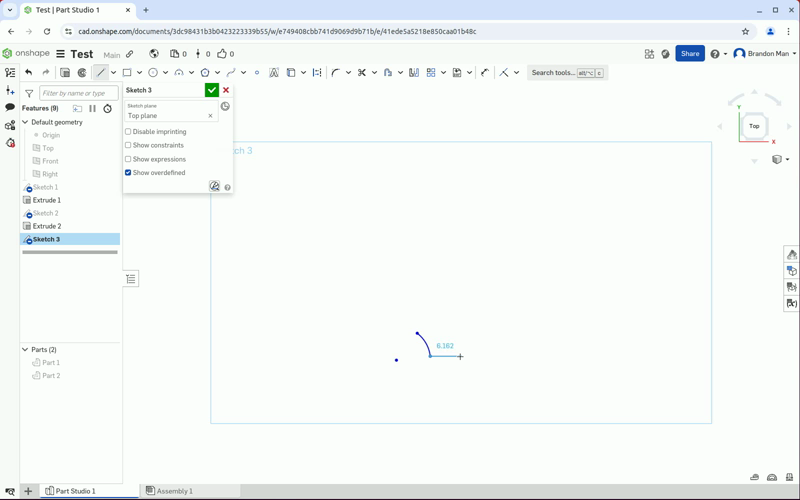
mouse_move(440, 344)
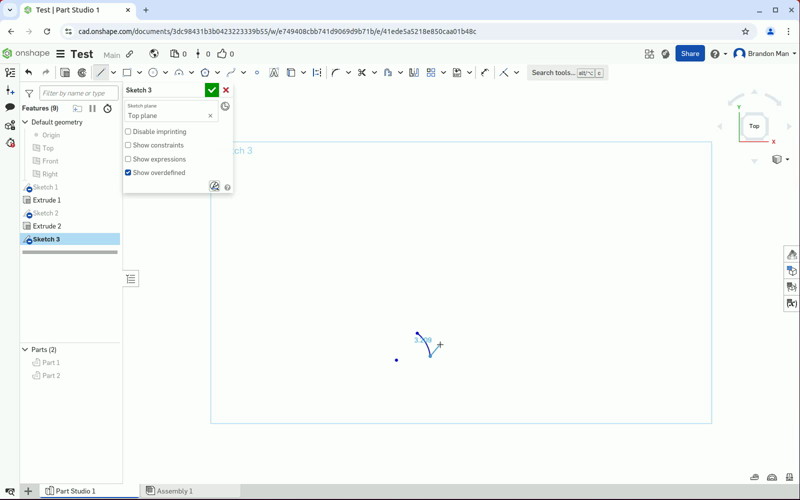
click(440, 344)
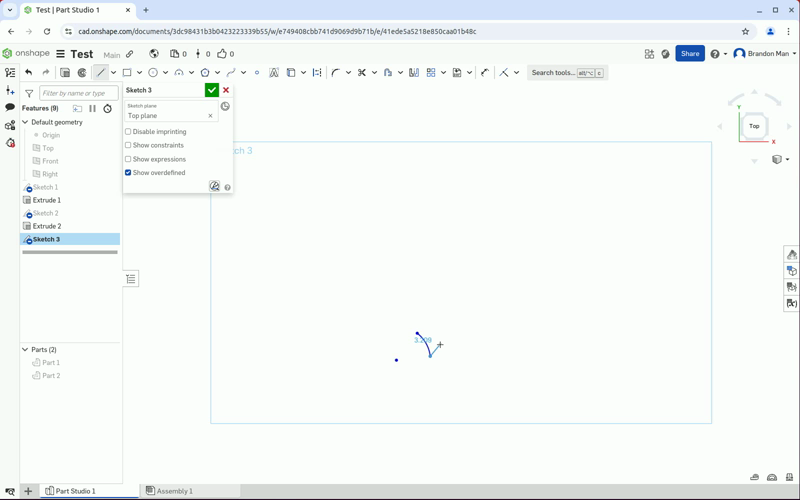
key_up(shift)
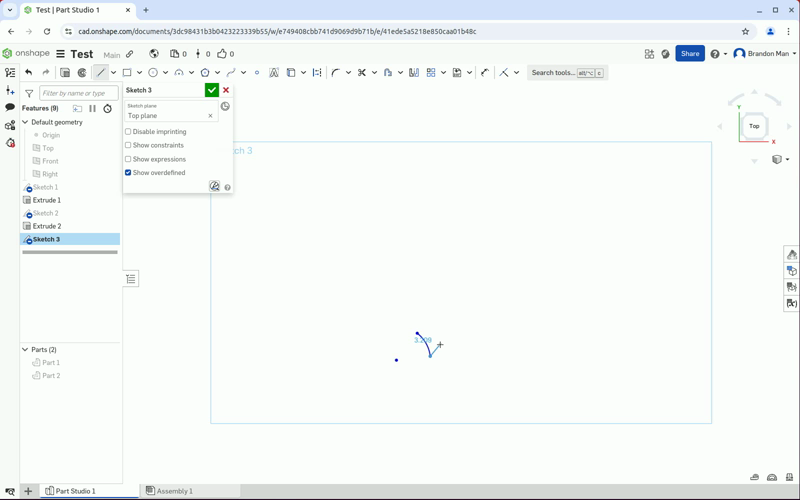
key(esc)
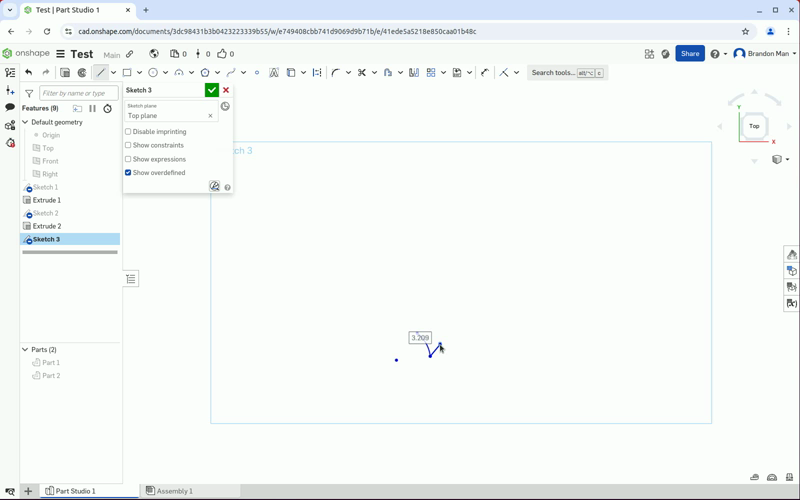
key(a)
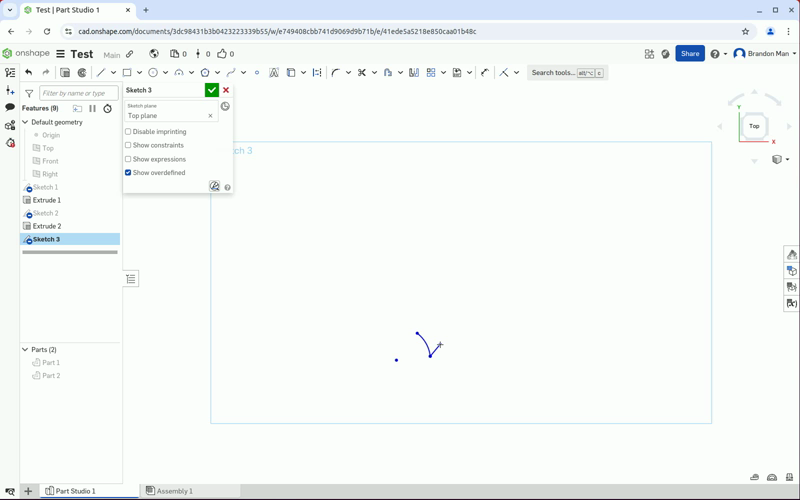
mouse_move(440, 344)
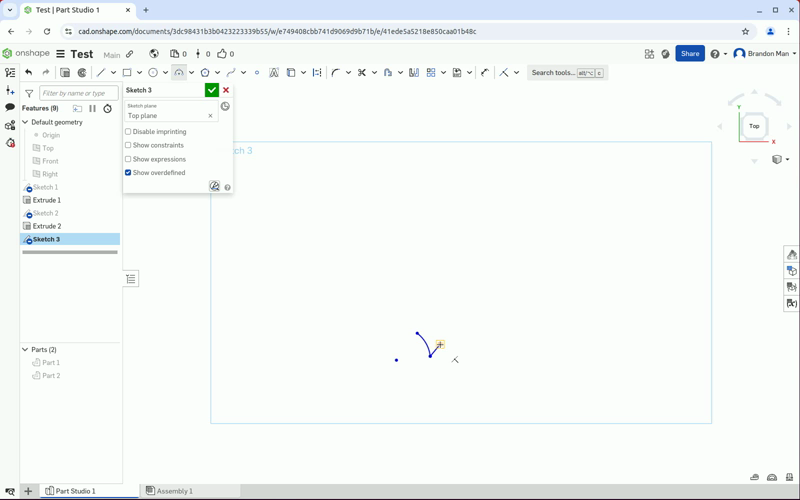
click(440, 344)
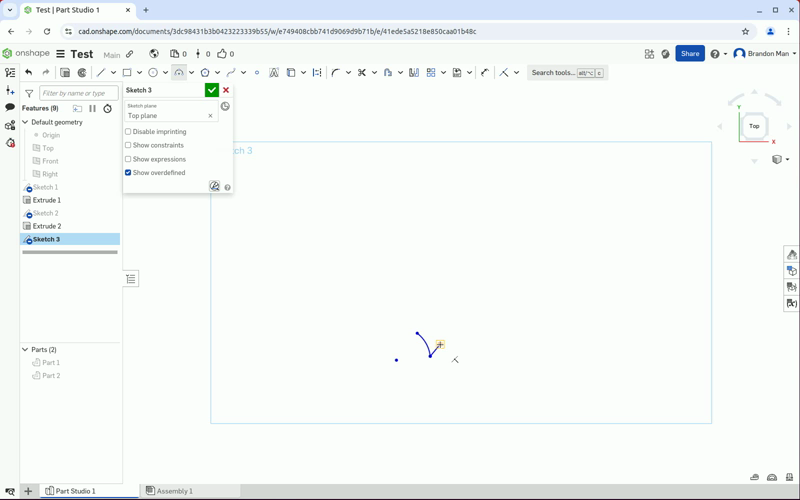
key_down(shift)
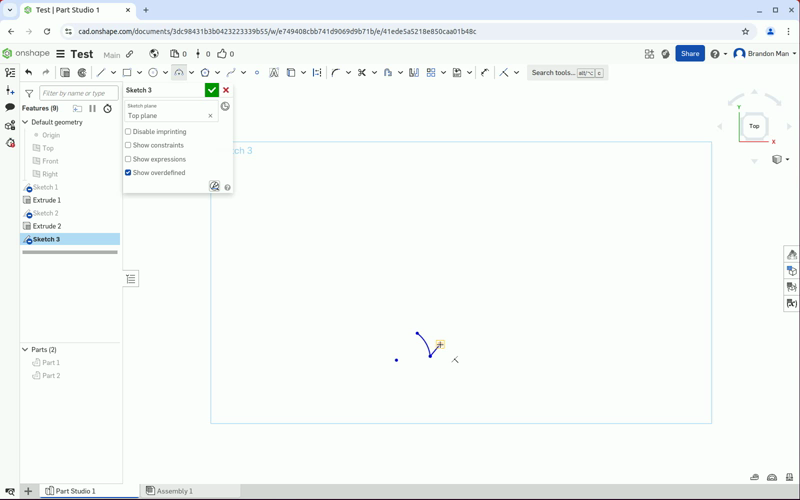
mouse_move(418, 331)
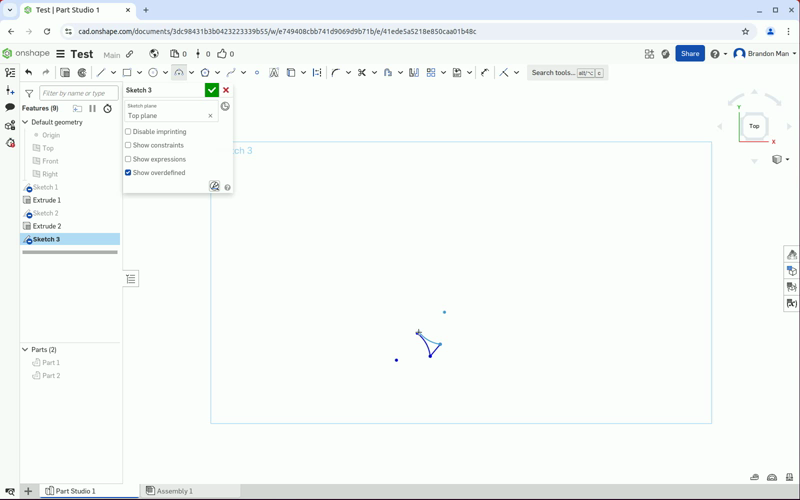
scroll(6)
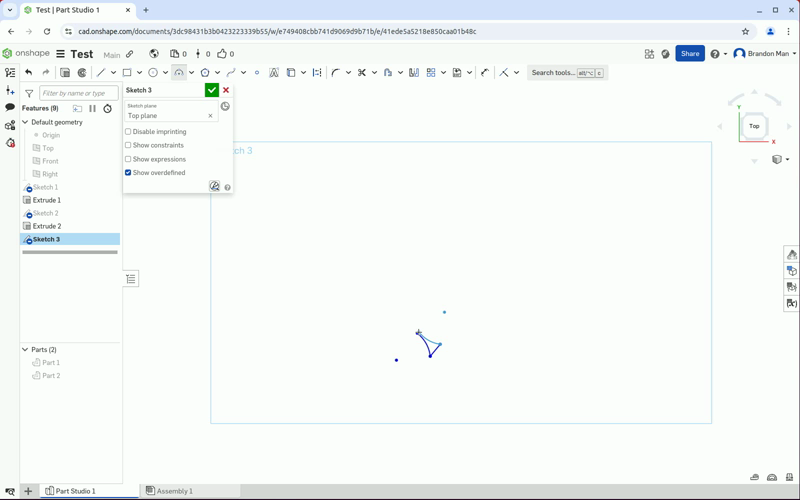
scroll(6)
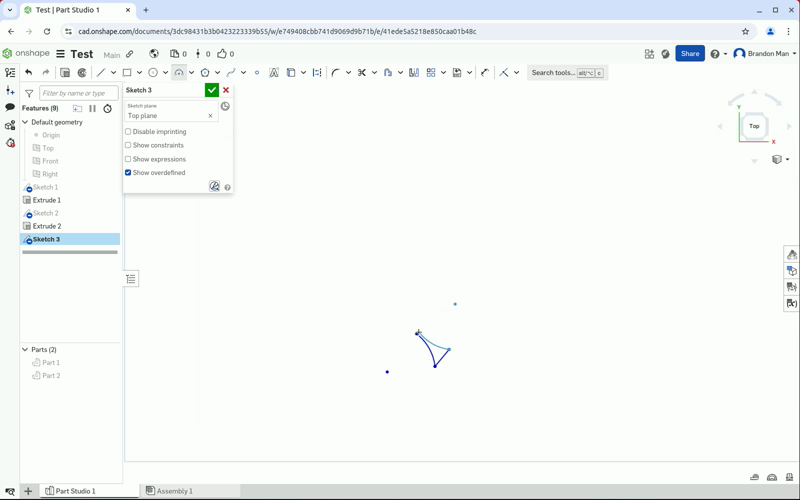
scroll(6)
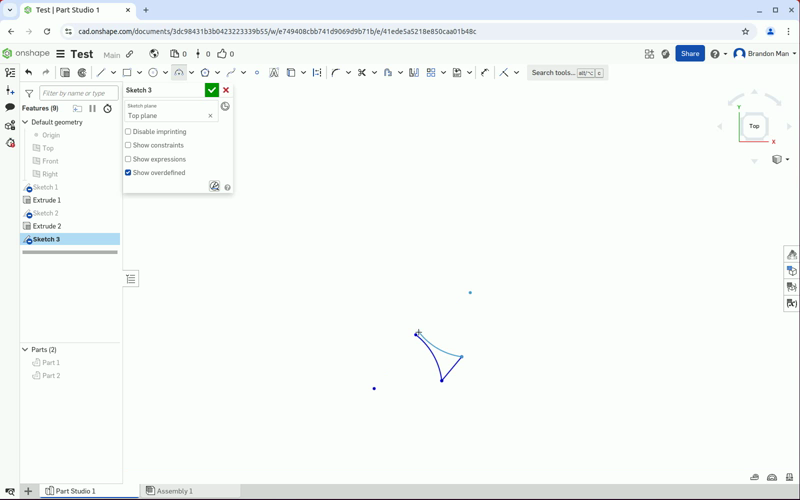
scroll(6)
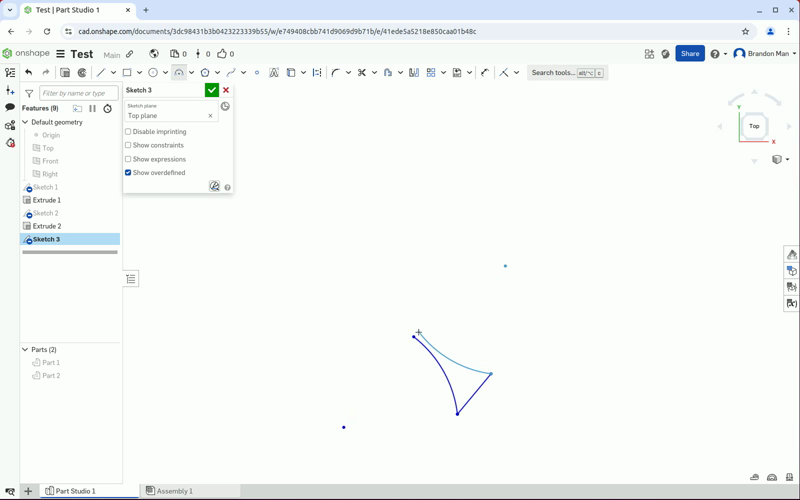
scroll(6)
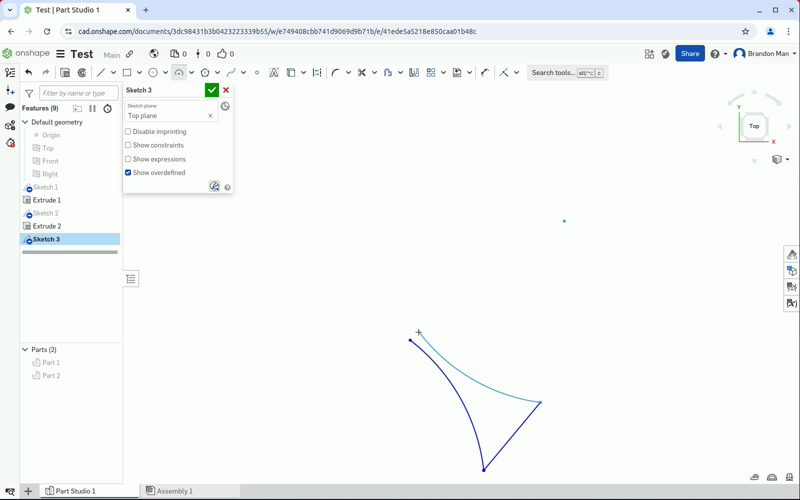
scroll(6)
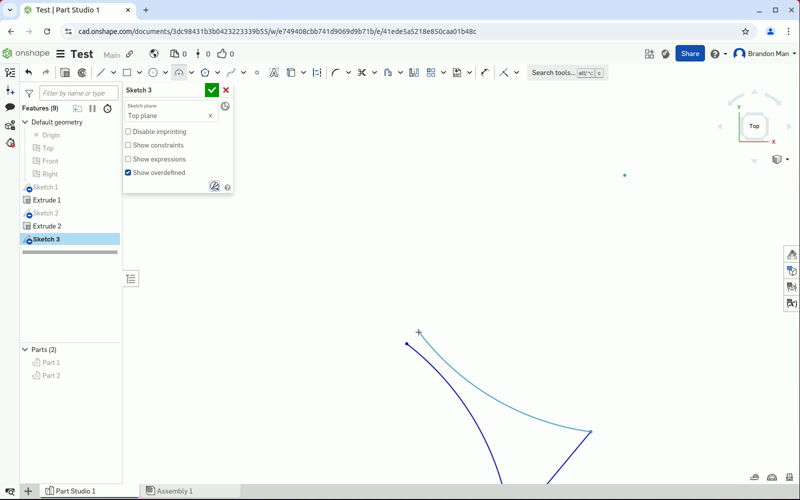
scroll(6)
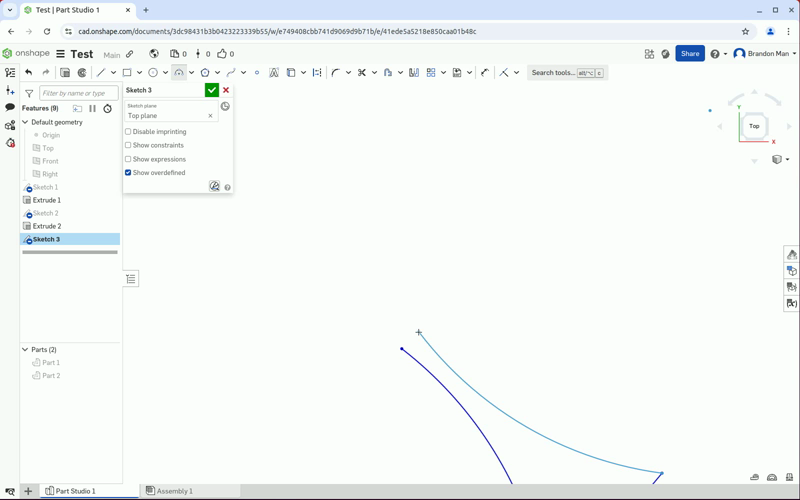
click(418, 331)
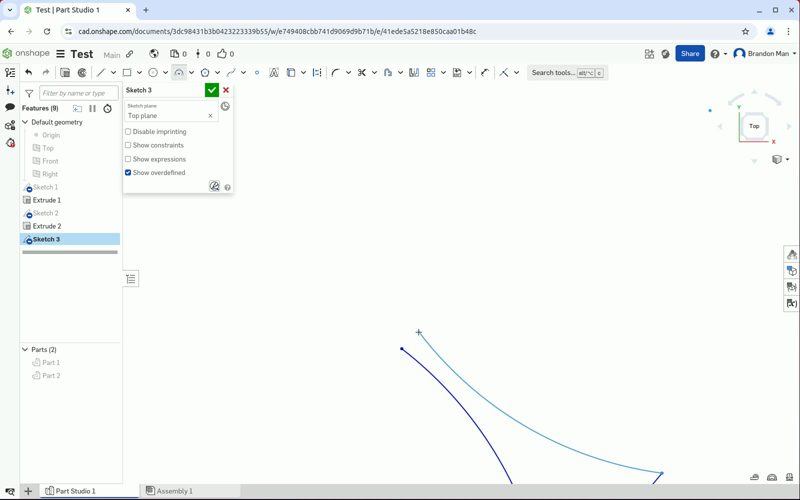
scroll(-6)
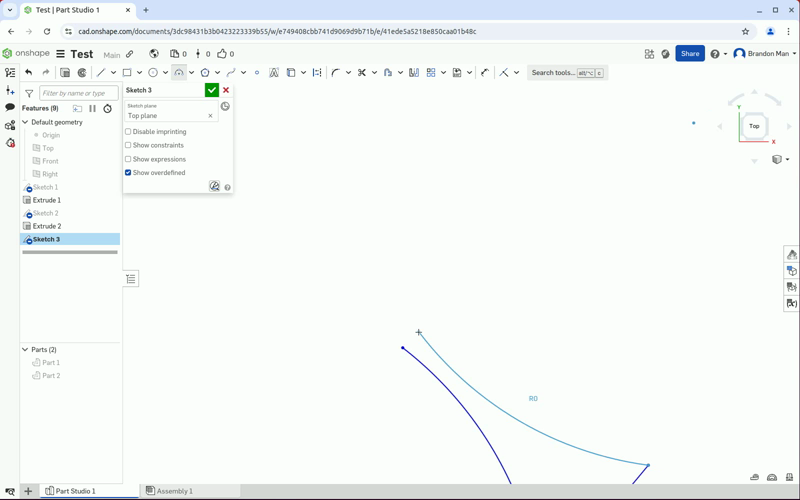
scroll(-6)
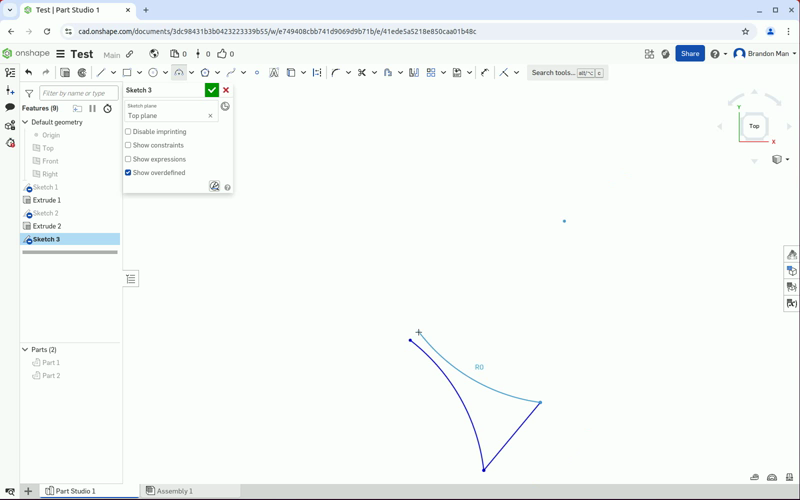
scroll(-6)
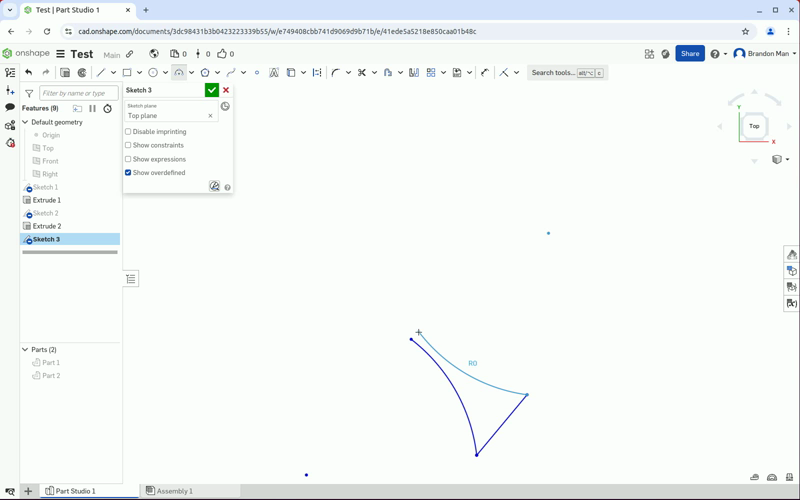
scroll(-6)
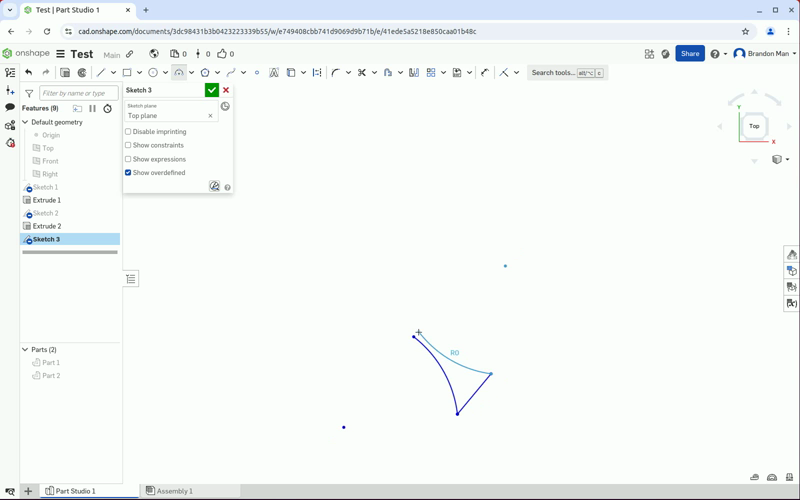
scroll(-6)
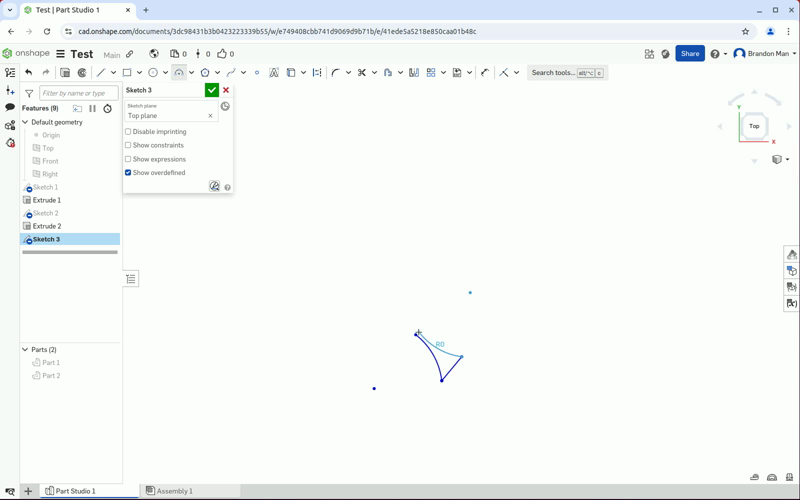
scroll(-6)
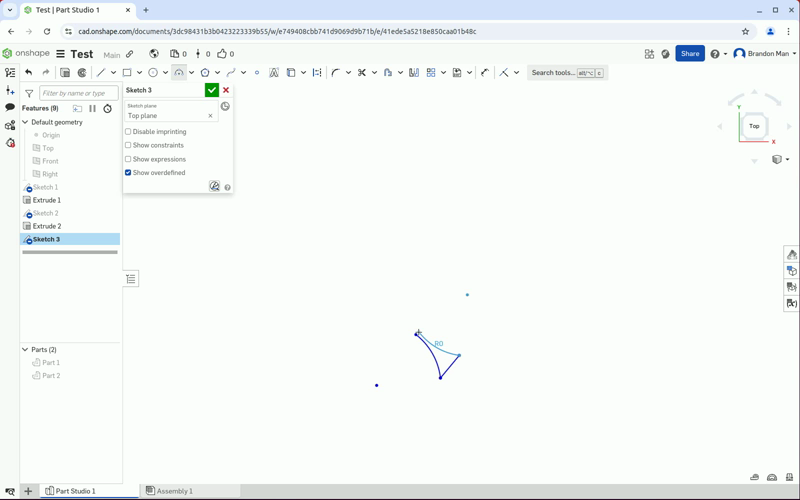
scroll(-6)
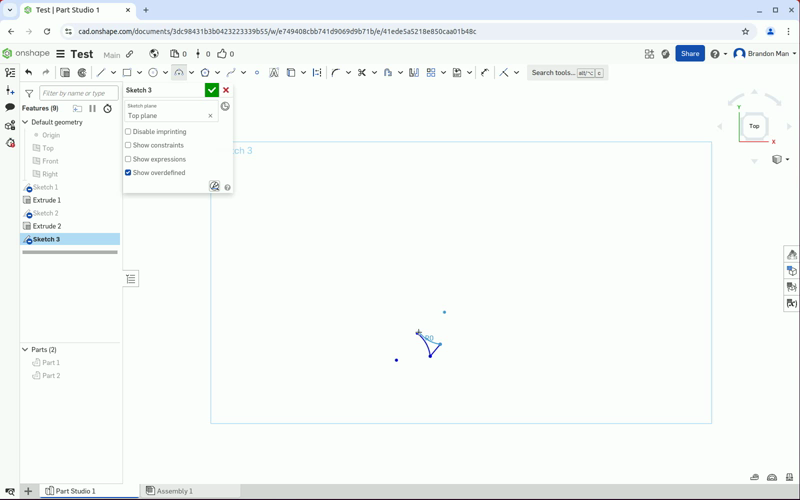
mouse_move(429, 339)
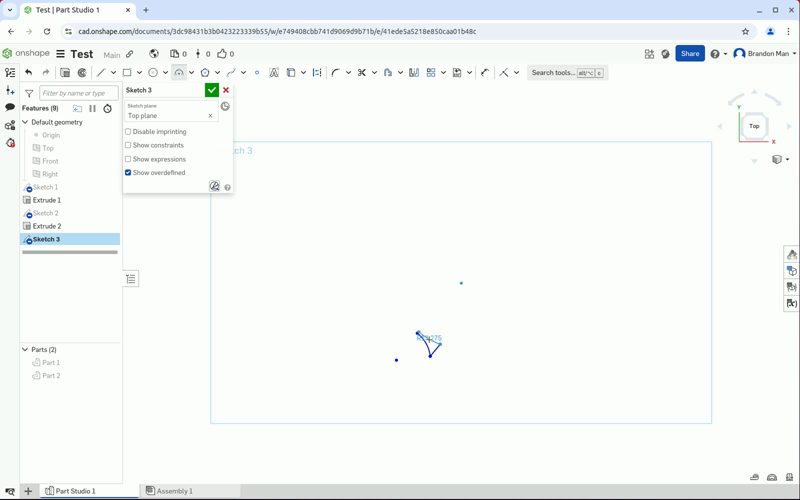
click(429, 339)
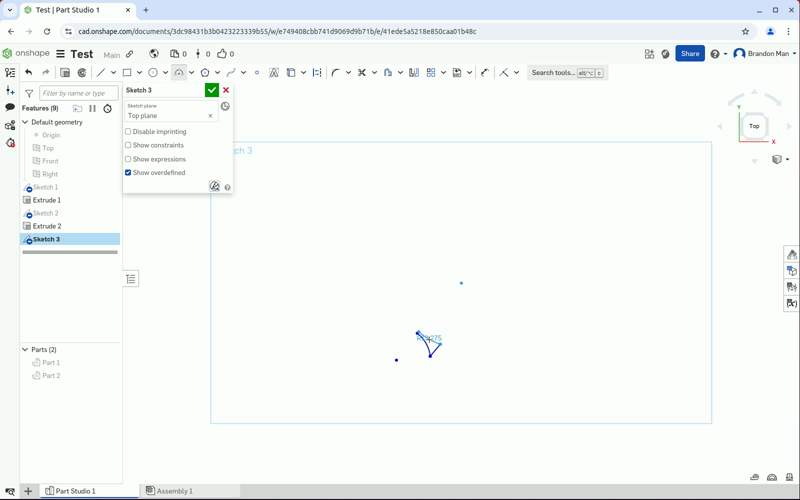
key_up(shift)
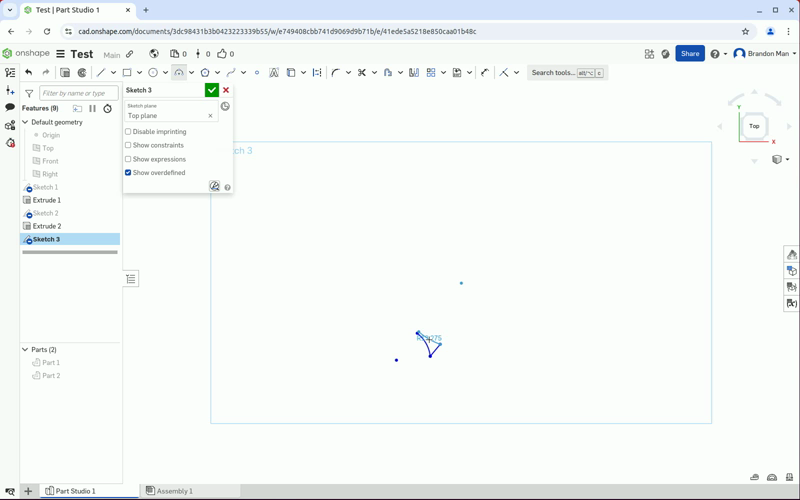
key(esc)
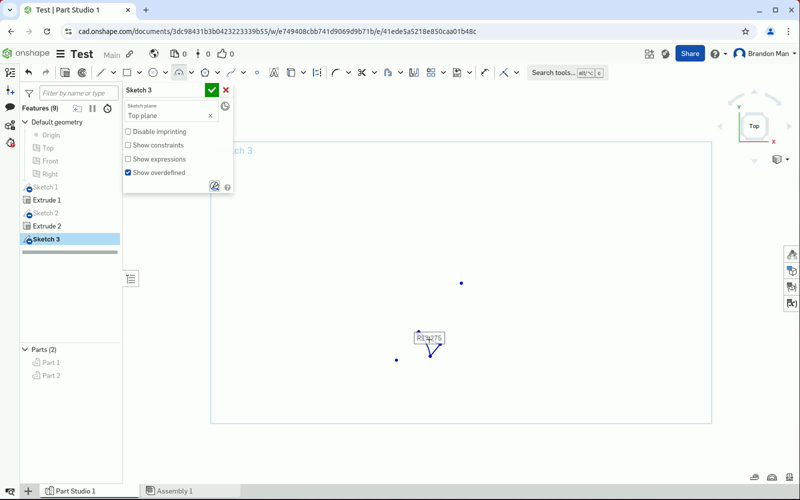
key(l)
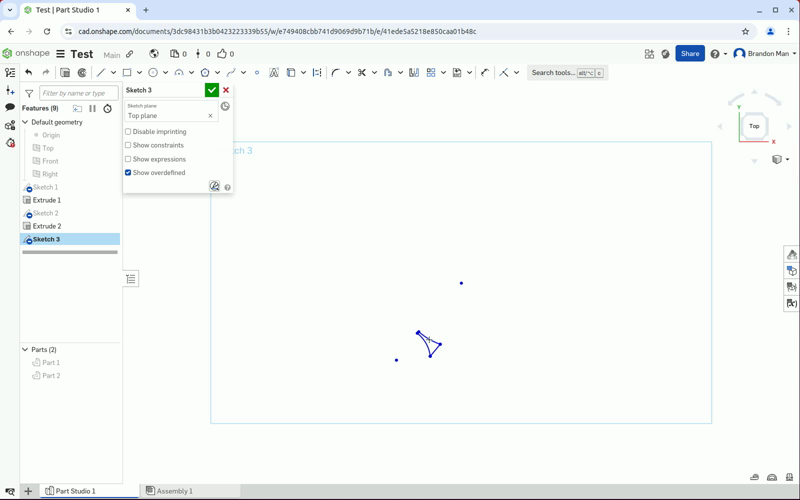
mouse_move(418, 331)
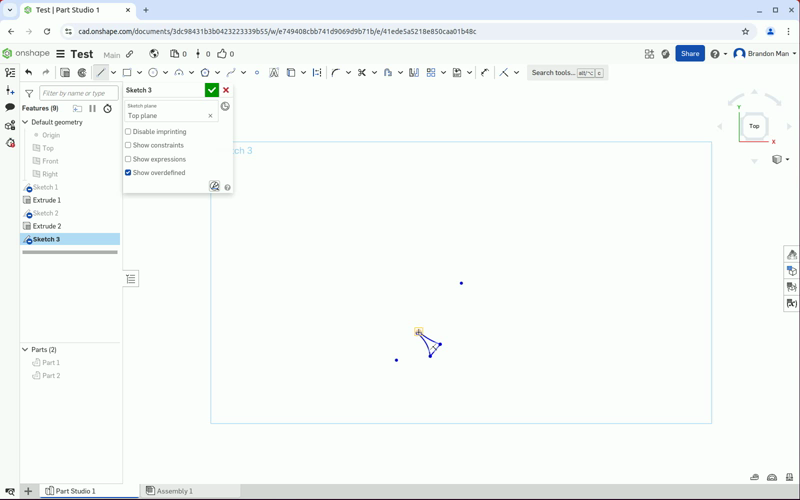
scroll(6)
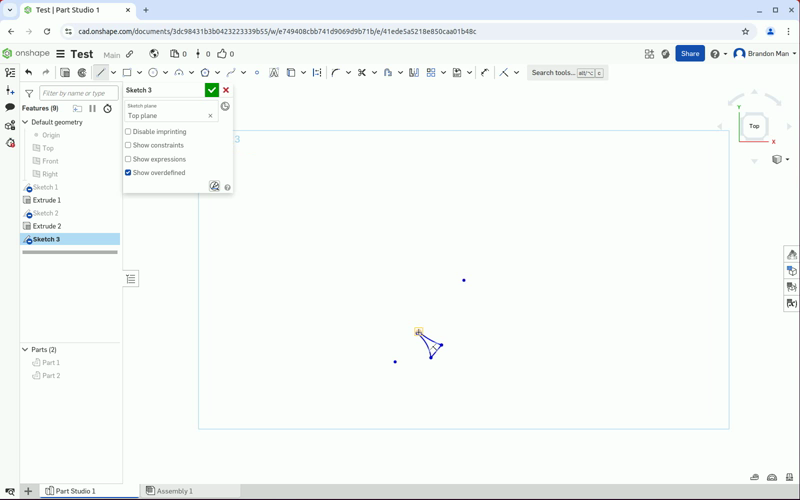
scroll(6)
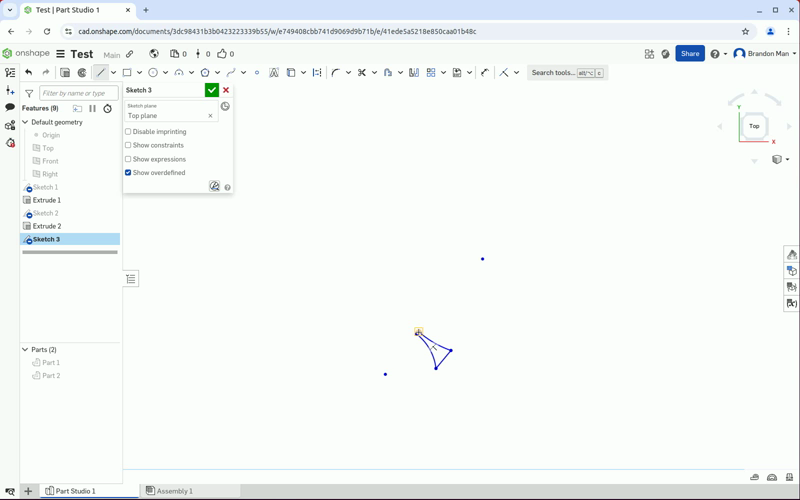
scroll(6)
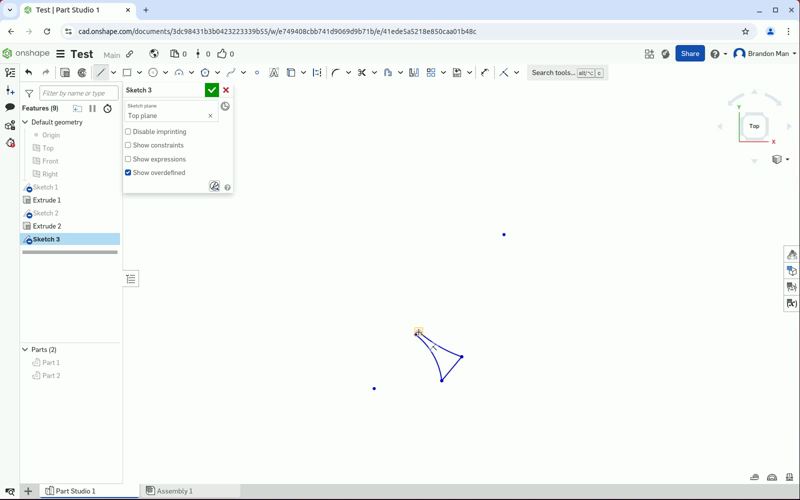
scroll(6)
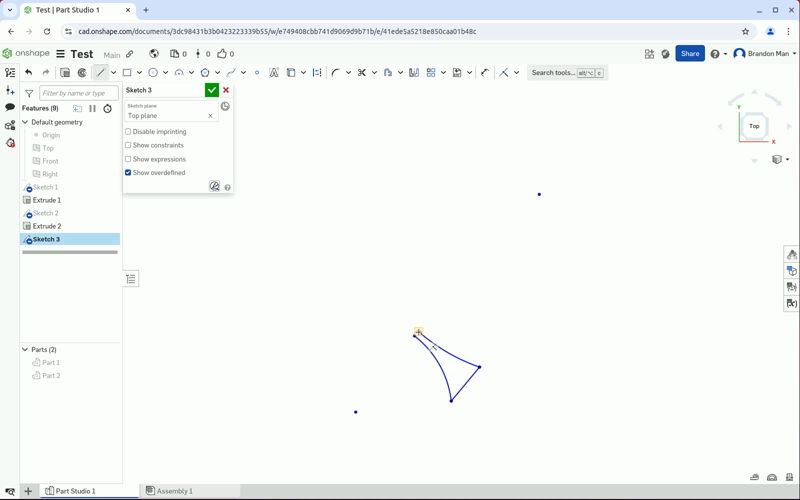
scroll(6)
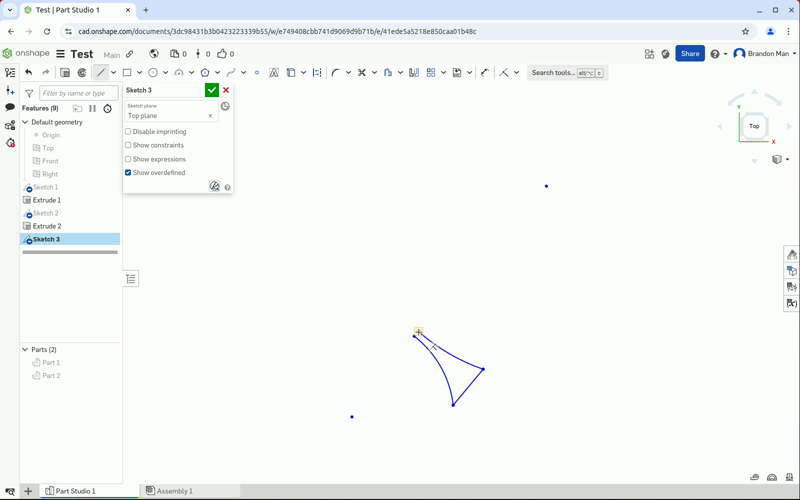
scroll(6)
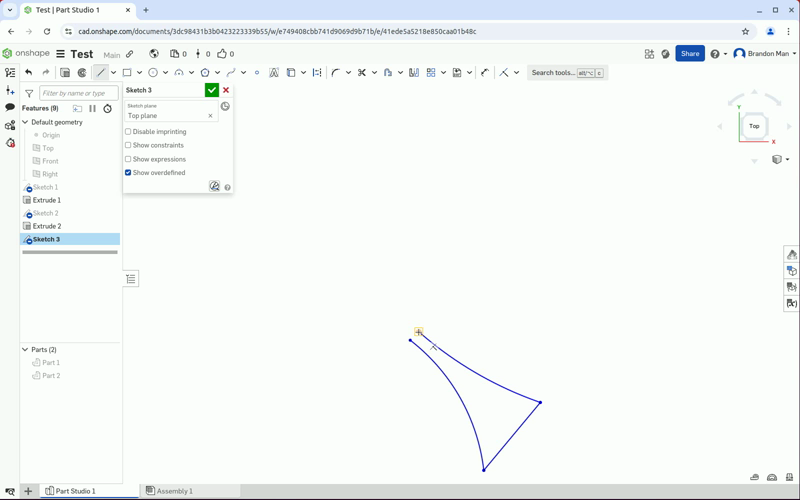
scroll(6)
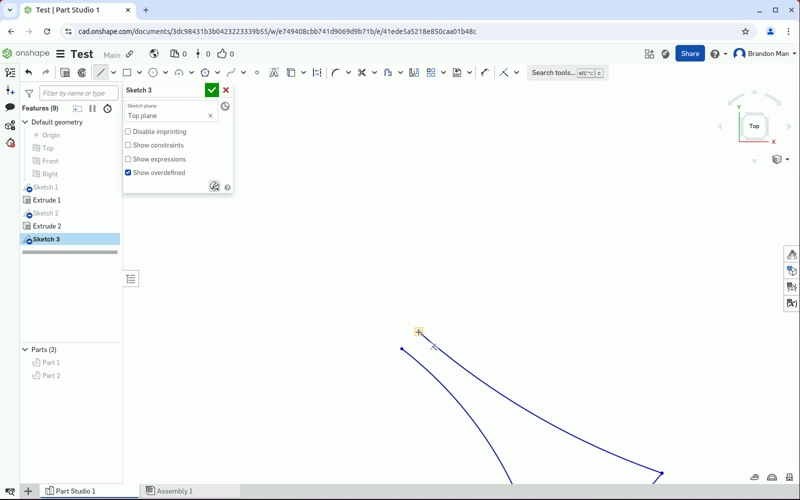
click(418, 331)
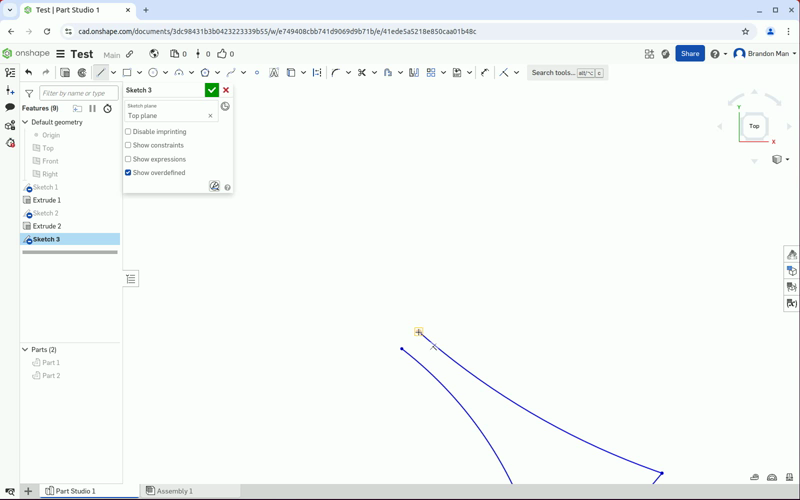
scroll(-6)
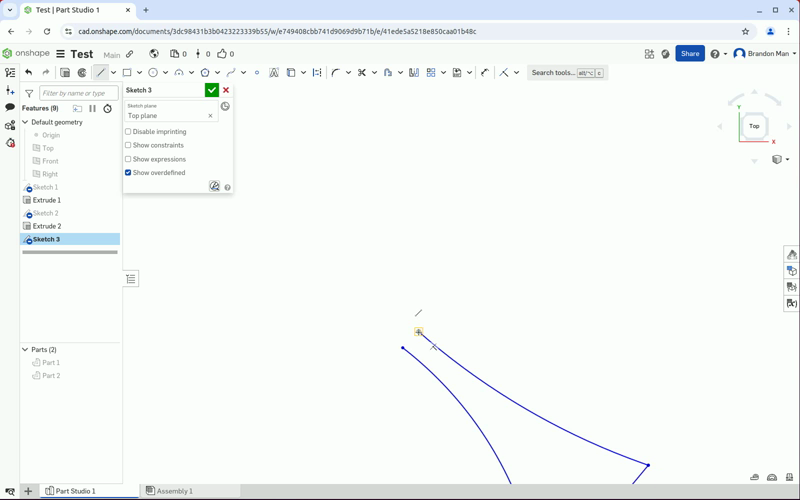
scroll(-6)
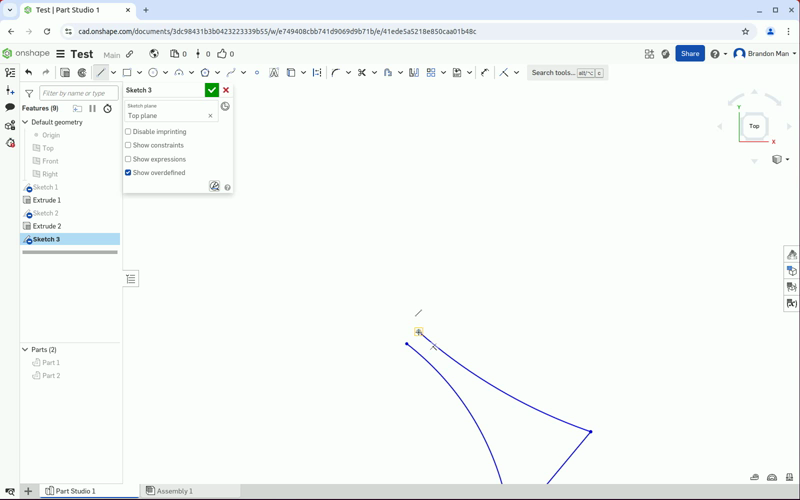
scroll(-6)
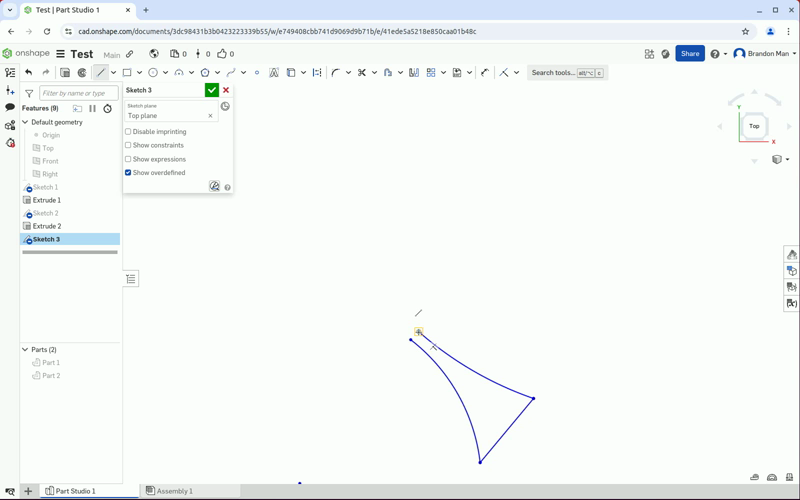
scroll(-6)
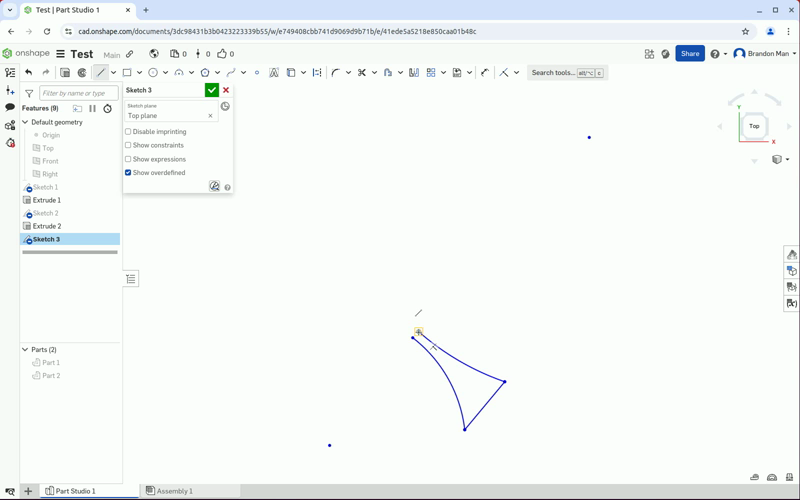
scroll(-6)
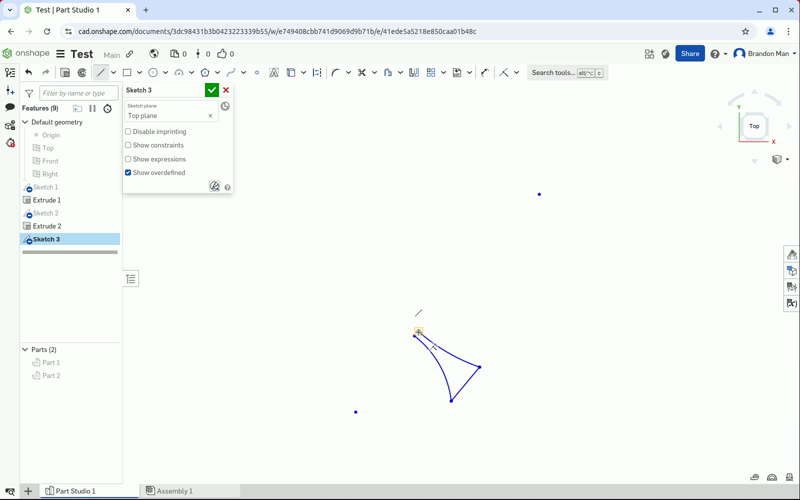
scroll(-6)
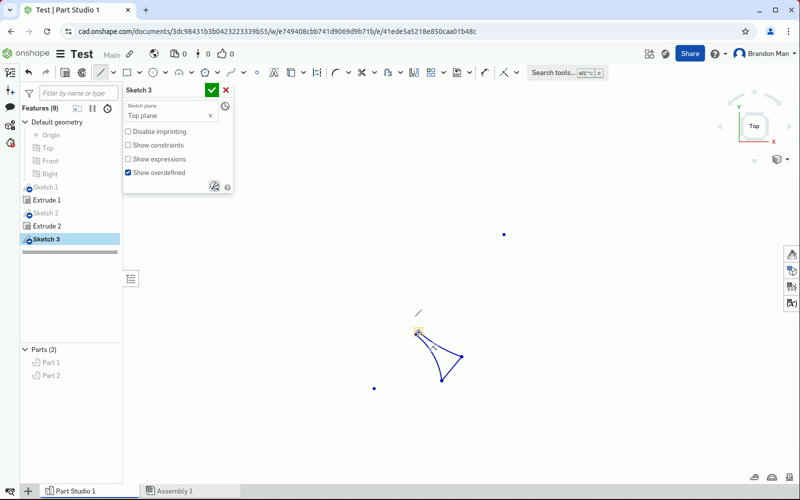
scroll(-6)
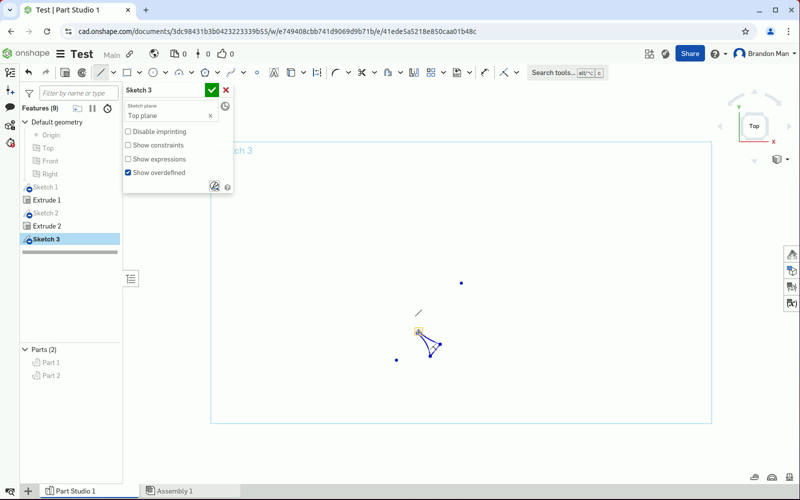
mouse_move(448, 331)
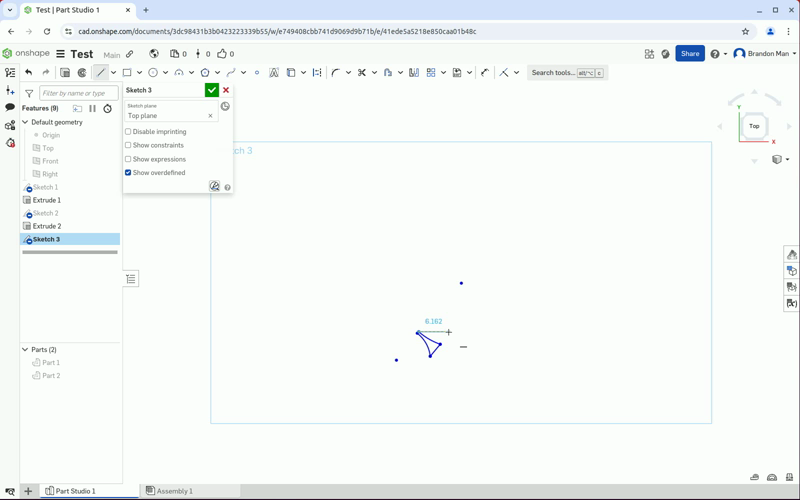
key_down(shift)
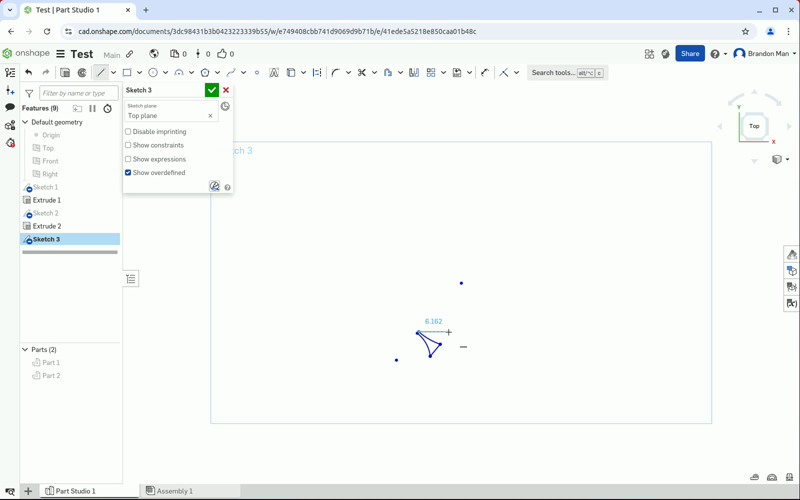
mouse_move(417, 333)
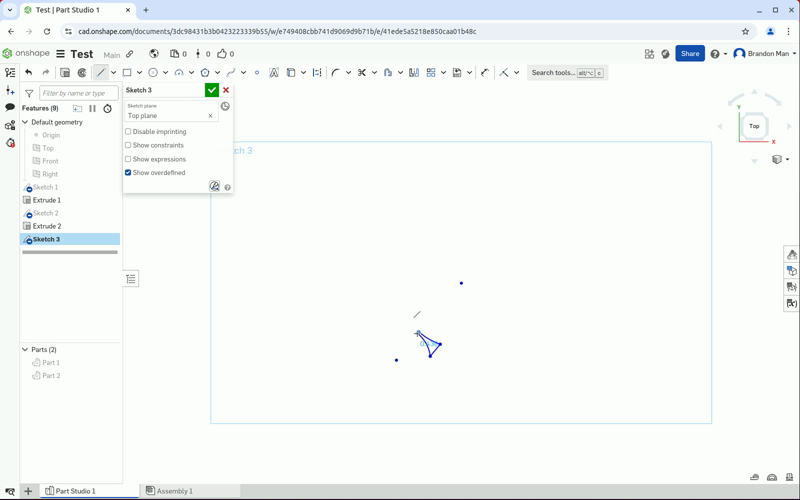
scroll(6)
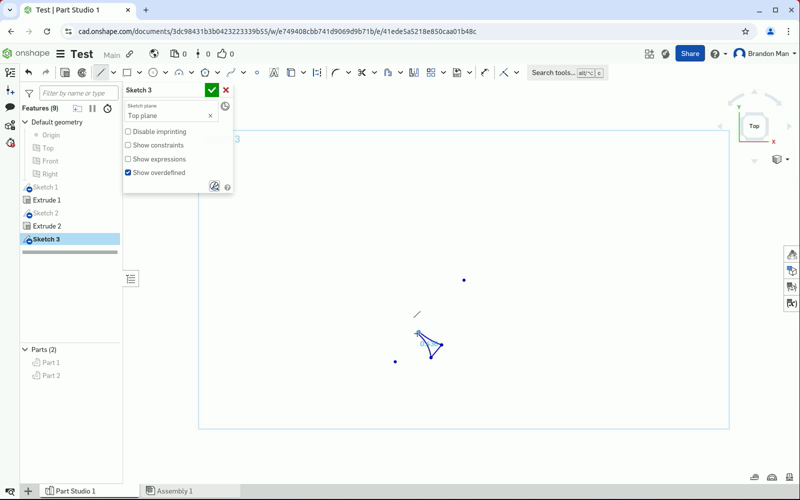
scroll(6)
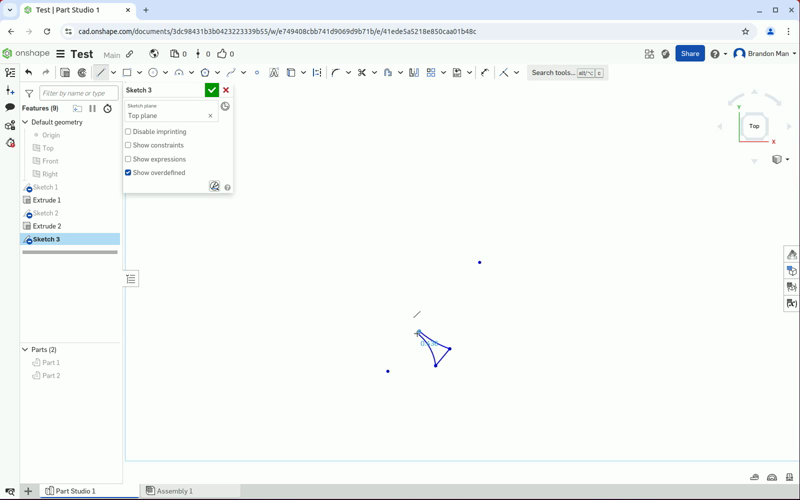
scroll(6)
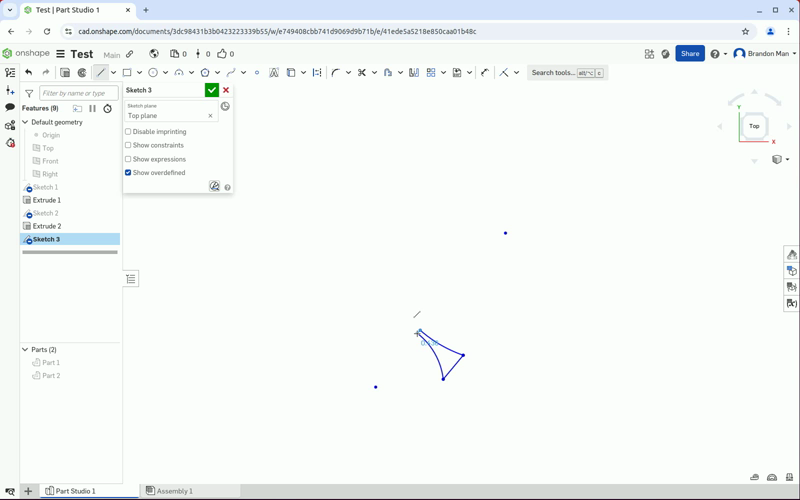
scroll(6)
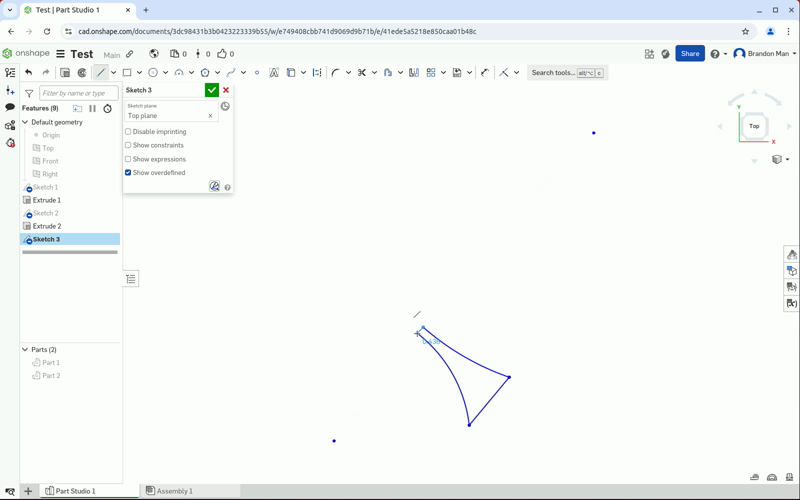
scroll(6)
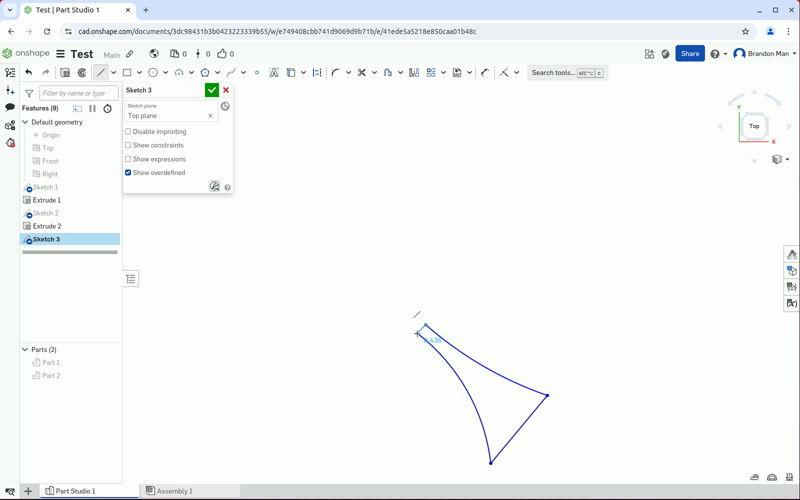
scroll(6)
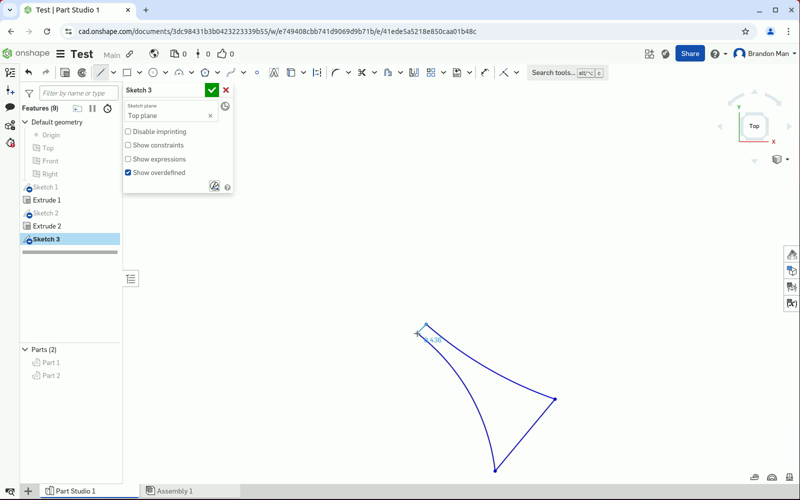
scroll(6)
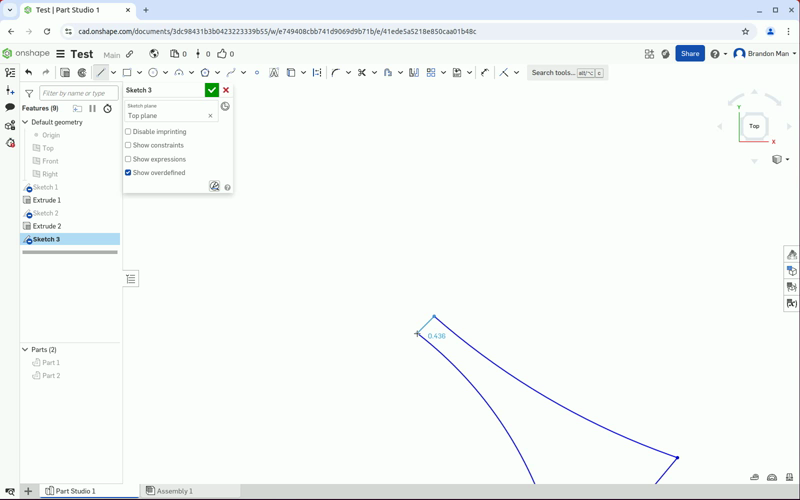
key_up(shift)
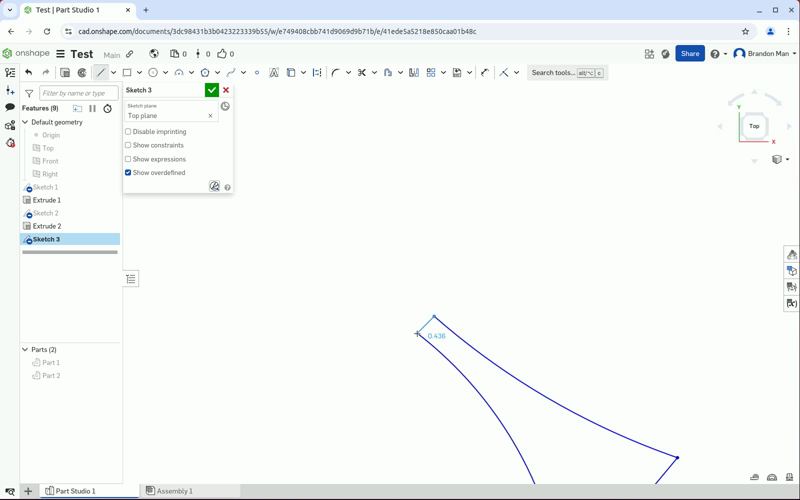
click(417, 333)
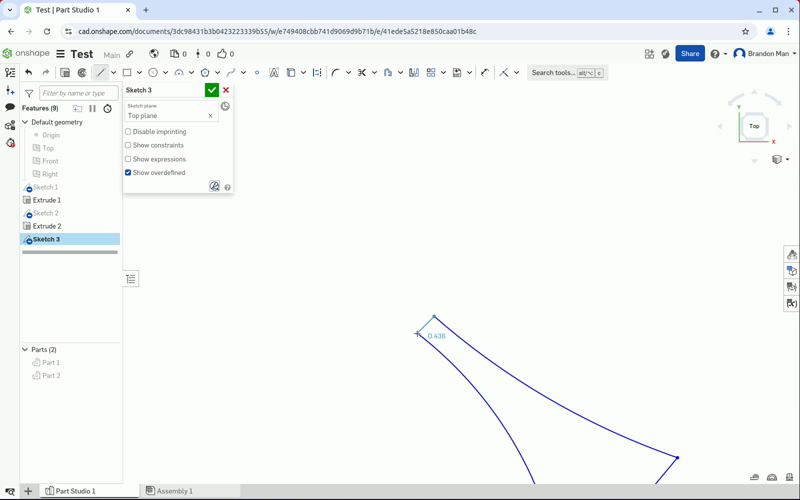
scroll(-6)
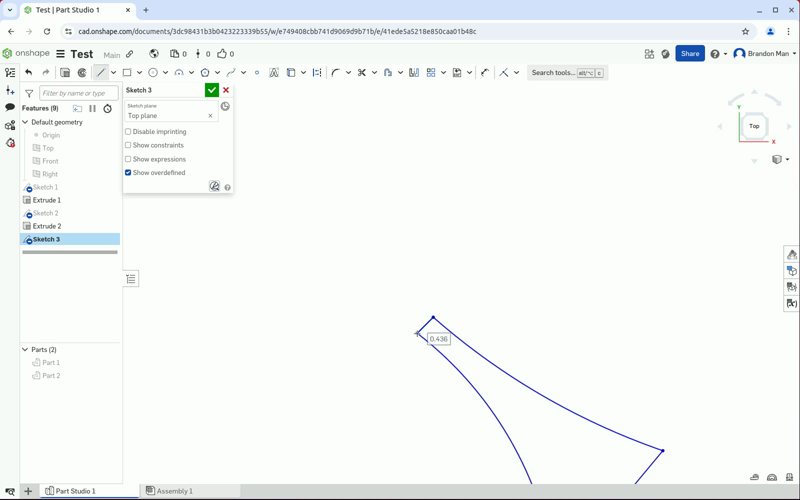
scroll(-6)
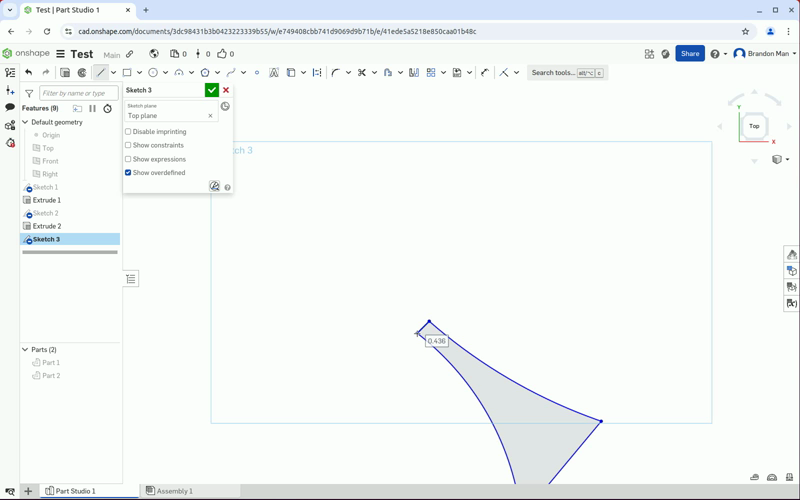
scroll(-6)
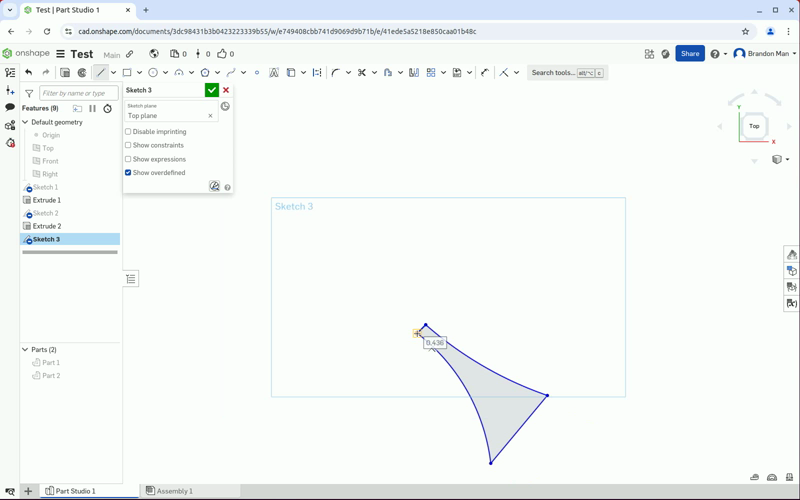
scroll(-6)
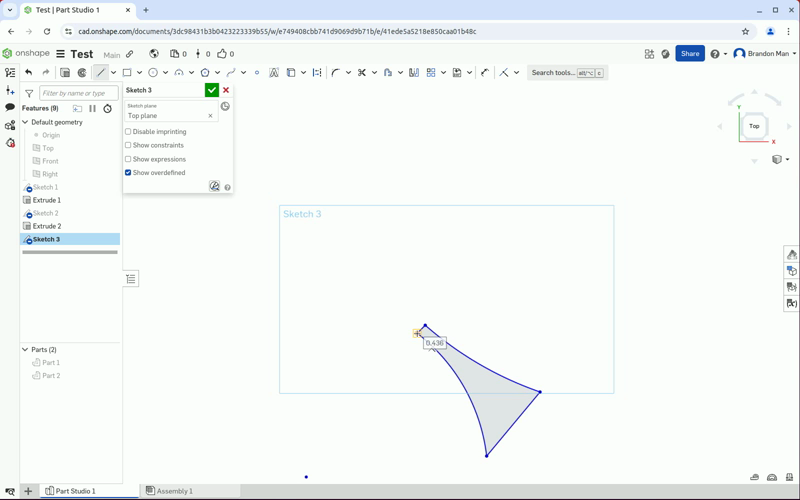
scroll(-6)
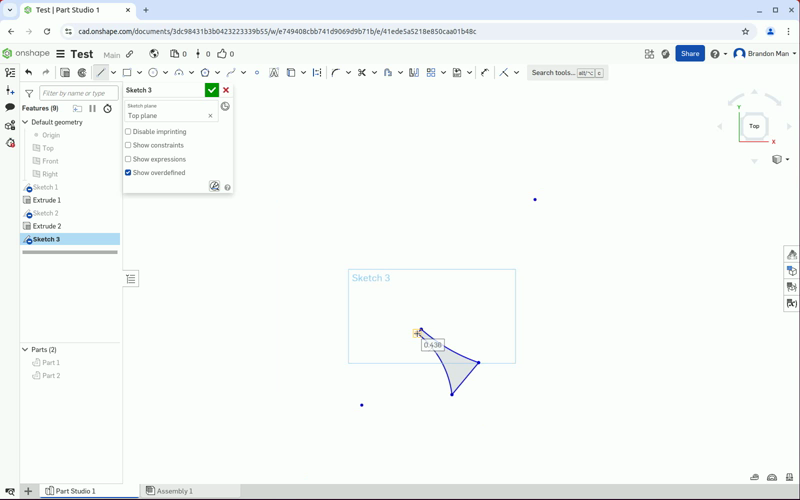
scroll(-6)
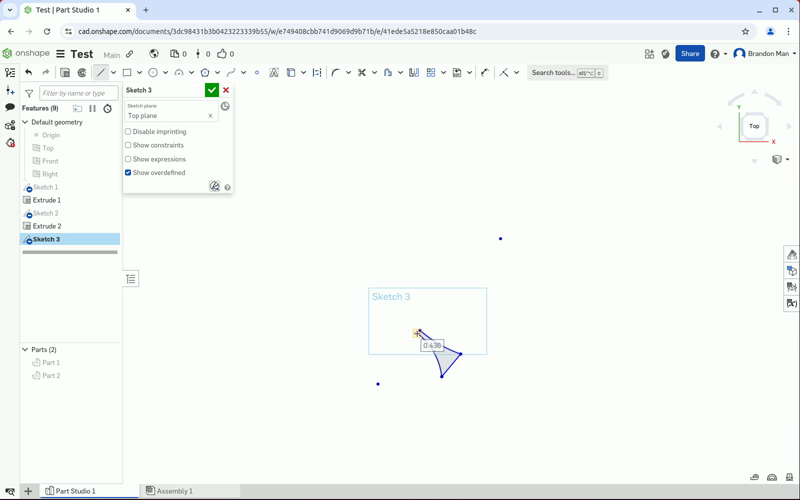
scroll(-6)
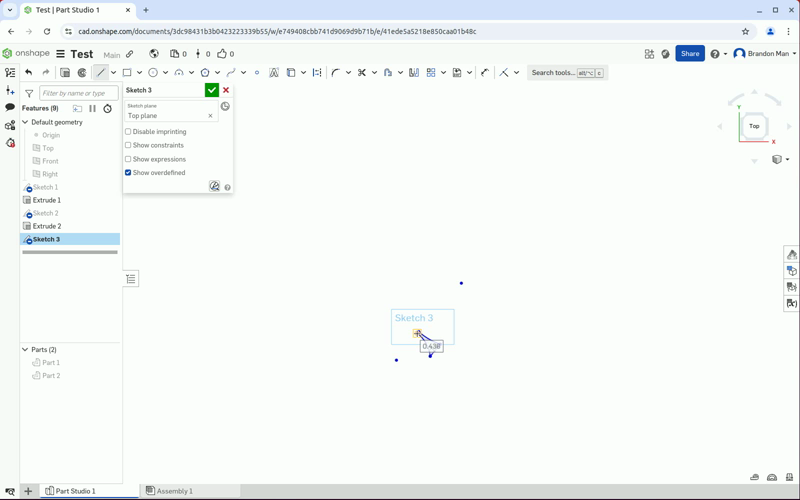
key(esc)
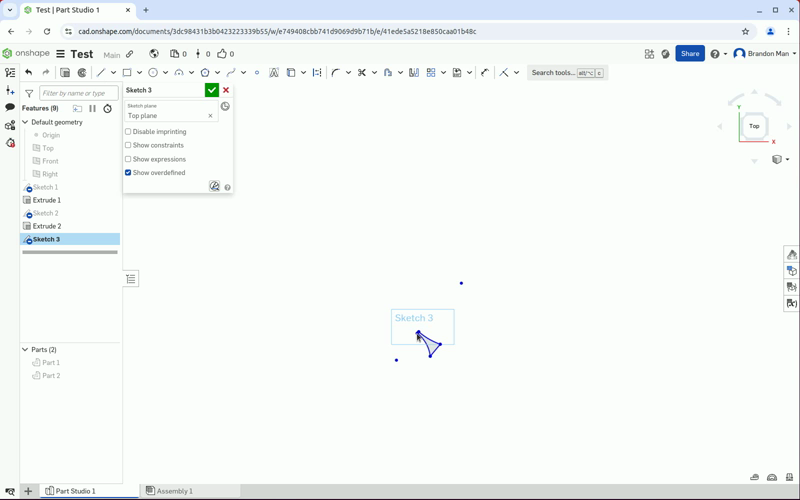
mouse_move(426, 339)
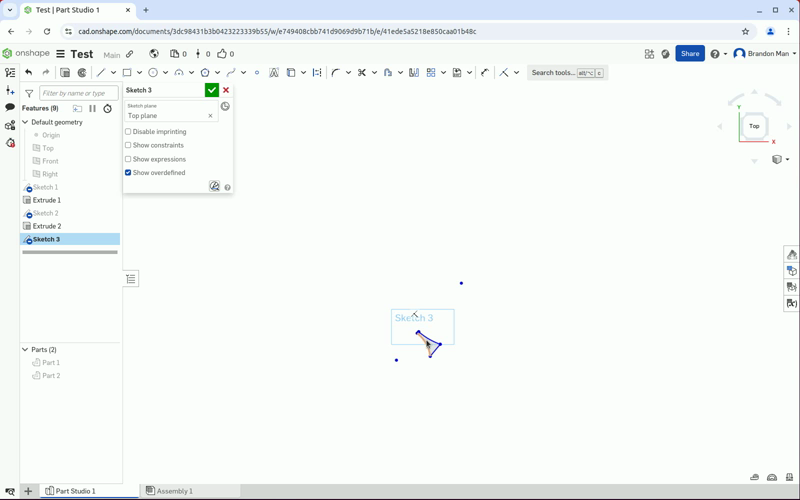
scroll(6)
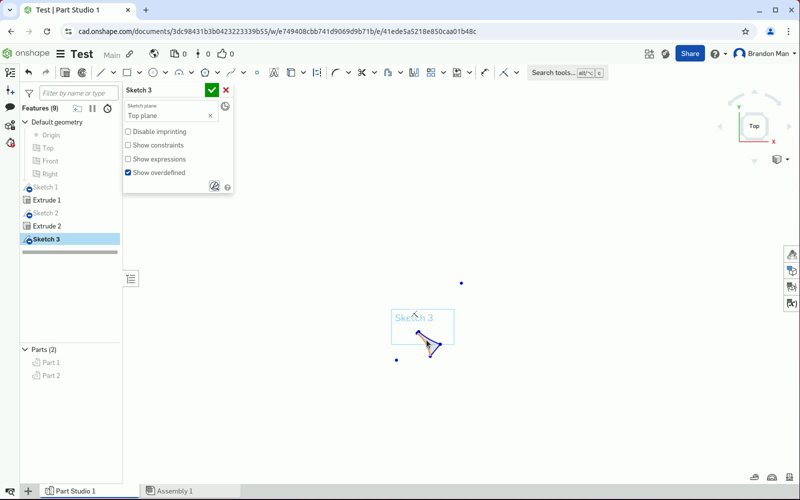
scroll(6)
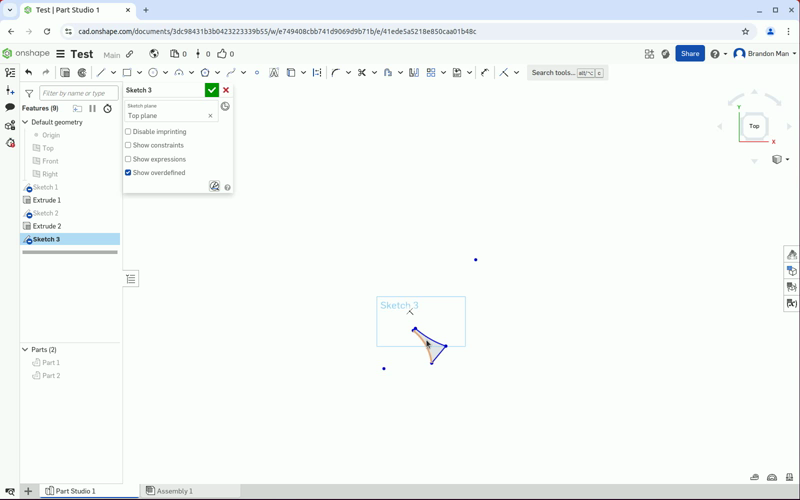
scroll(6)
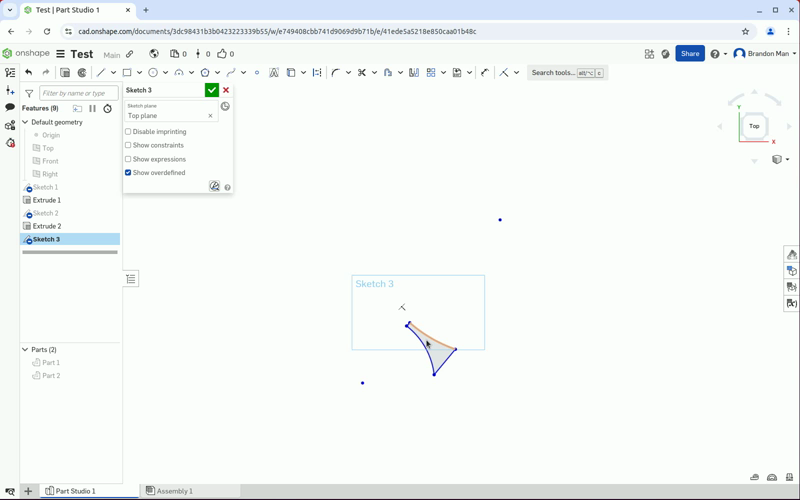
scroll(6)
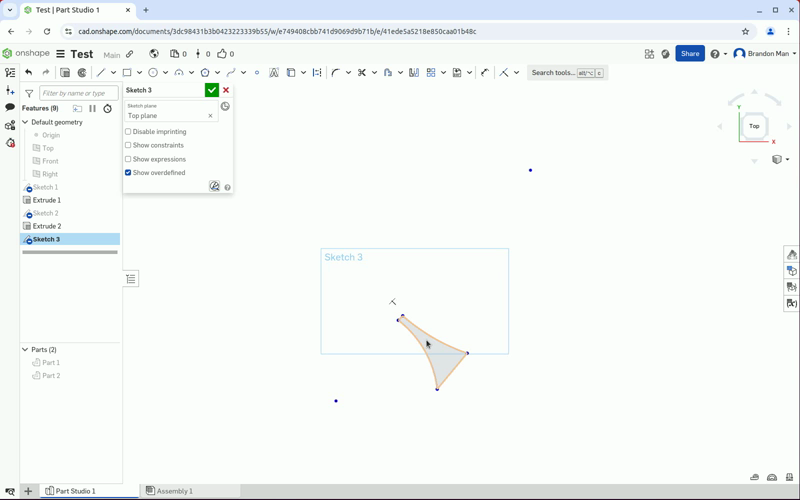
scroll(6)
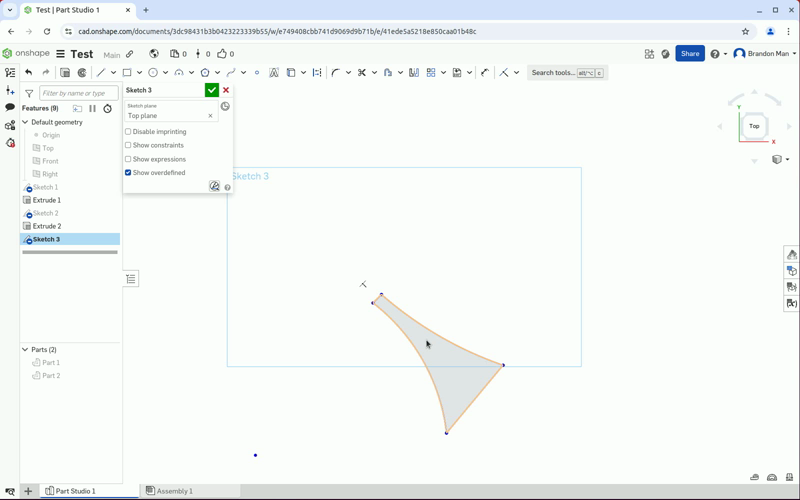
scroll(6)
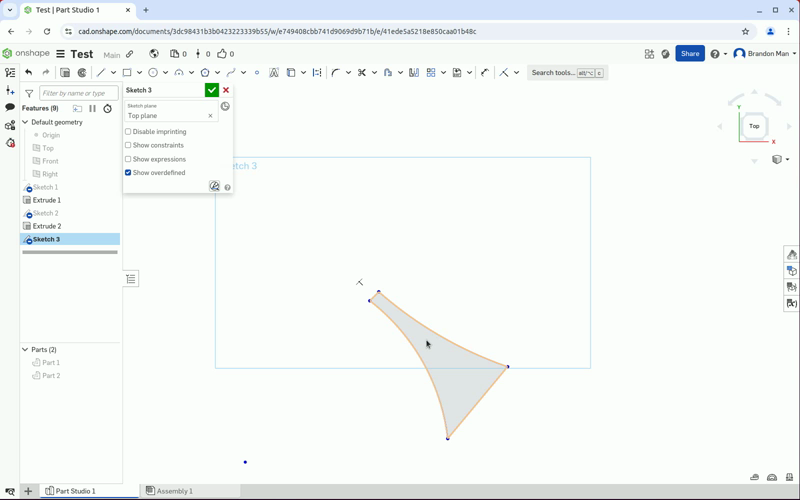
scroll(6)
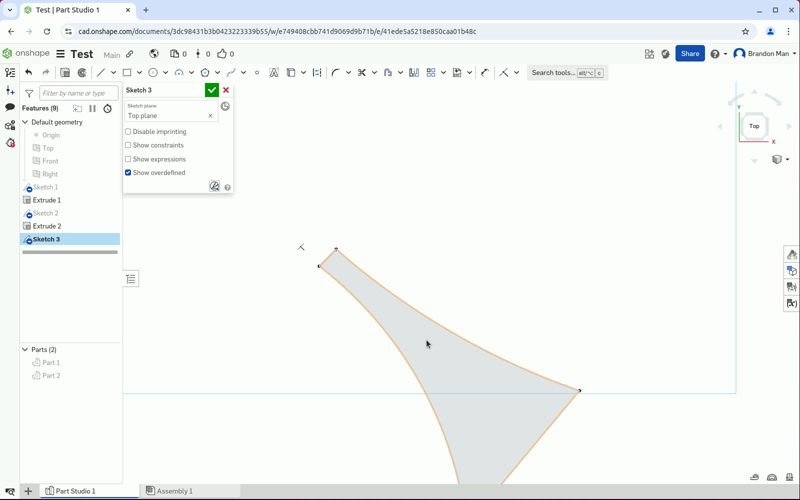
click(426, 339)
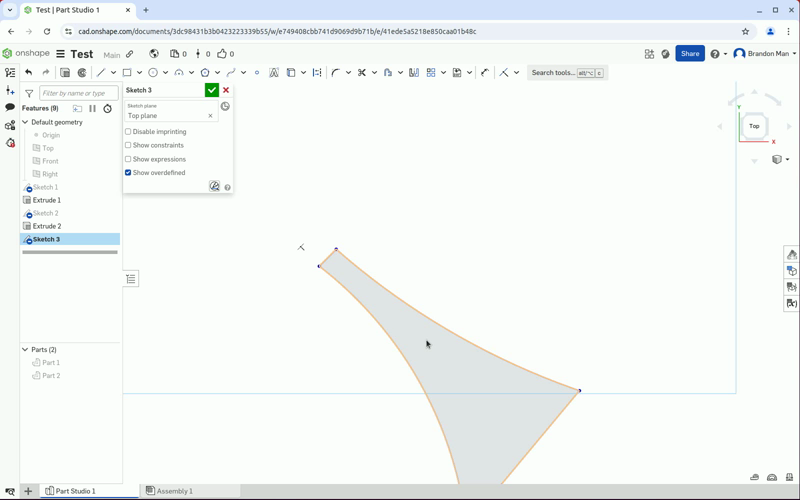
scroll(-6)
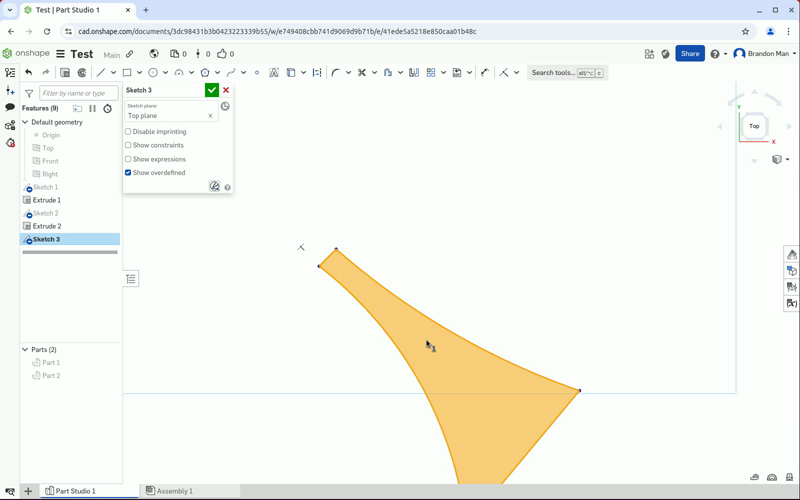
scroll(-6)
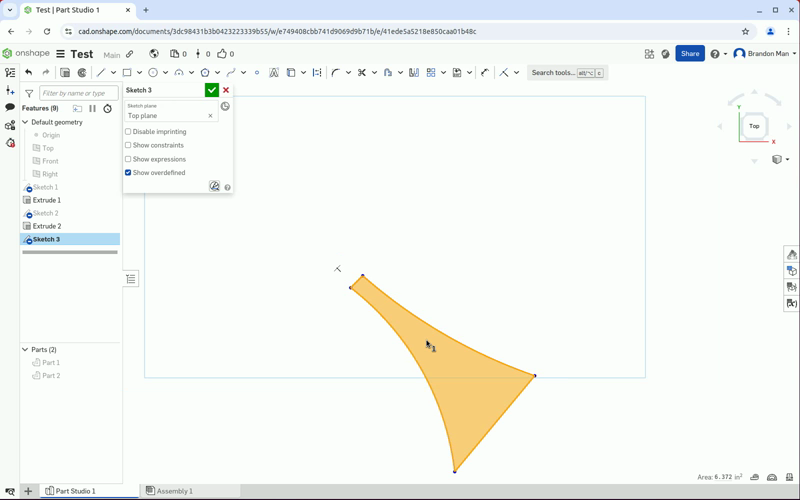
scroll(-6)
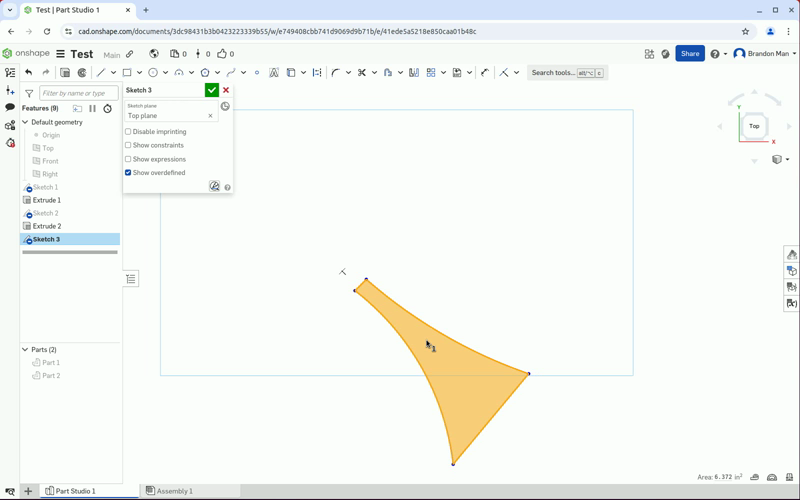
scroll(-6)
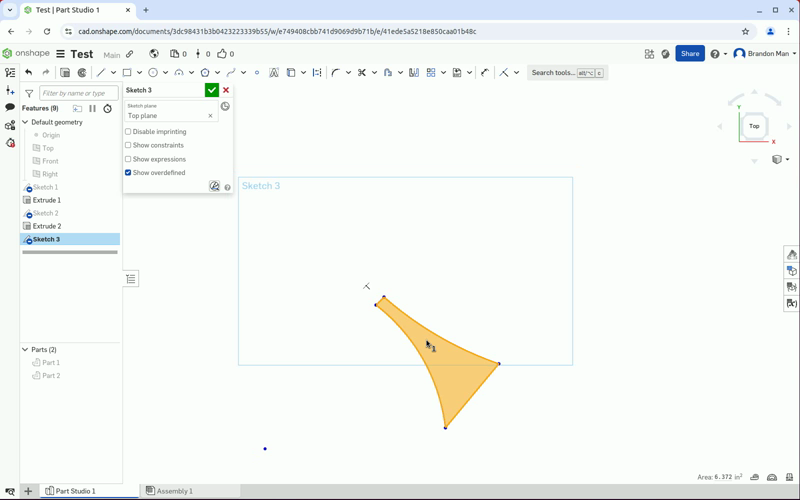
scroll(-6)
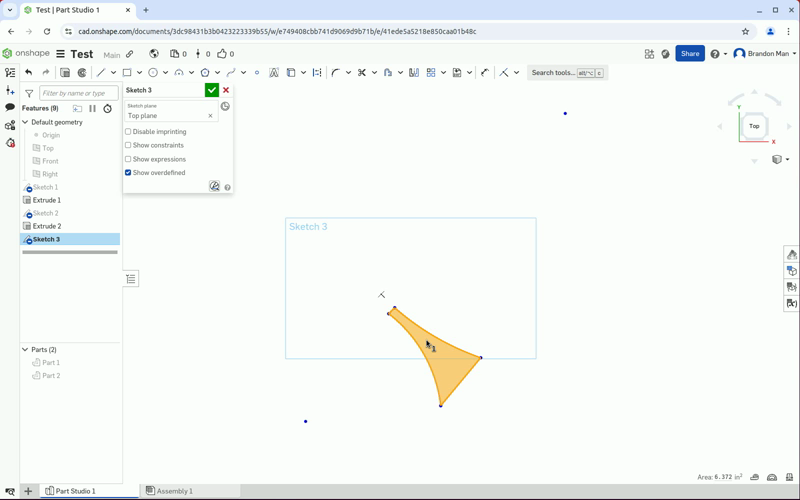
scroll(-6)
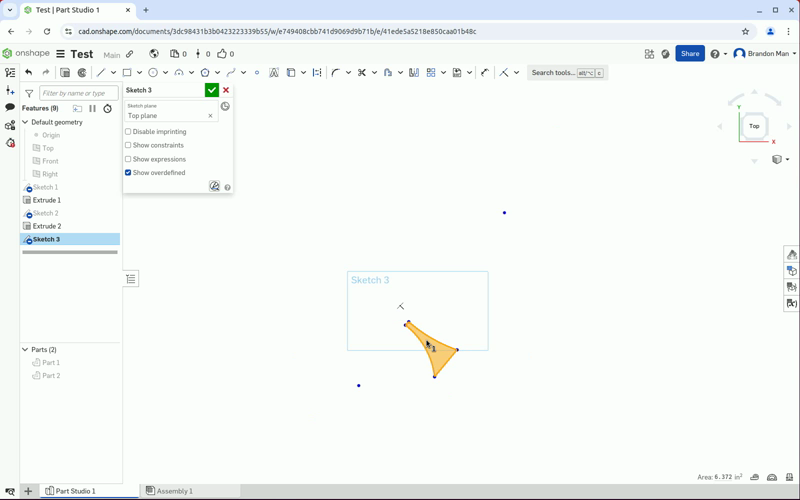
scroll(-6)
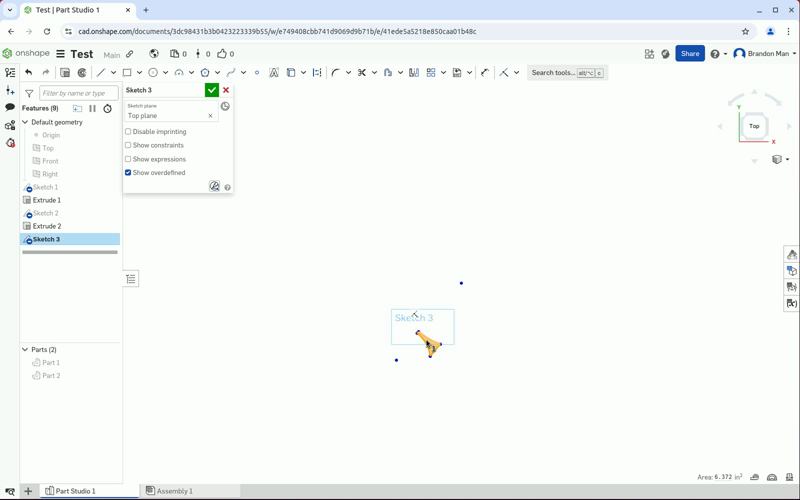
mouse_move(73, 352)
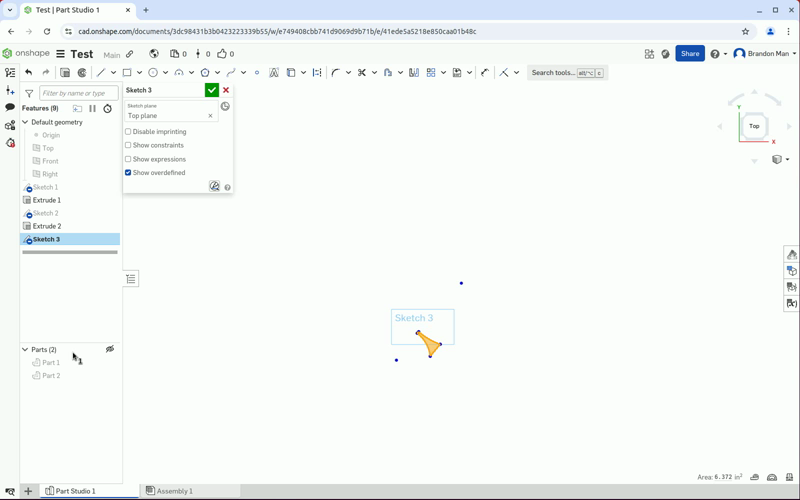
key(shift+y)
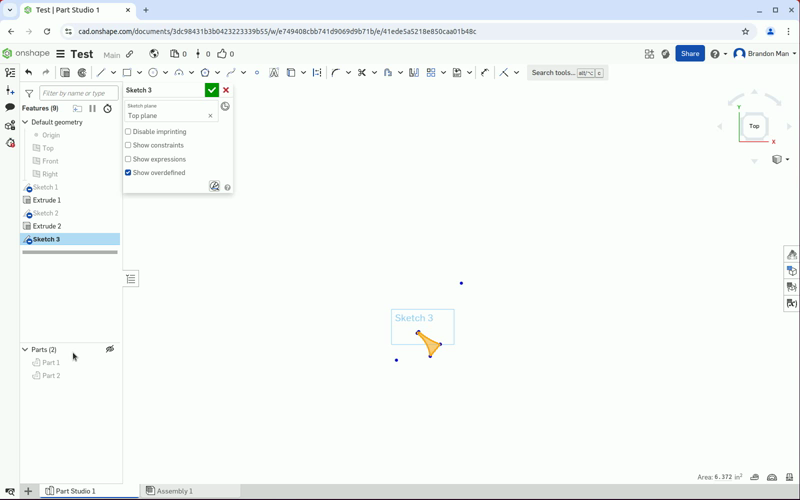
key(shift+e)
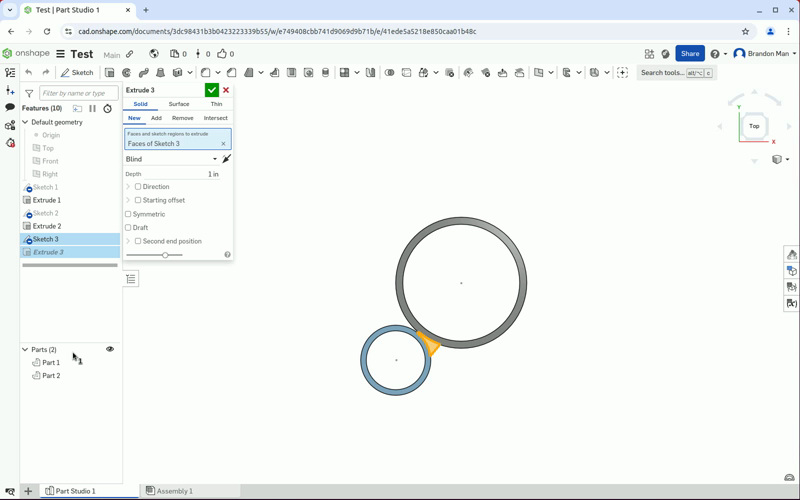
mouse_move(143, 106)
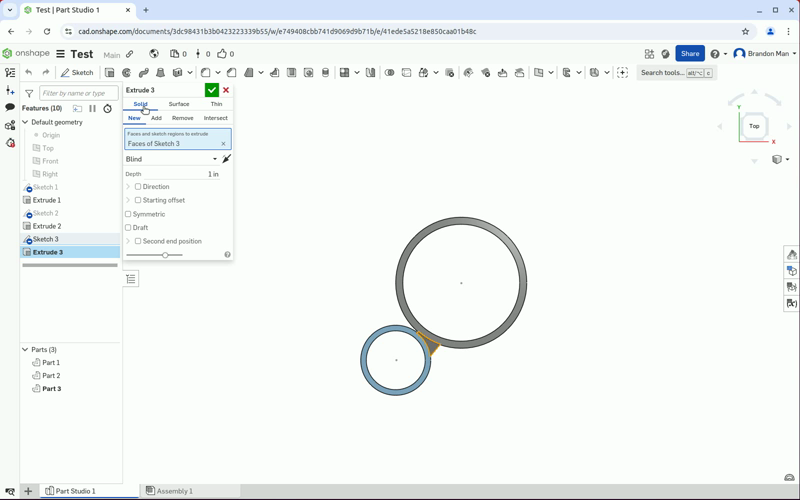
click(143, 106)
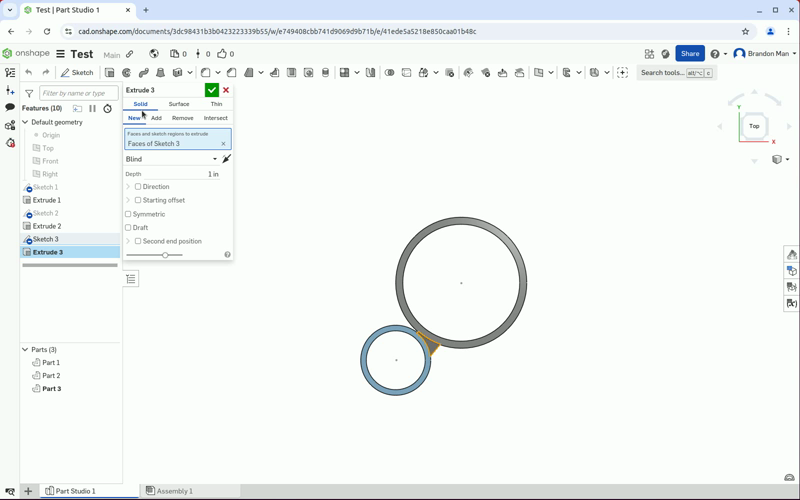
mouse_move(137, 120)
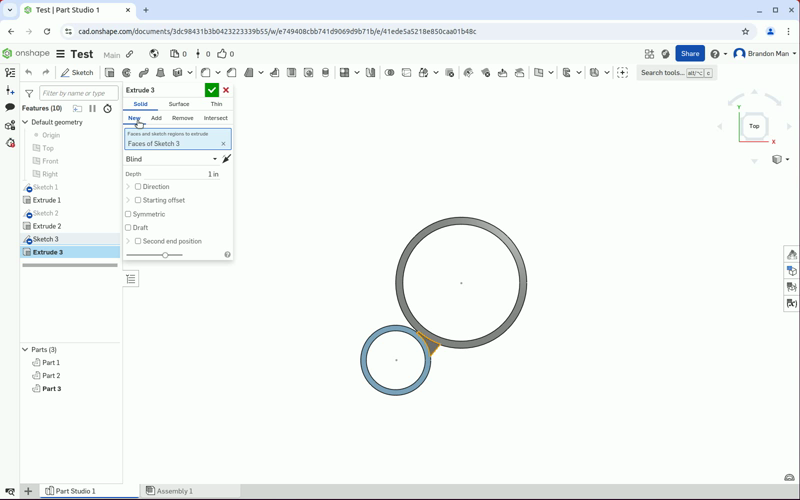
click(137, 120)
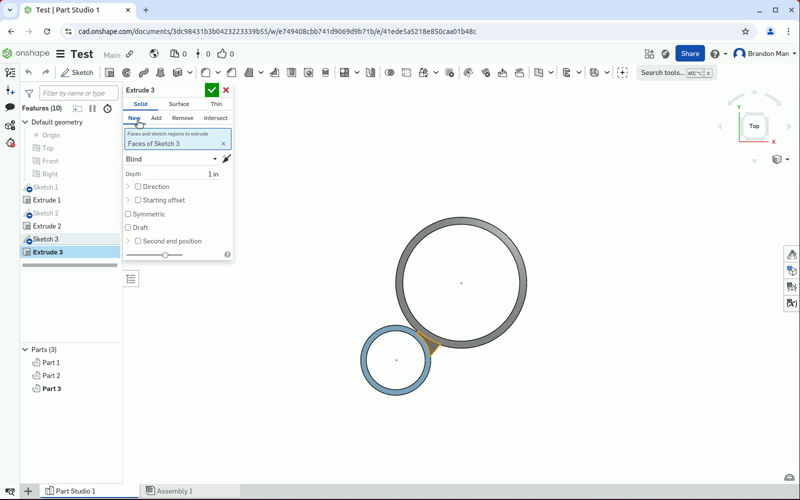
key(tab, 4)
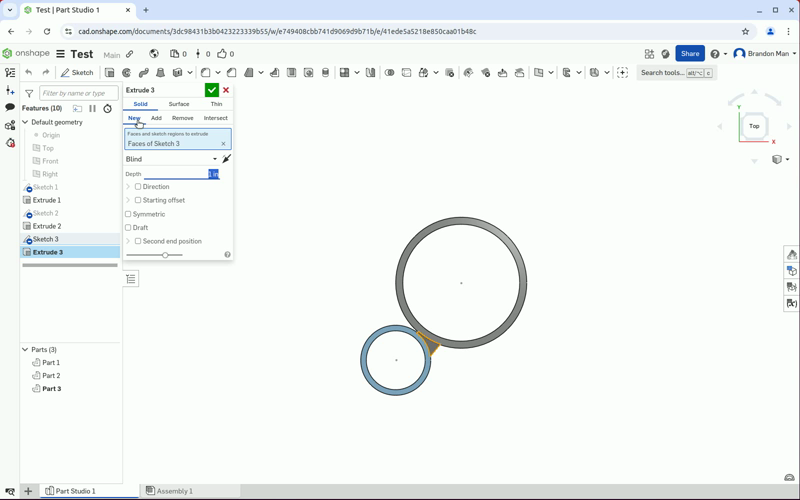
text(1.204)
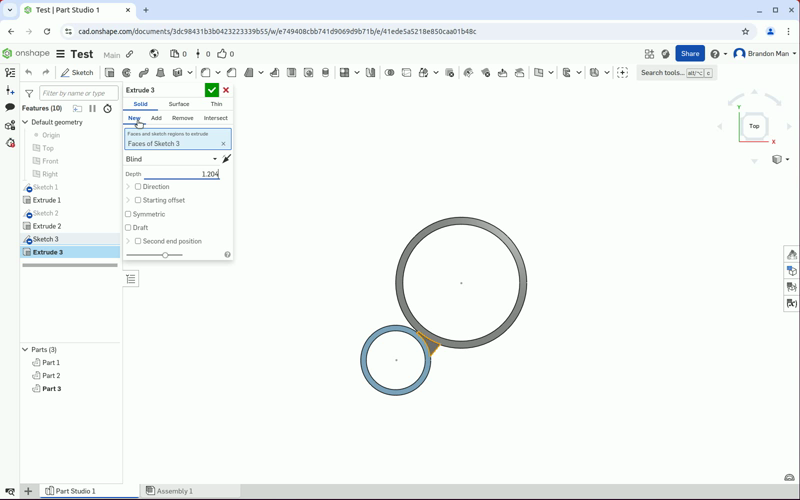
key(enter)
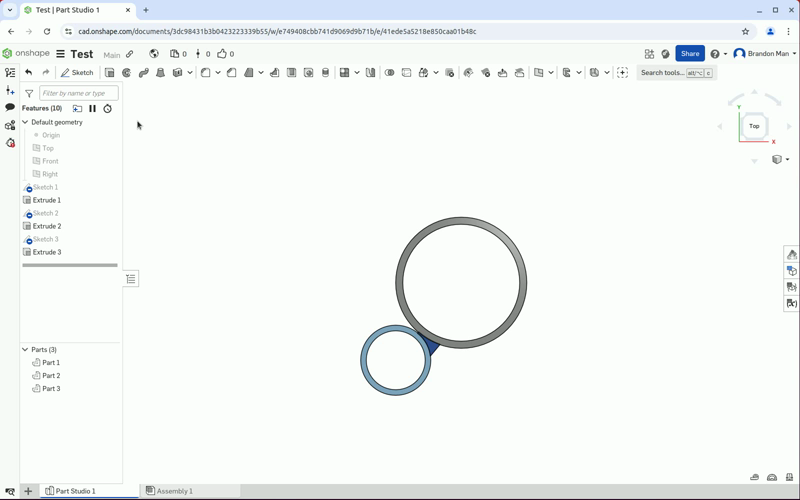
key(shift+h)
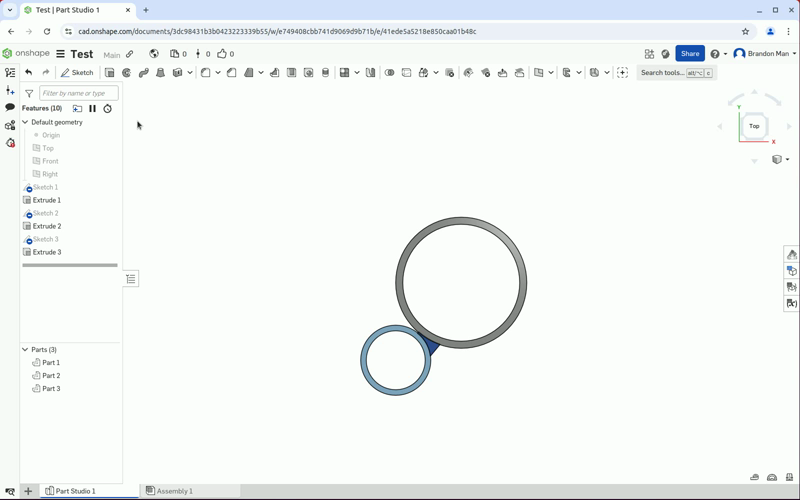
key(shift+h)
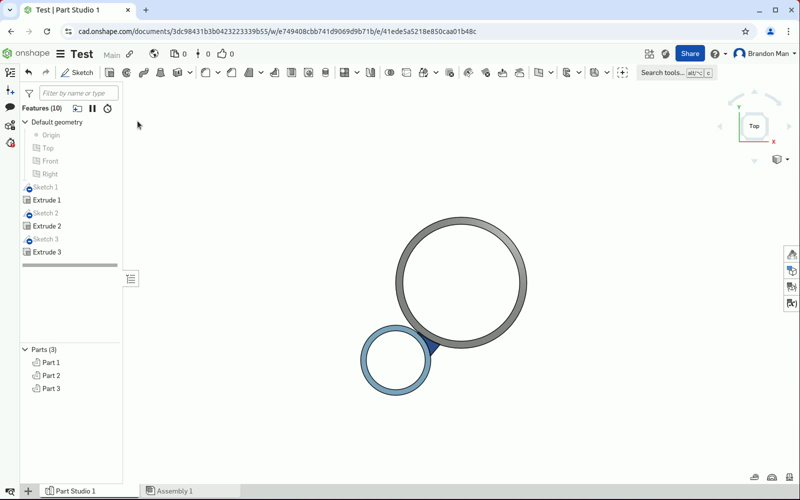
mouse_move(73, 189)
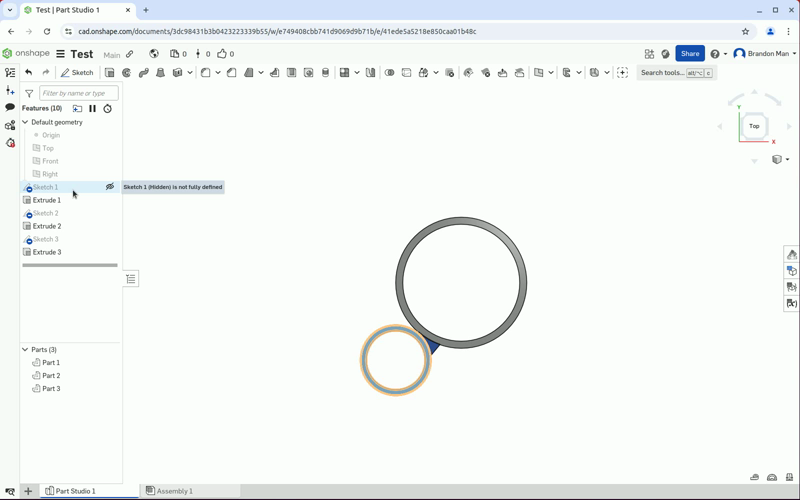
click(73, 189)
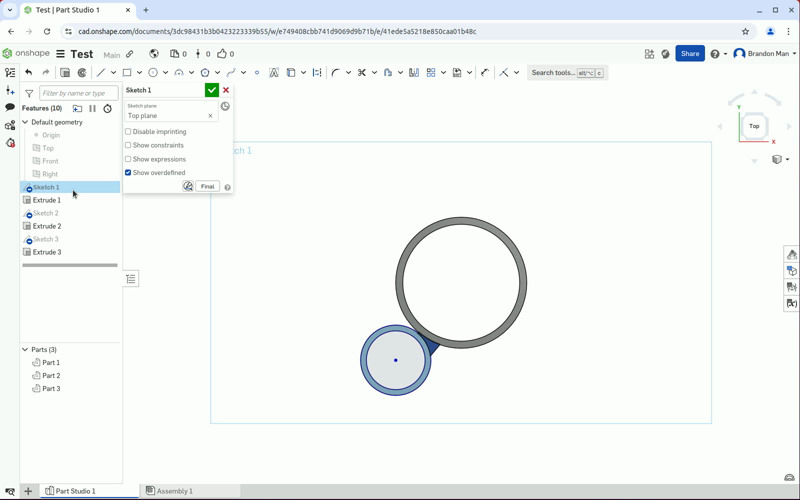
mouse_move(229, 92)
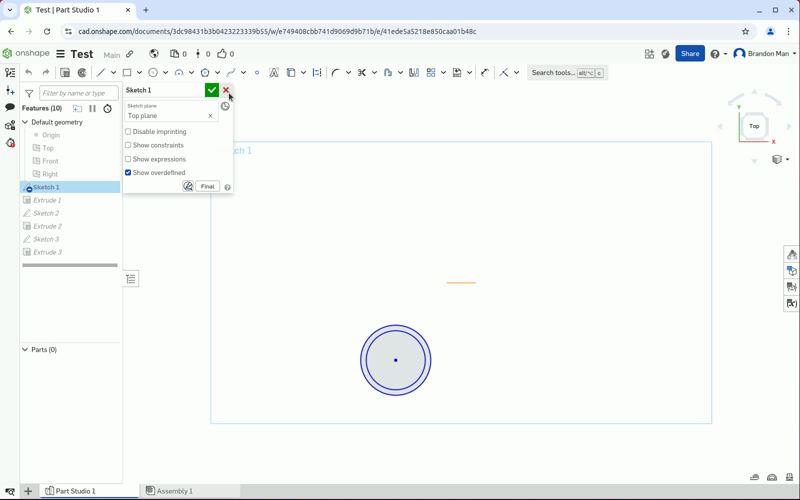
click(229, 92)
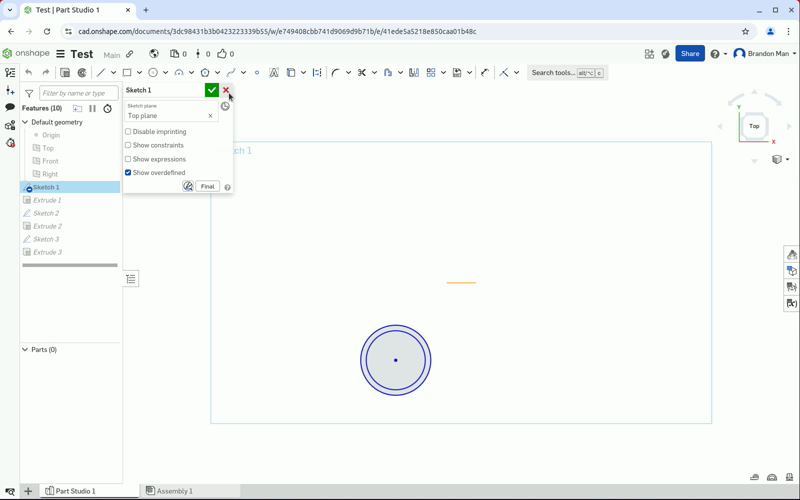
key(shift+s)
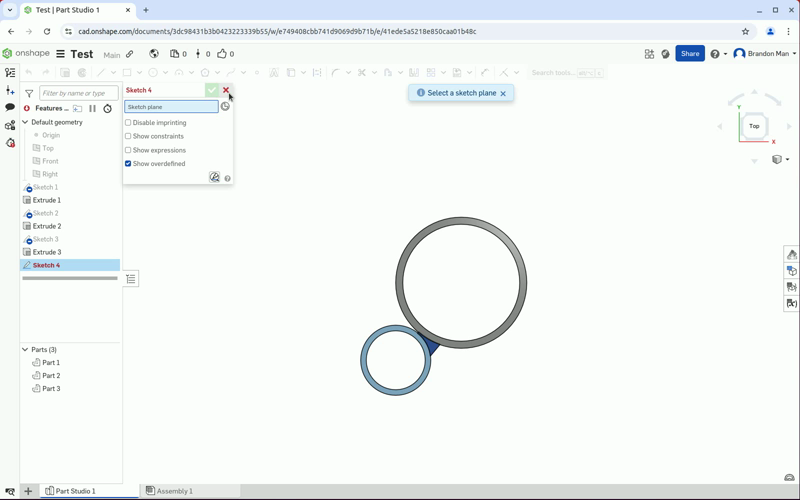
mouse_move(73, 150)
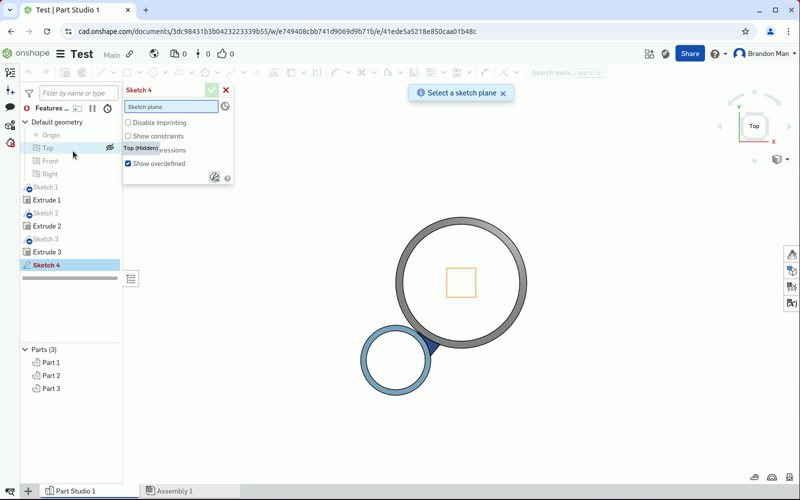
click(73, 150)
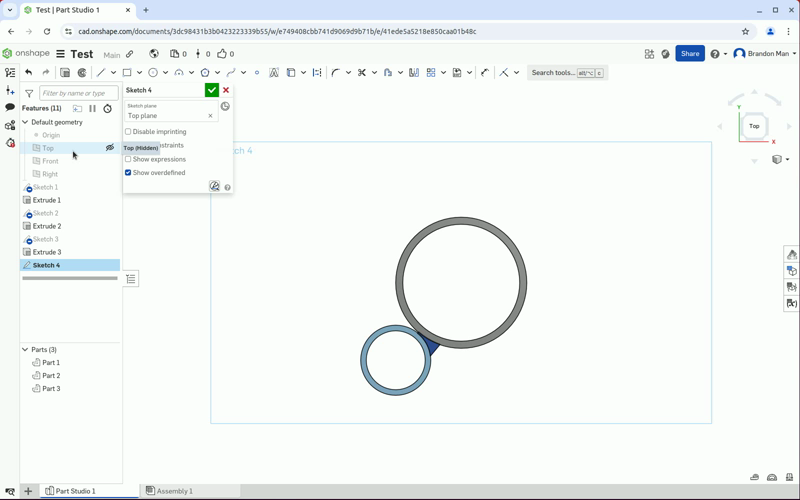
mouse_move(73, 352)
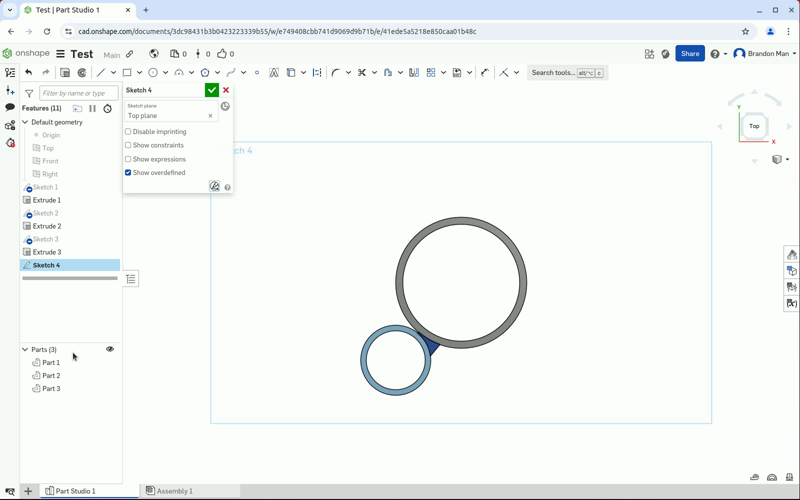
key(y)
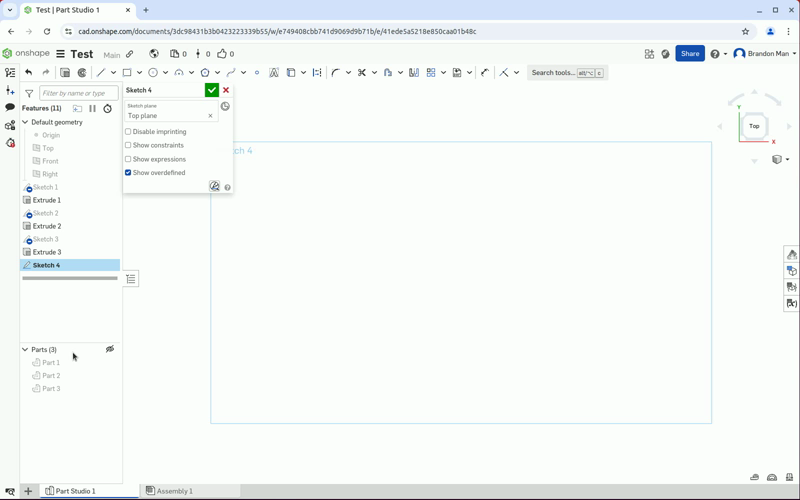
key(a)
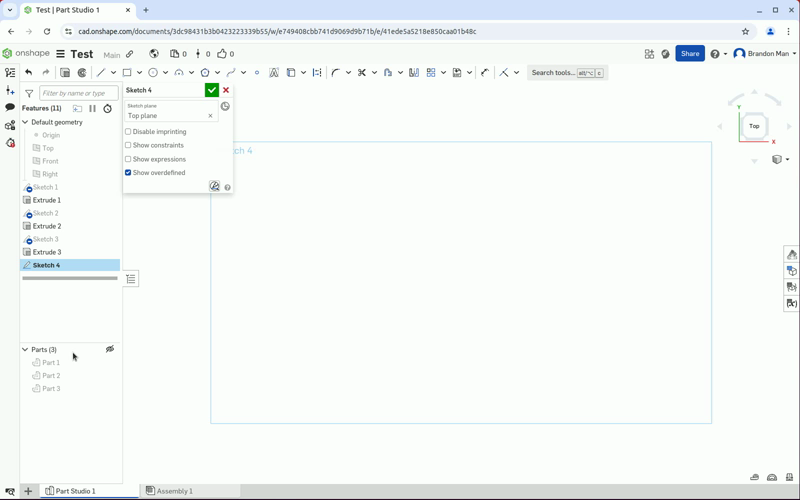
key_down(shift)
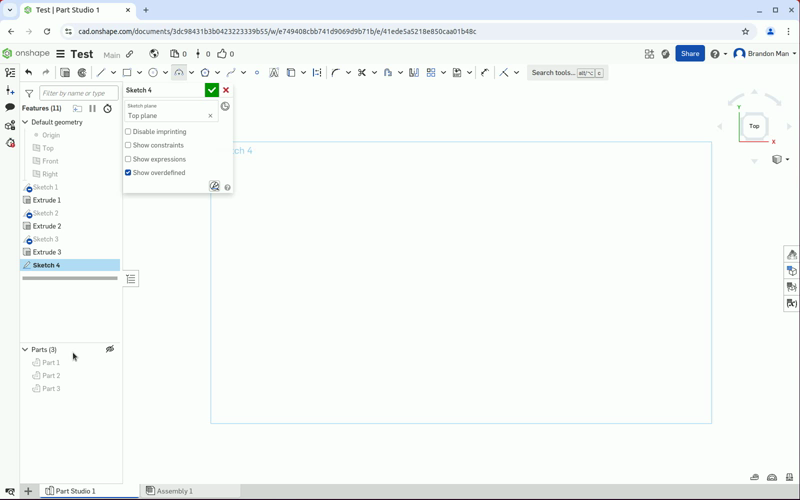
mouse_move(393, 325)
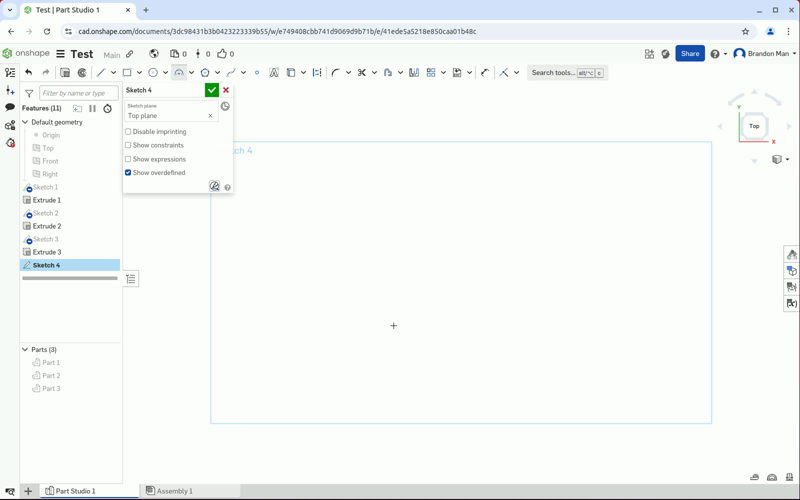
click(393, 325)
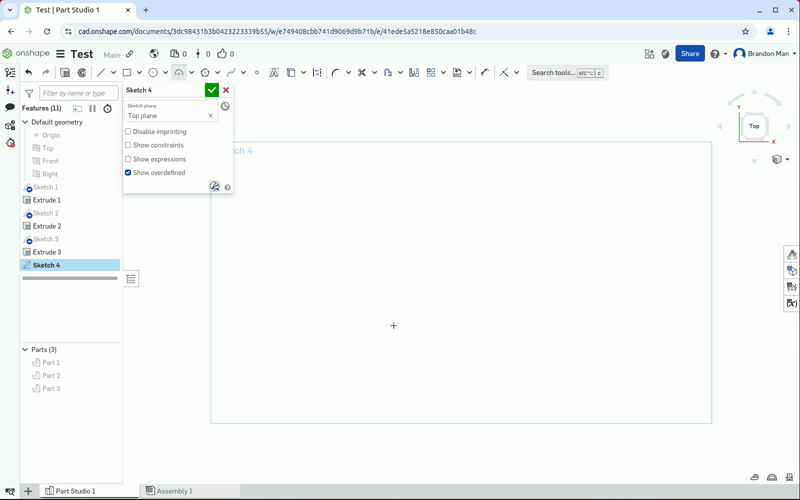
key_up(shift)
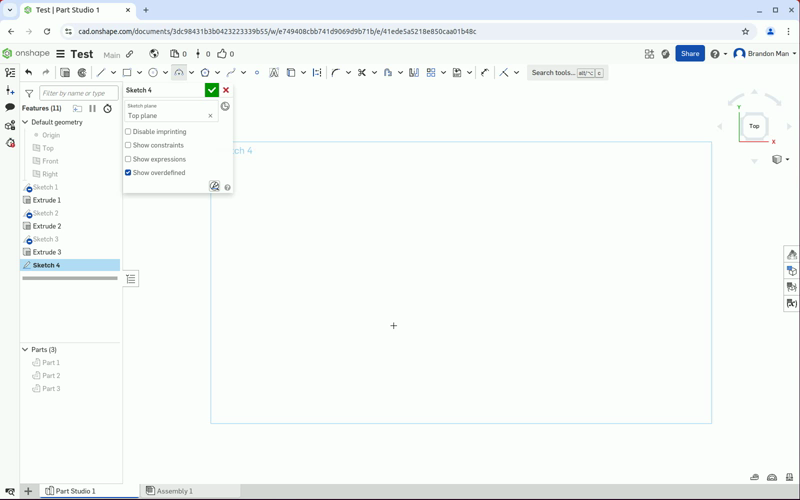
key_down(shift)
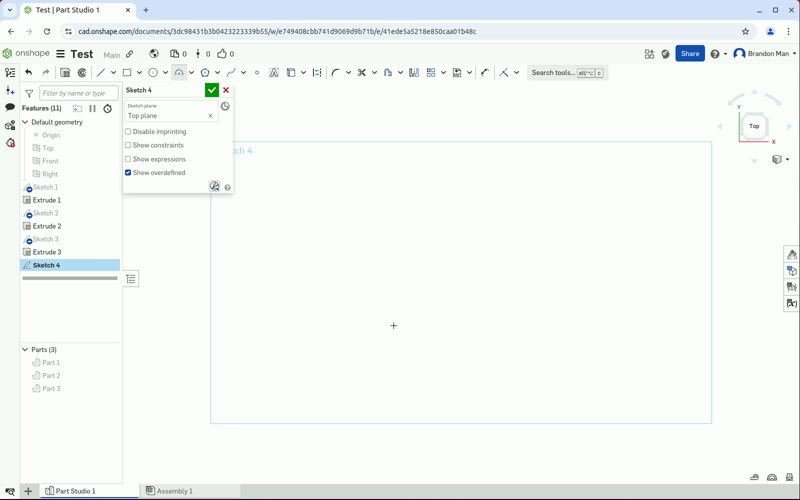
mouse_move(418, 333)
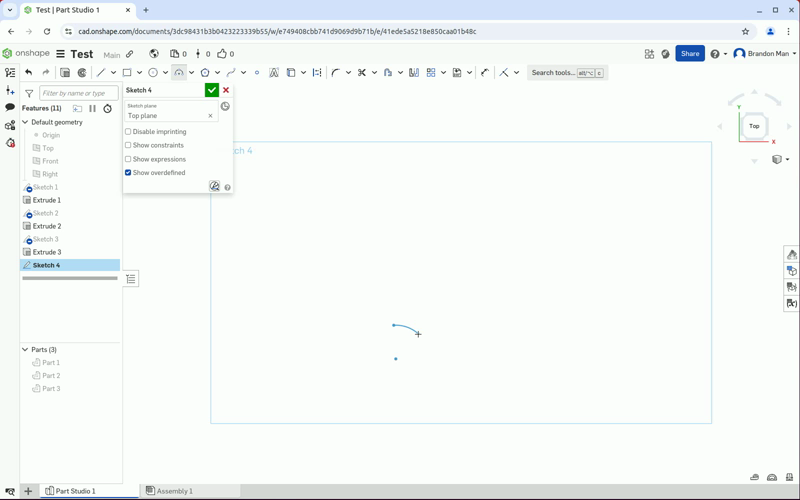
click(418, 333)
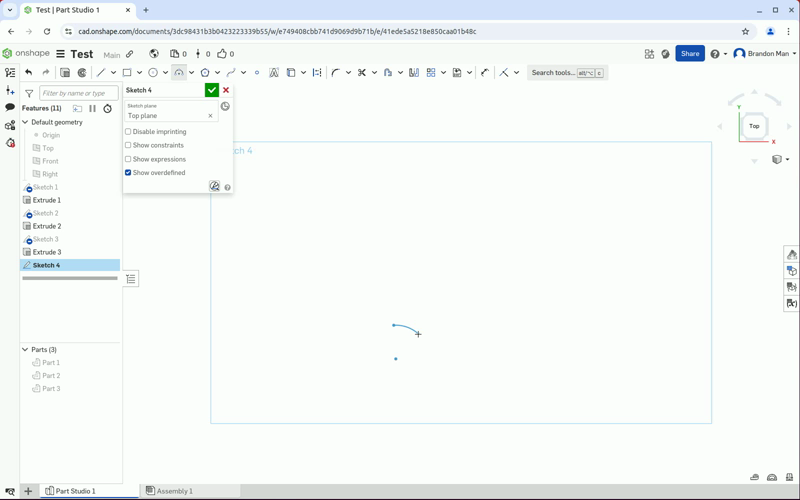
mouse_move(407, 327)
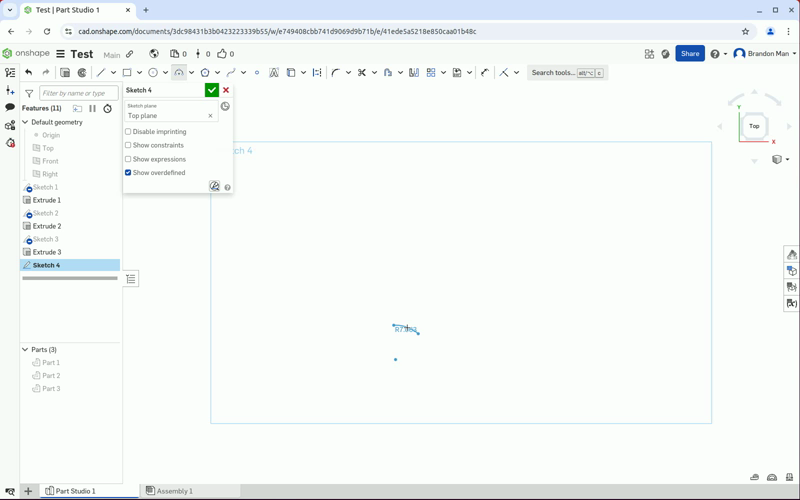
click(407, 327)
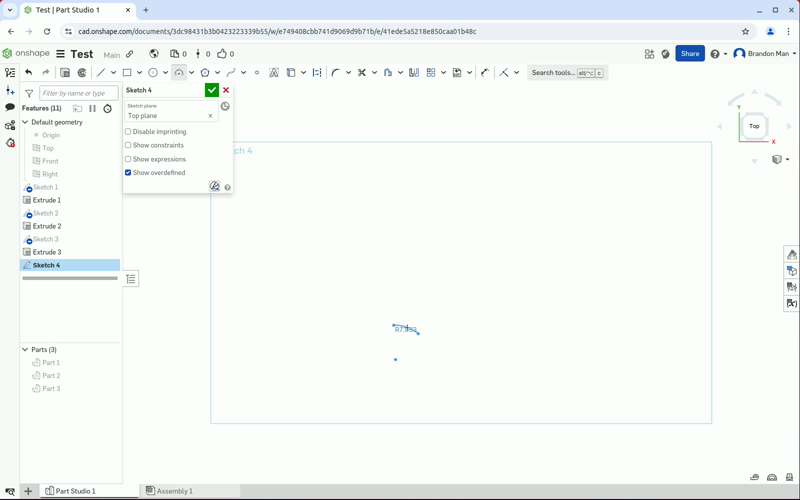
key_up(shift)
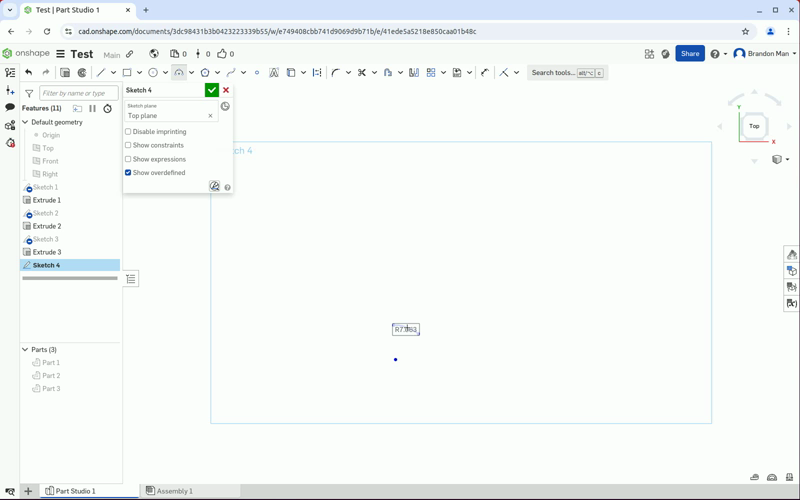
key(esc)
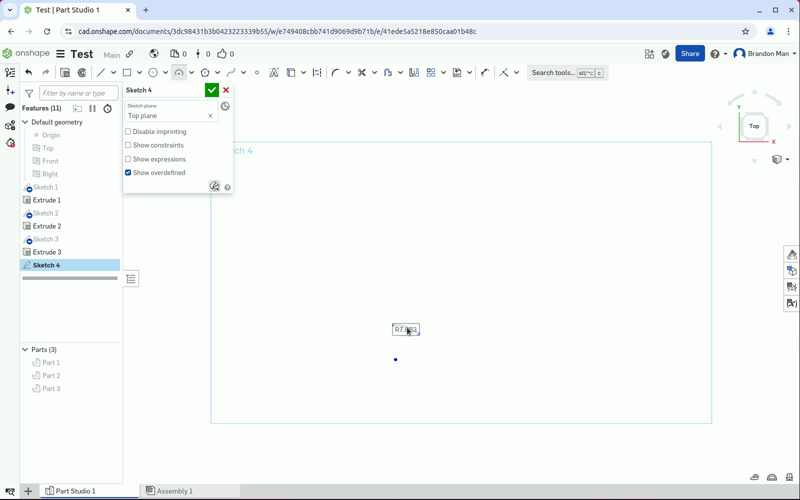
key(l)
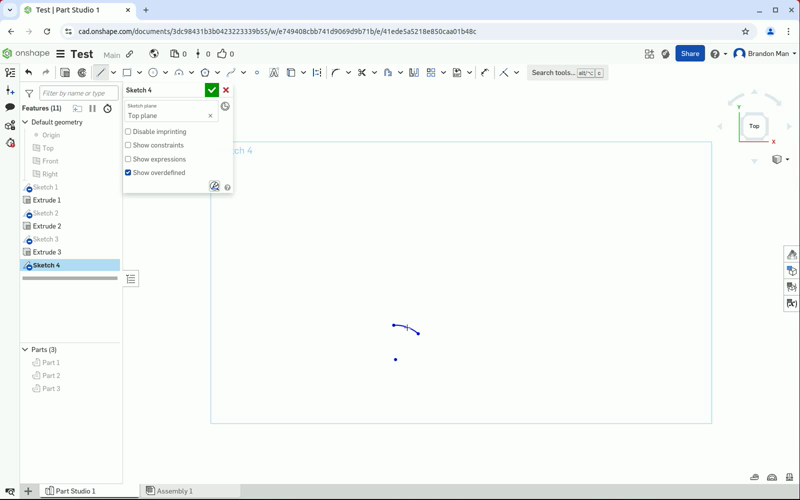
mouse_move(418, 333)
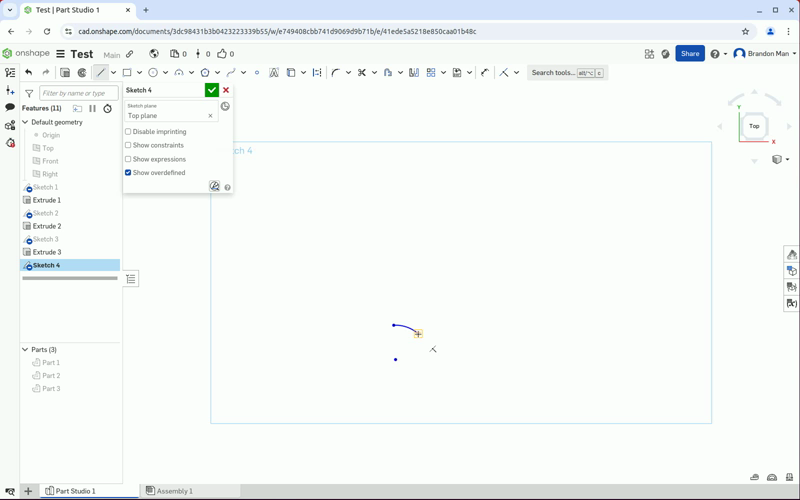
click(418, 333)
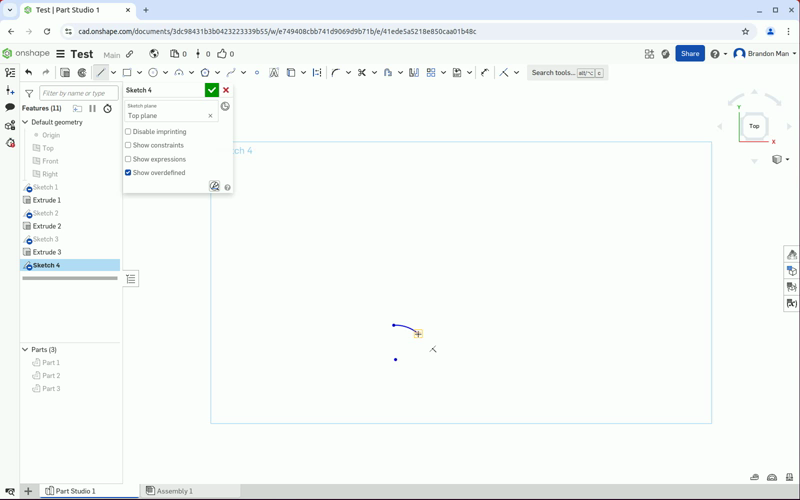
key_down(shift)
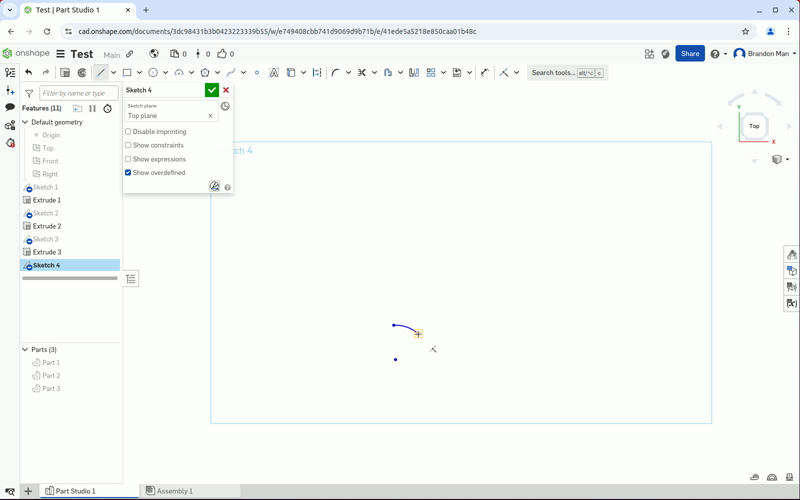
mouse_move(448, 333)
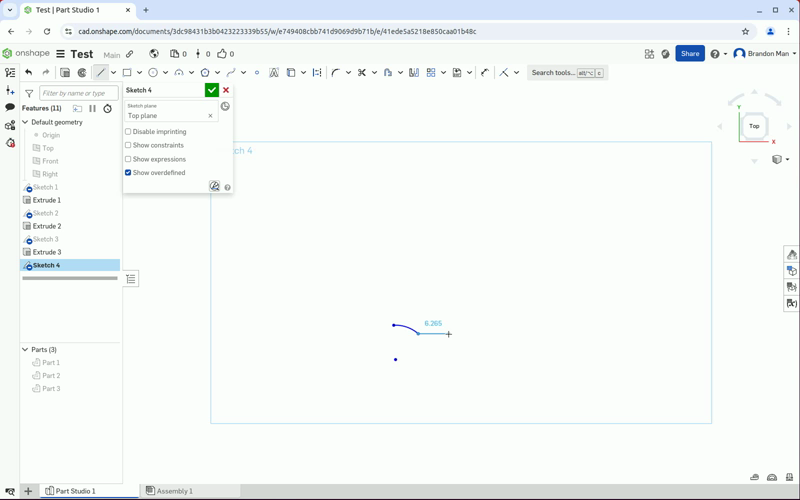
mouse_move(419, 332)
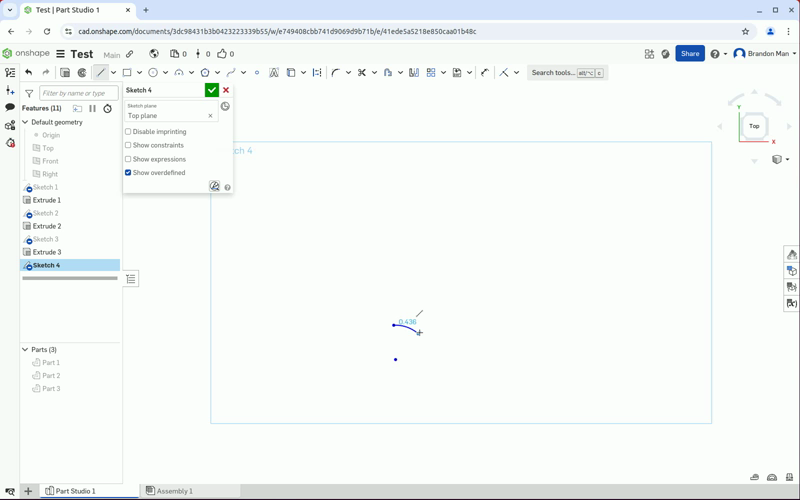
scroll(6)
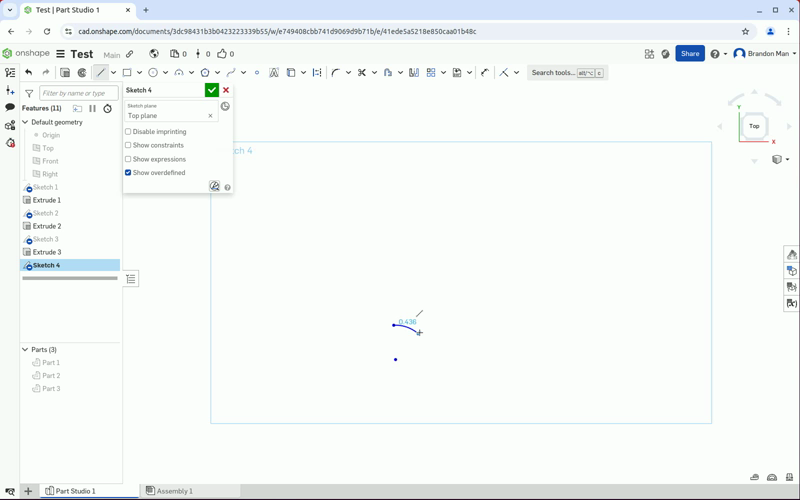
scroll(6)
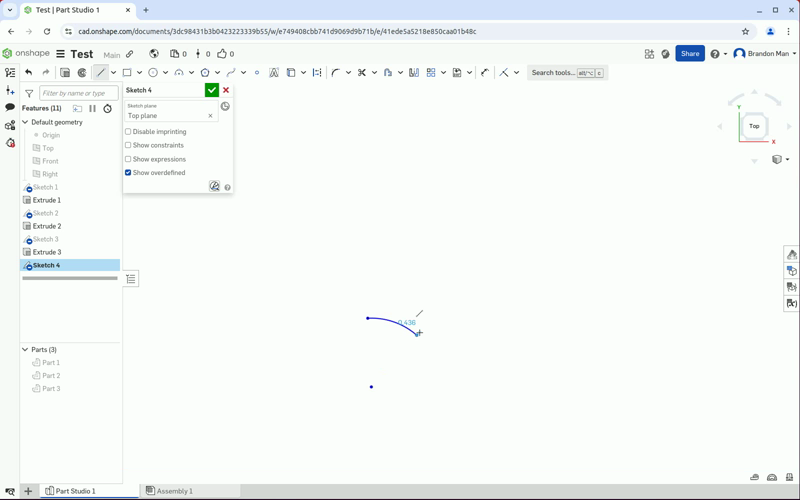
scroll(6)
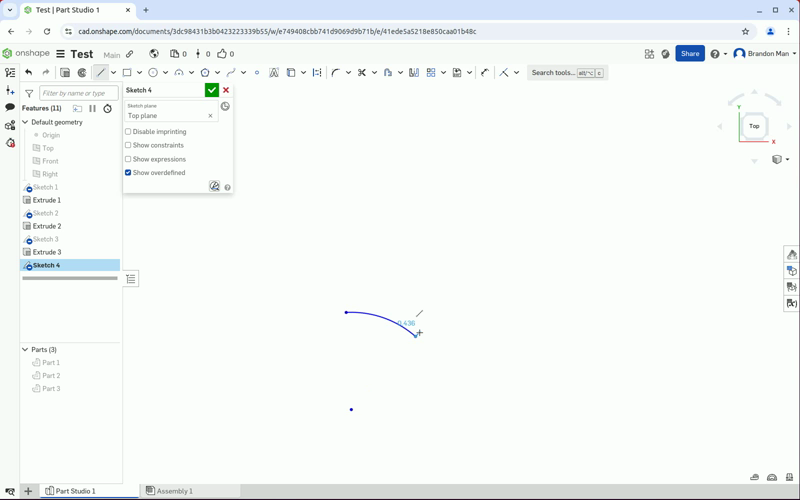
scroll(6)
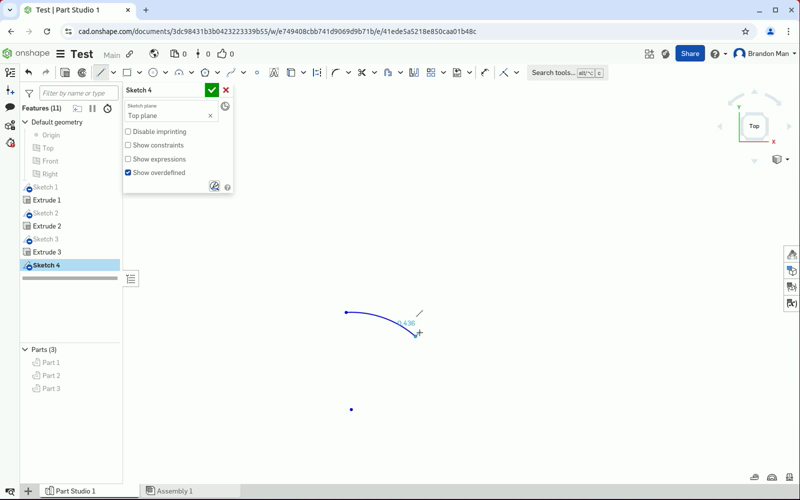
scroll(6)
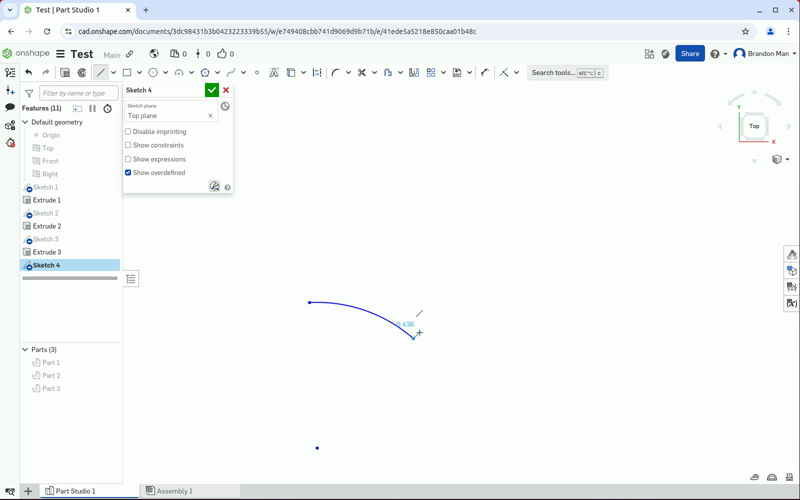
scroll(6)
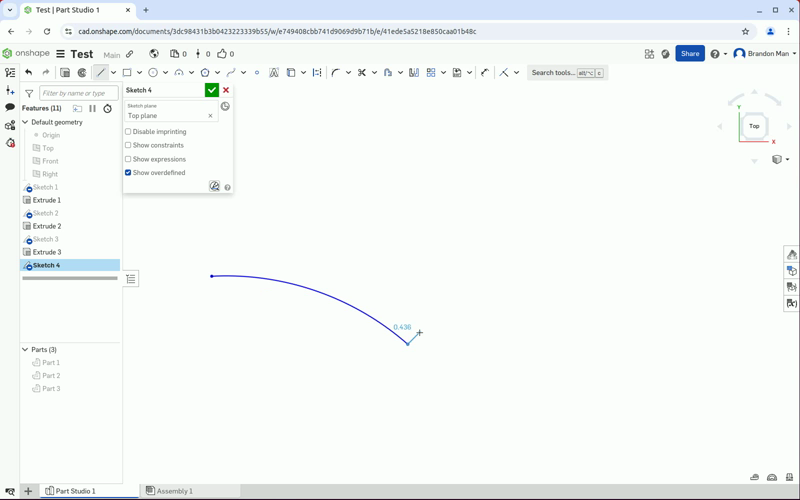
scroll(6)
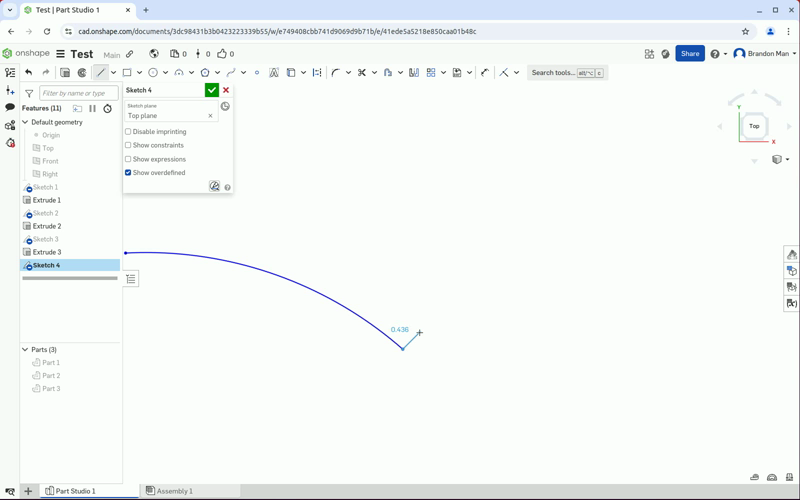
click(419, 332)
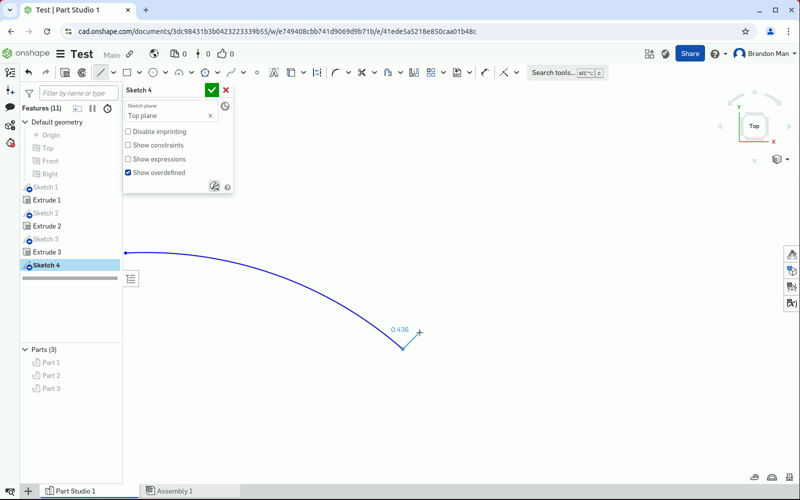
scroll(-6)
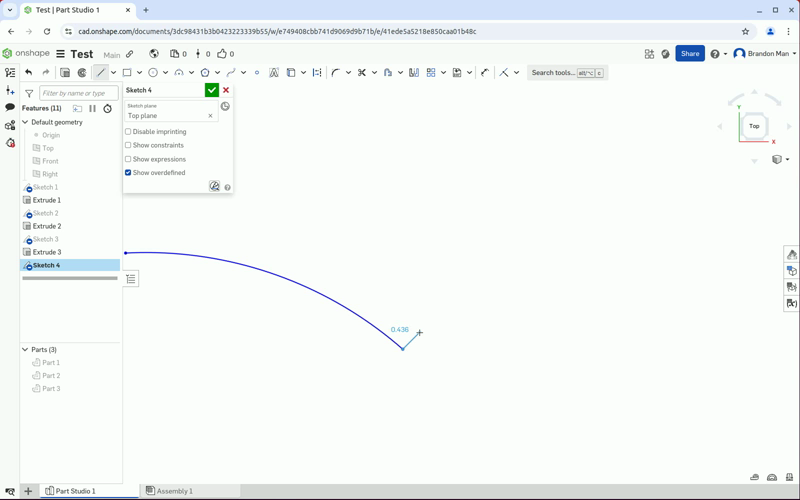
scroll(-6)
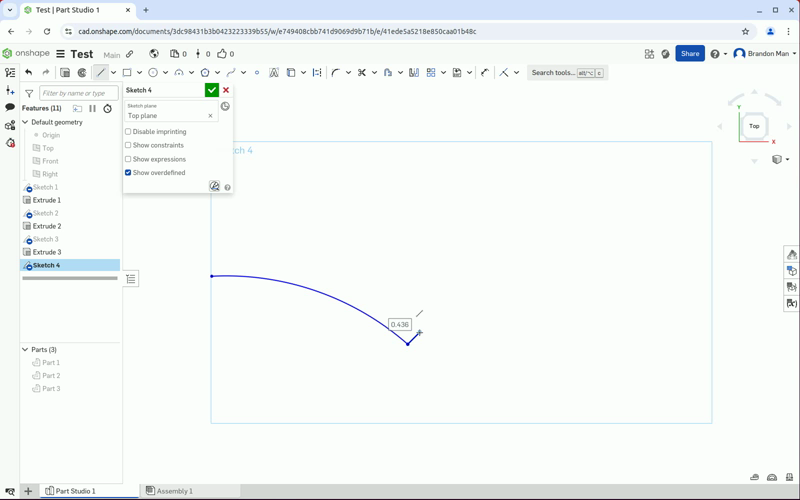
scroll(-6)
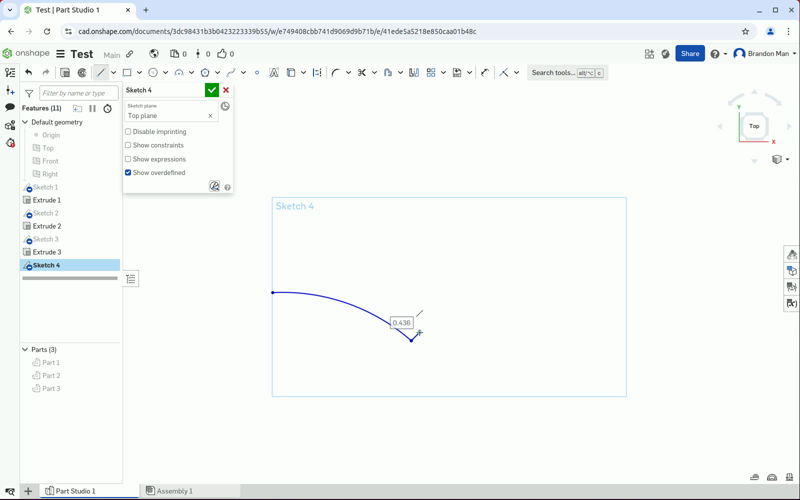
scroll(-6)
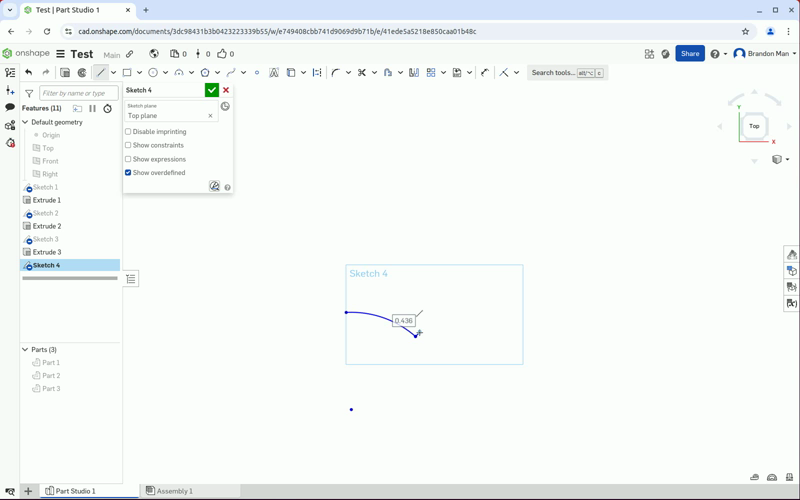
scroll(-6)
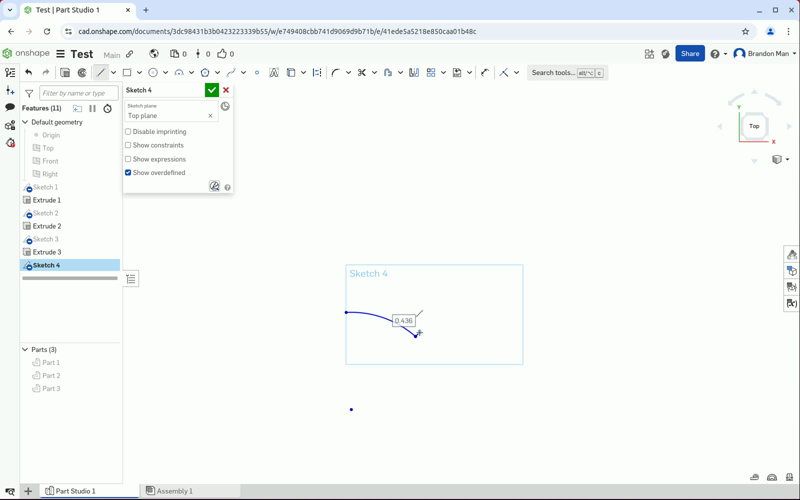
scroll(-6)
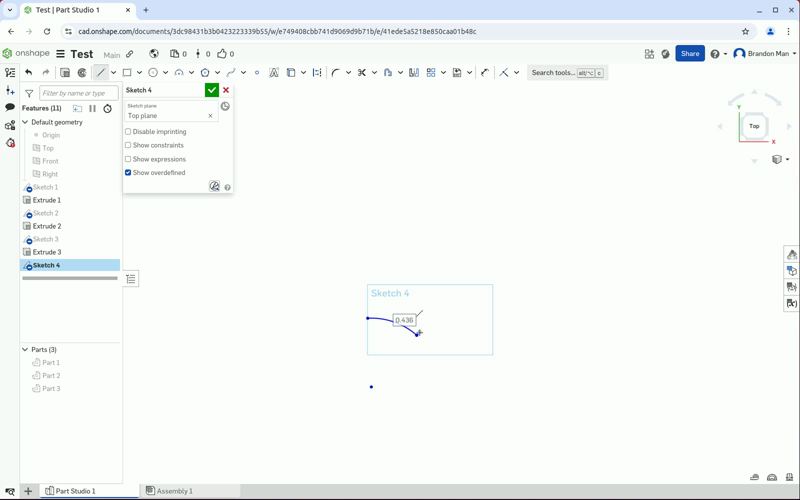
scroll(-6)
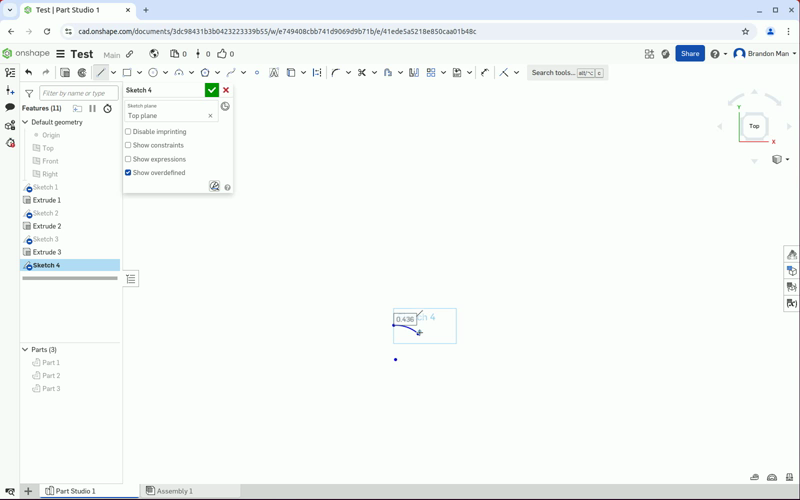
key_up(shift)
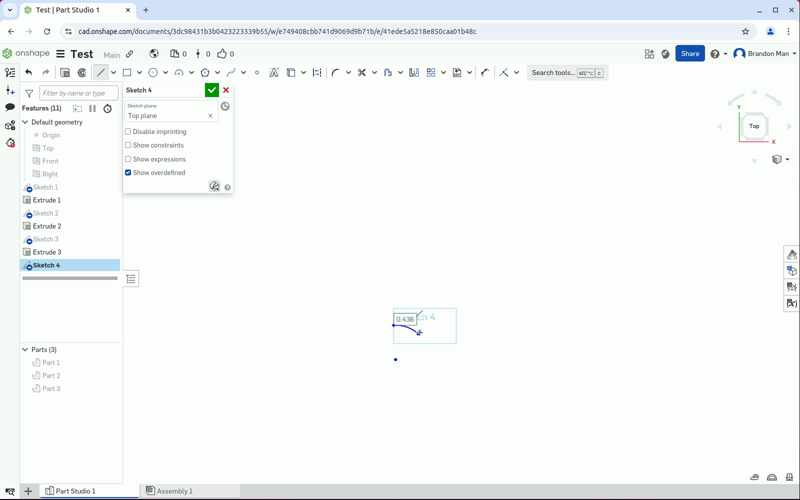
key(esc)
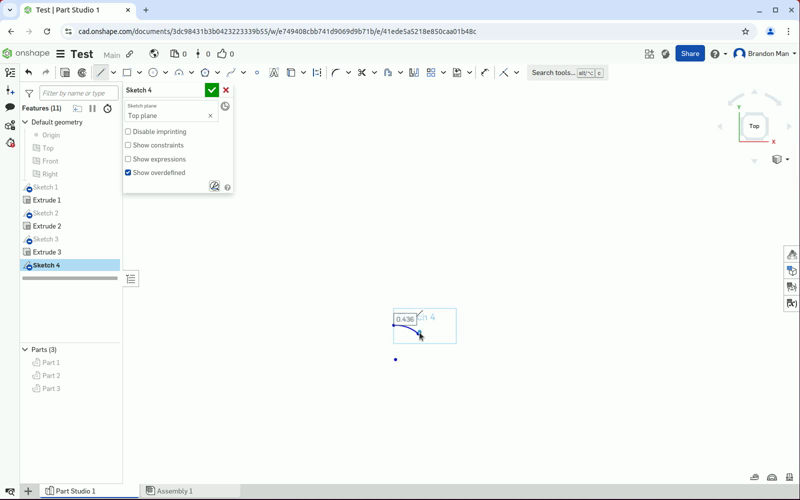
key(a)
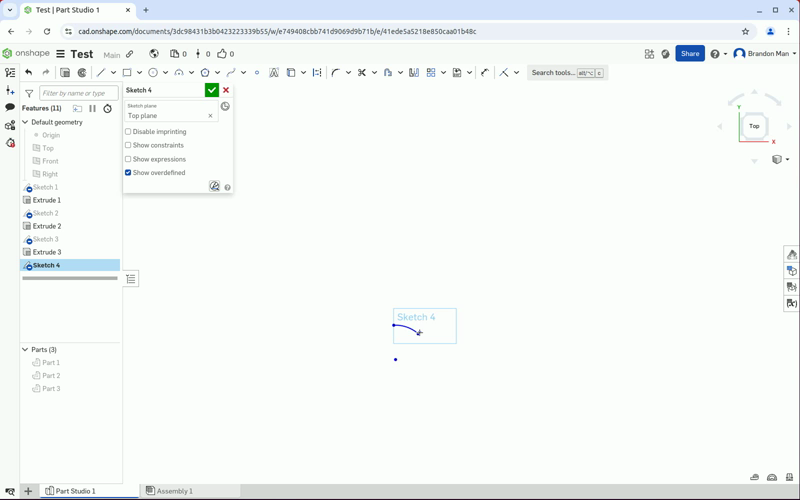
mouse_move(419, 332)
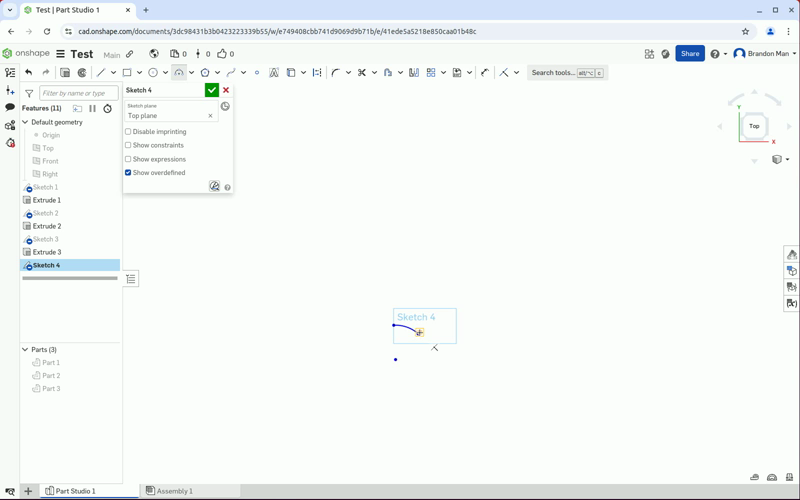
scroll(6)
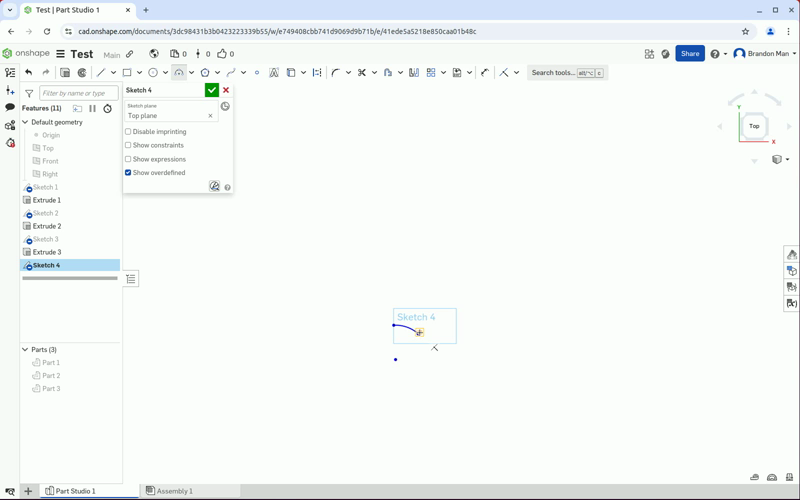
scroll(6)
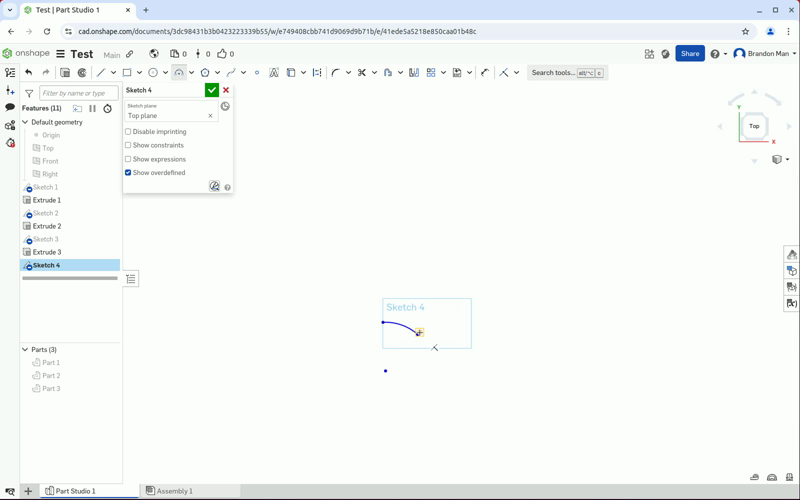
scroll(6)
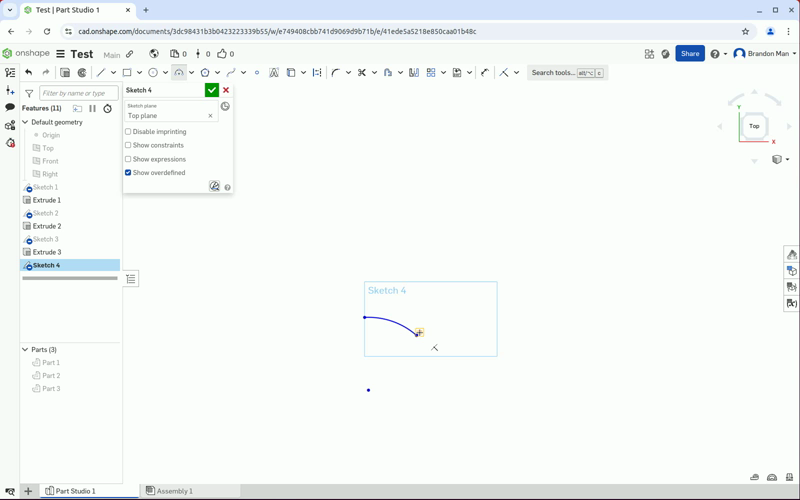
scroll(6)
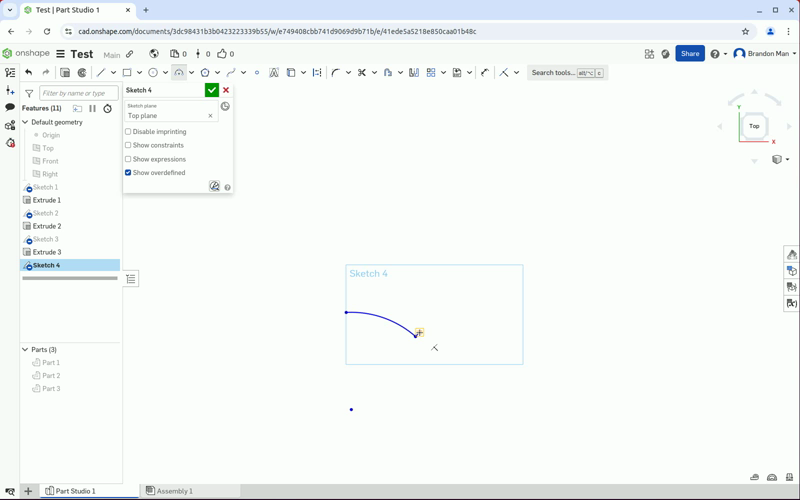
scroll(6)
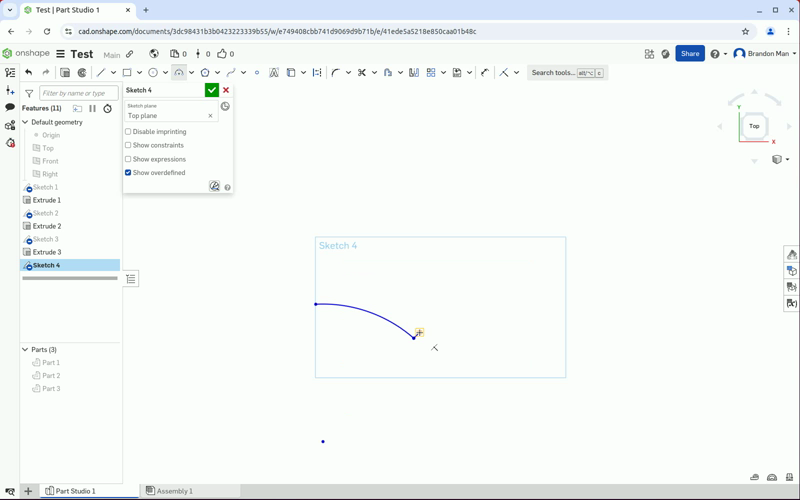
scroll(6)
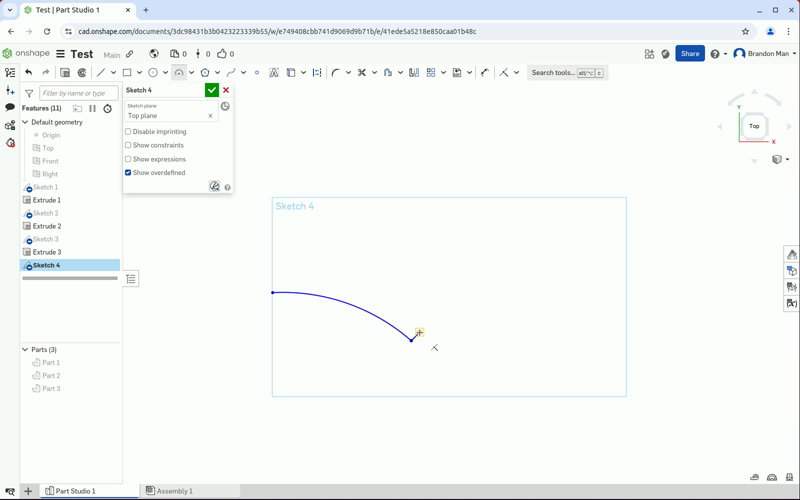
scroll(6)
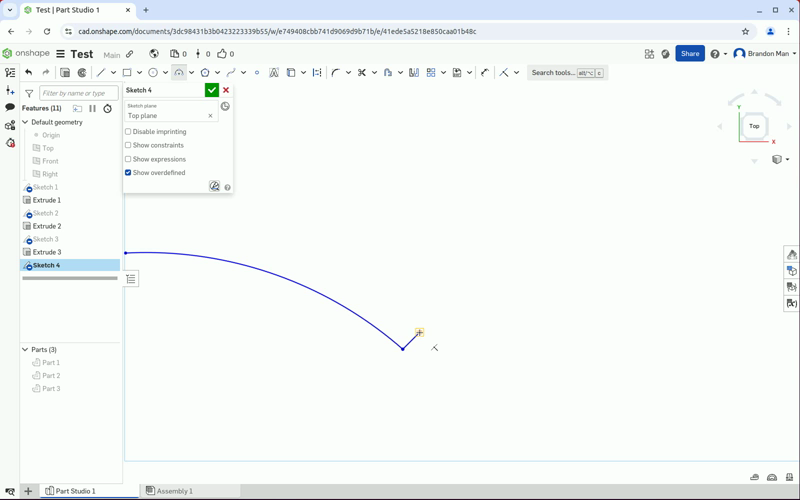
click(419, 332)
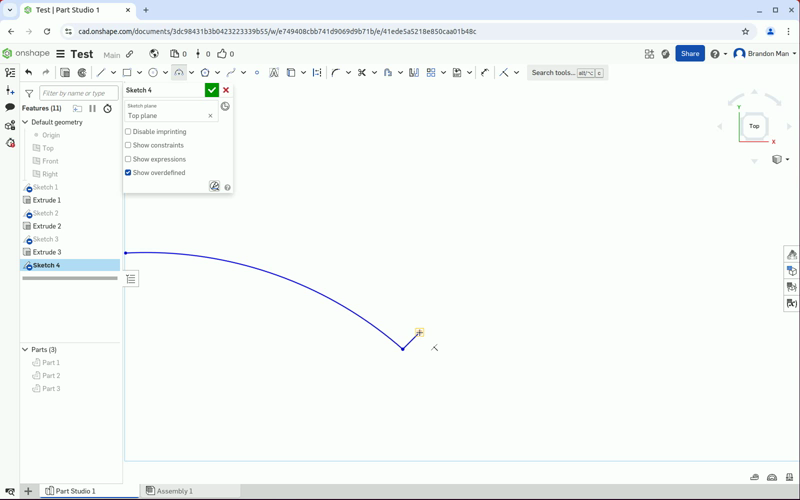
scroll(-6)
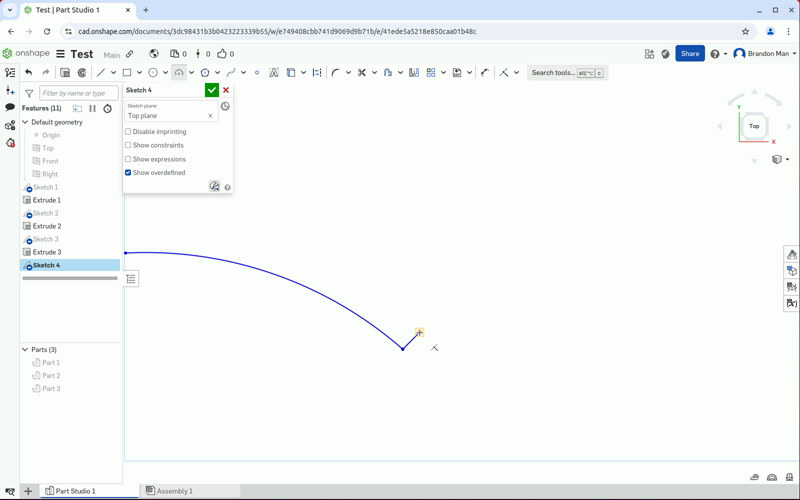
scroll(-6)
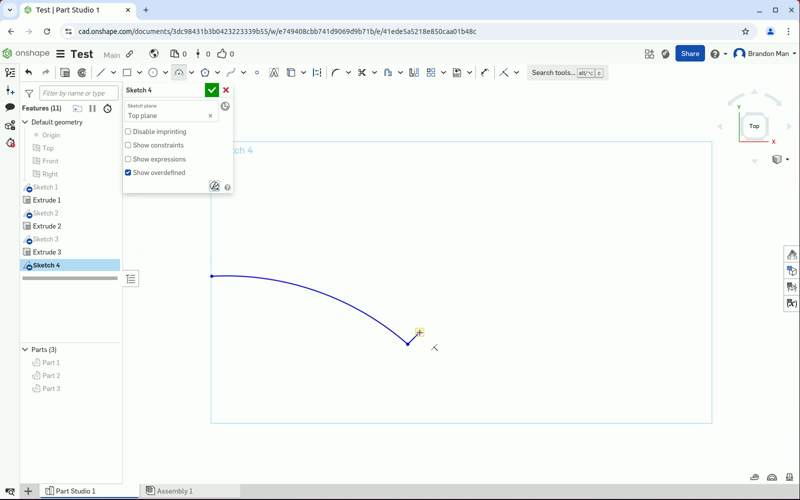
scroll(-6)
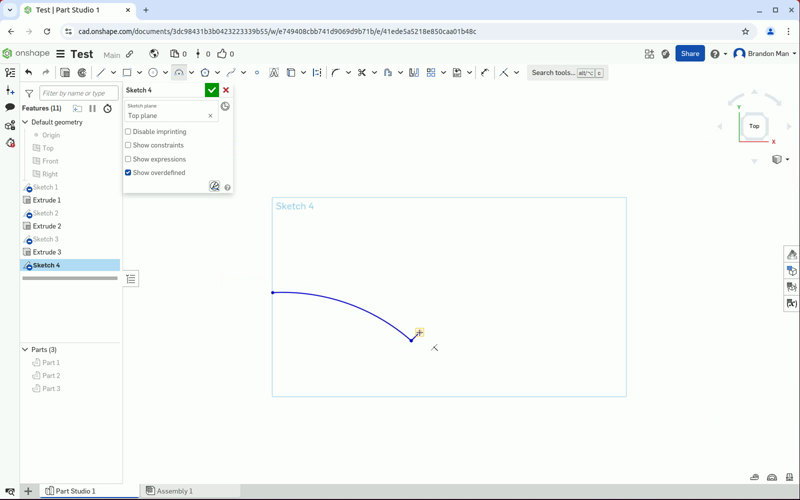
scroll(-6)
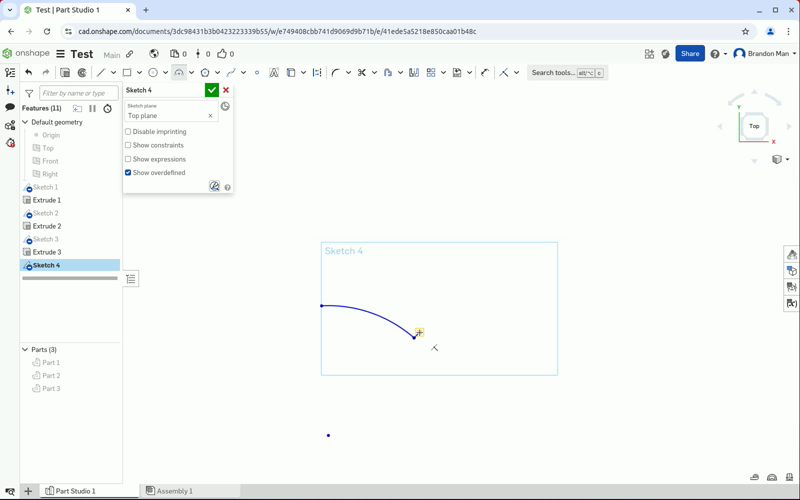
scroll(-6)
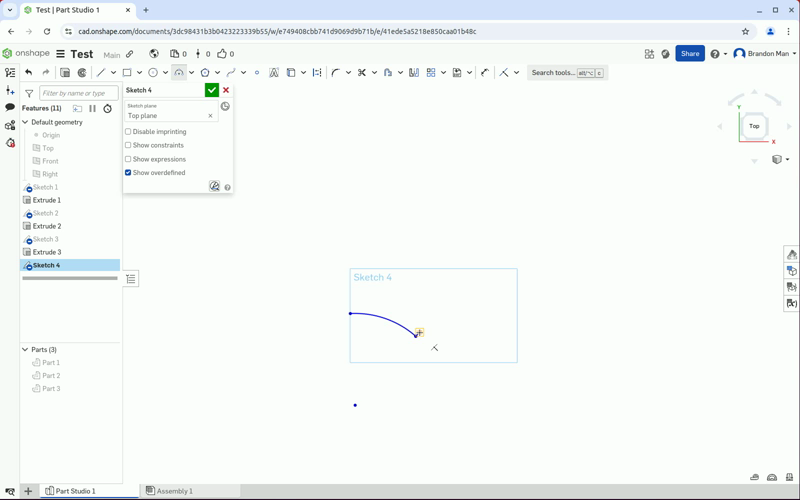
scroll(-6)
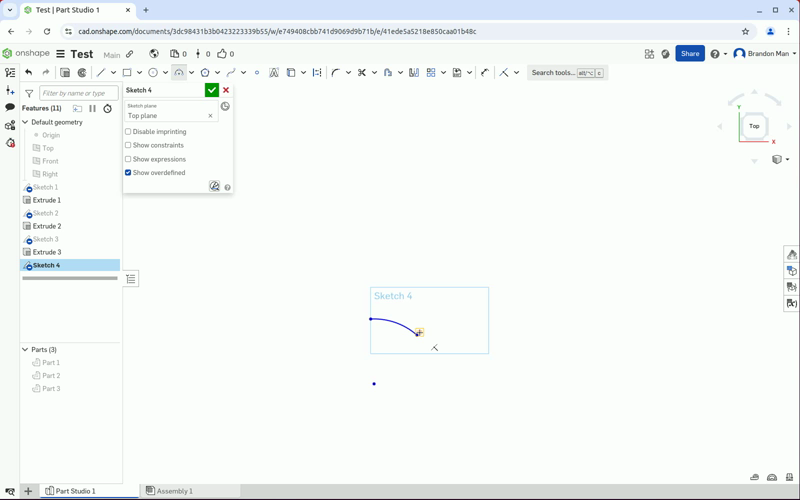
scroll(-6)
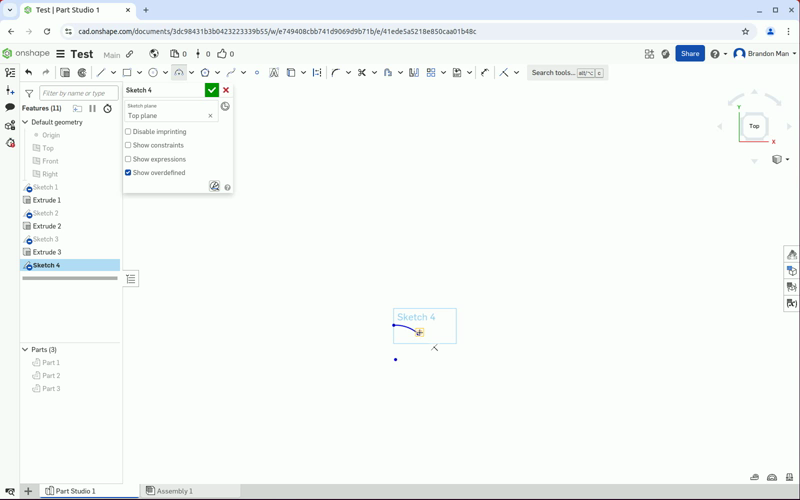
key_down(shift)
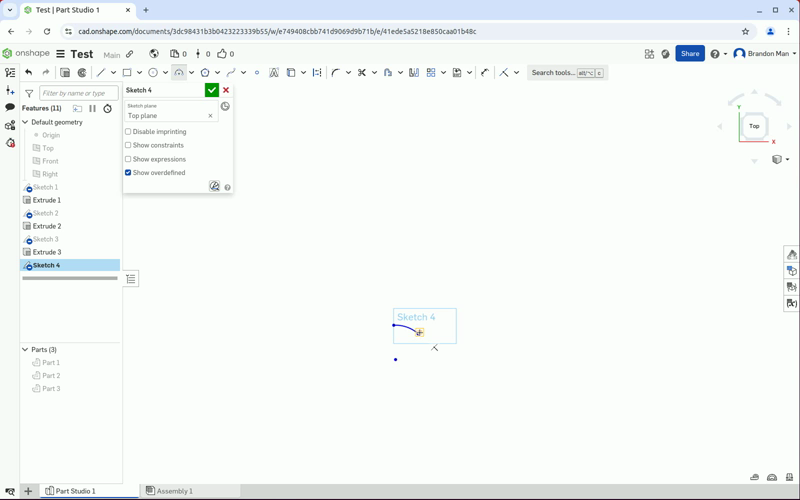
mouse_move(404, 313)
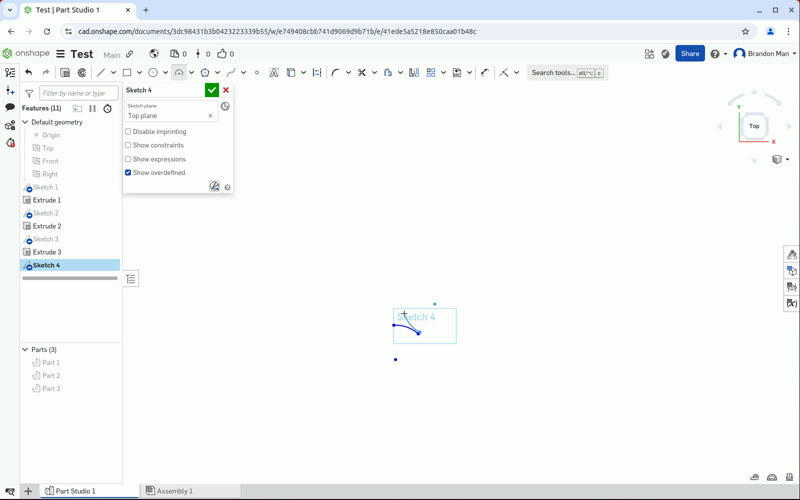
click(404, 313)
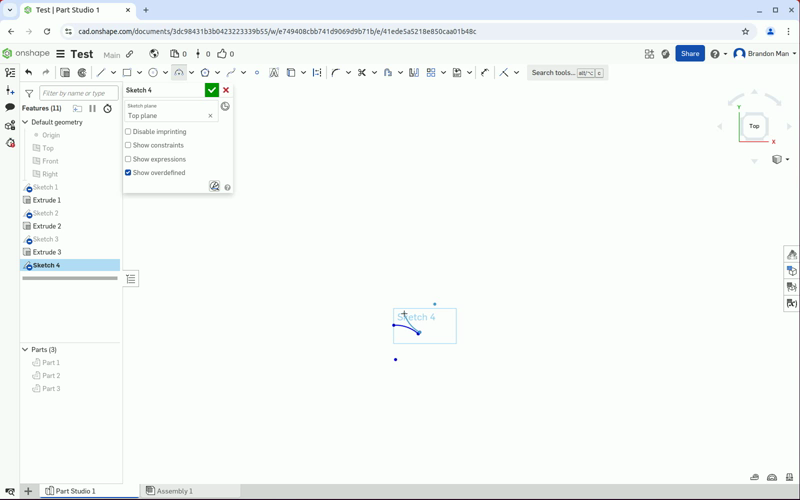
mouse_move(410, 323)
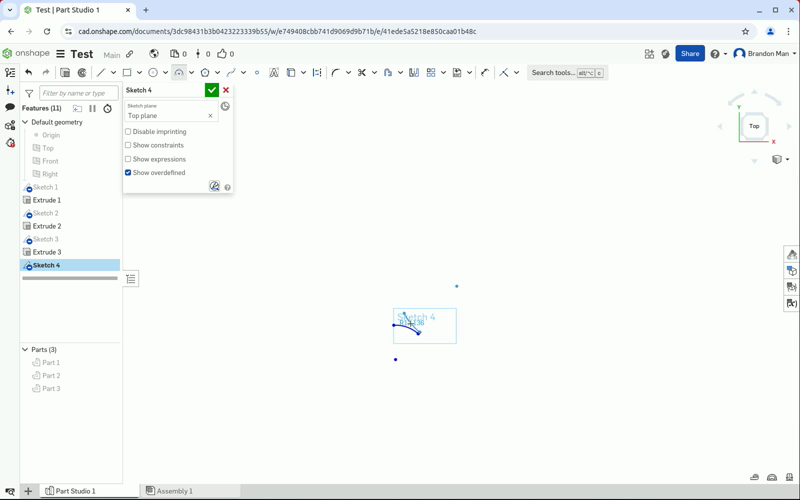
click(410, 323)
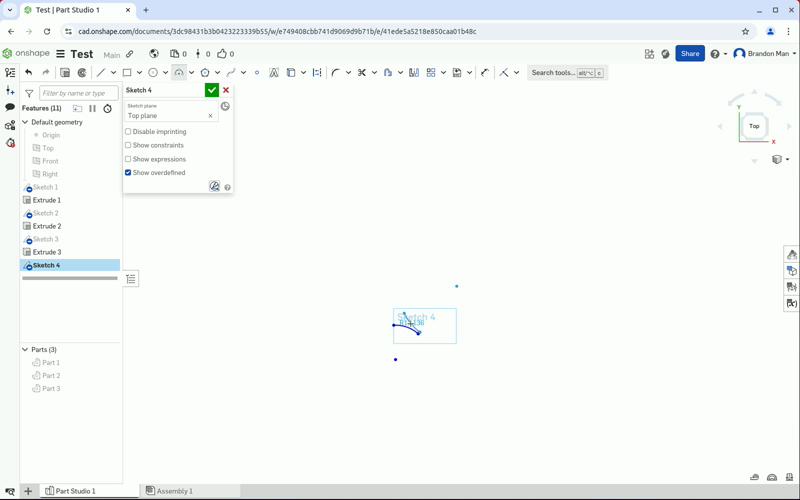
key_up(shift)
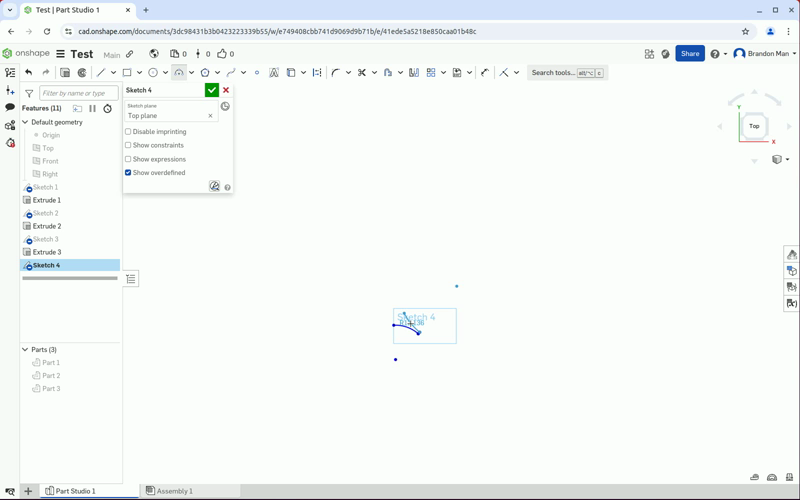
key(esc)
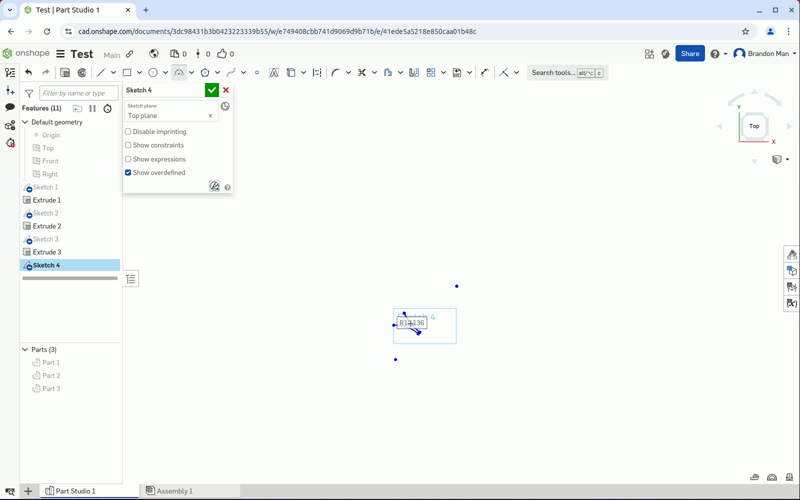
key(l)
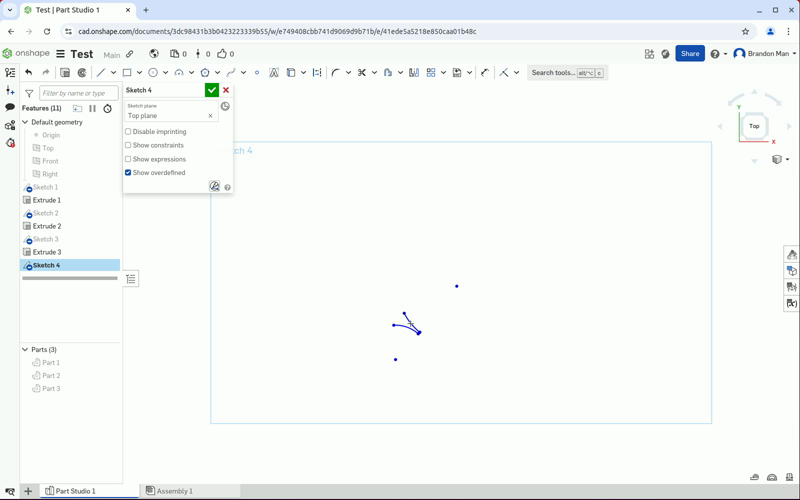
mouse_move(404, 313)
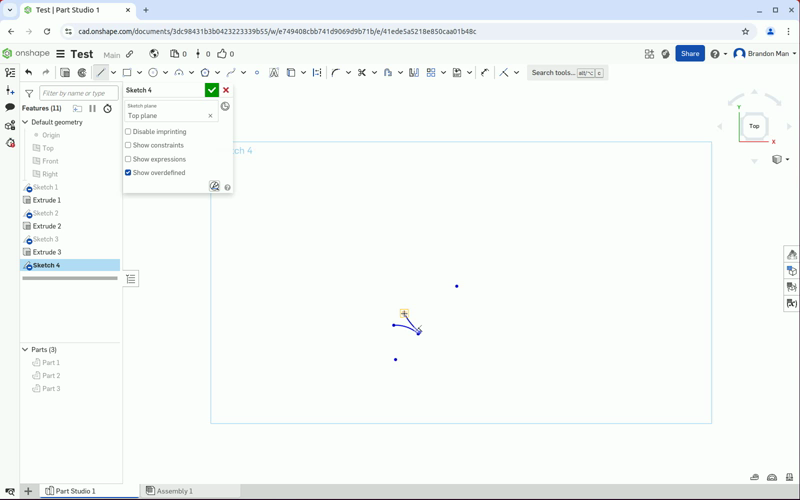
click(404, 313)
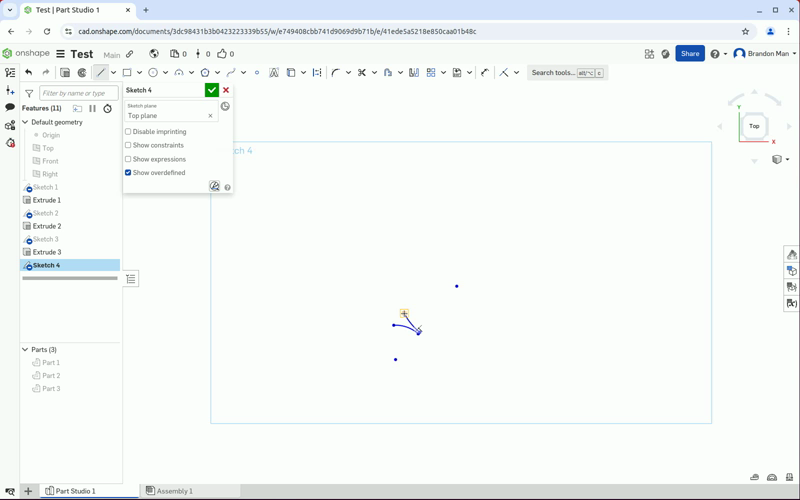
mouse_move(434, 313)
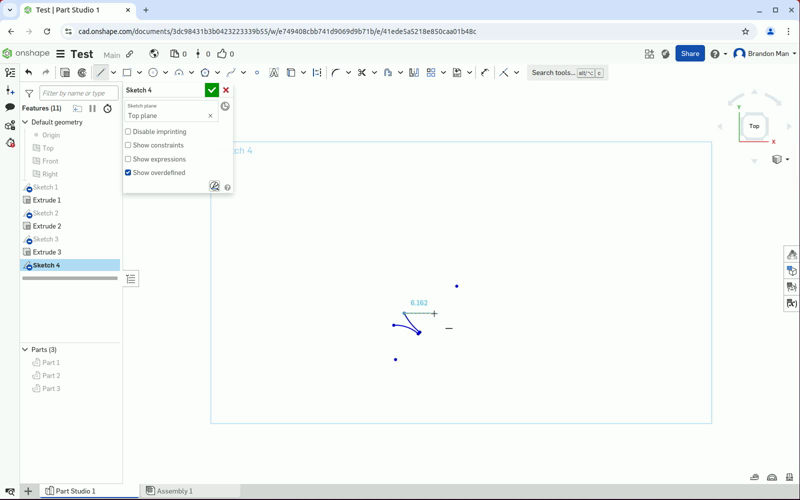
key_down(shift)
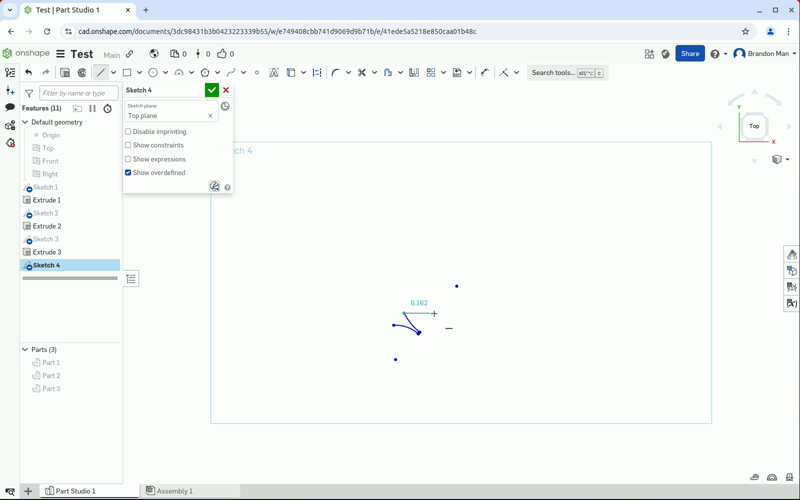
mouse_move(393, 325)
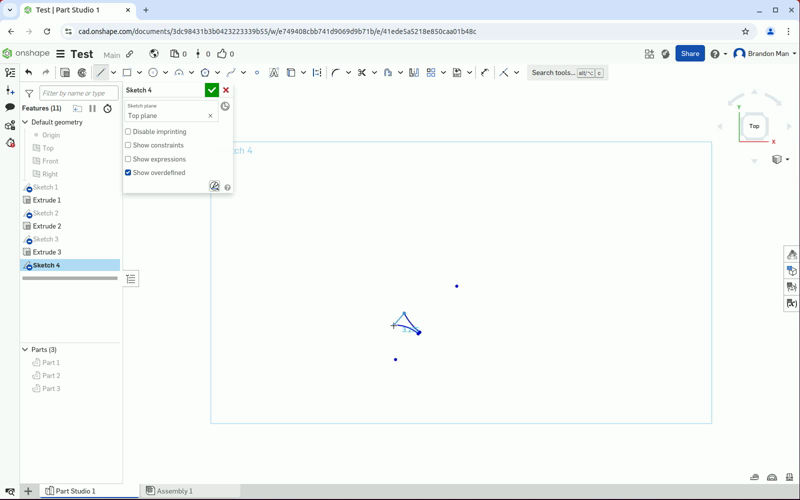
key_up(shift)
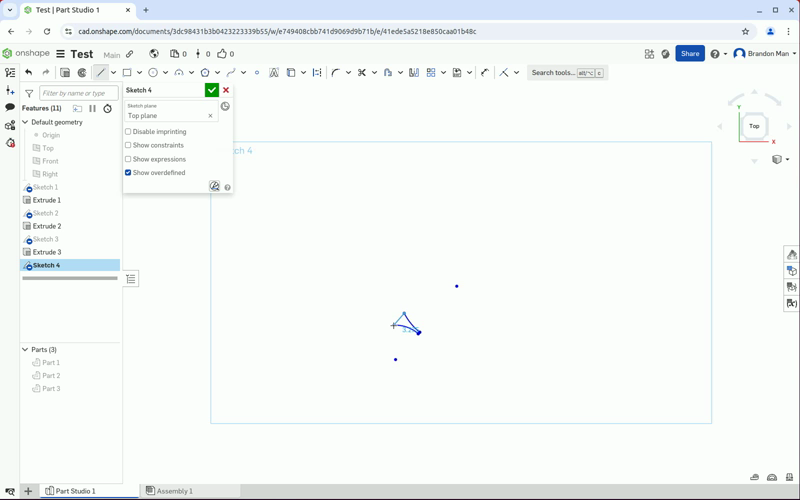
click(393, 325)
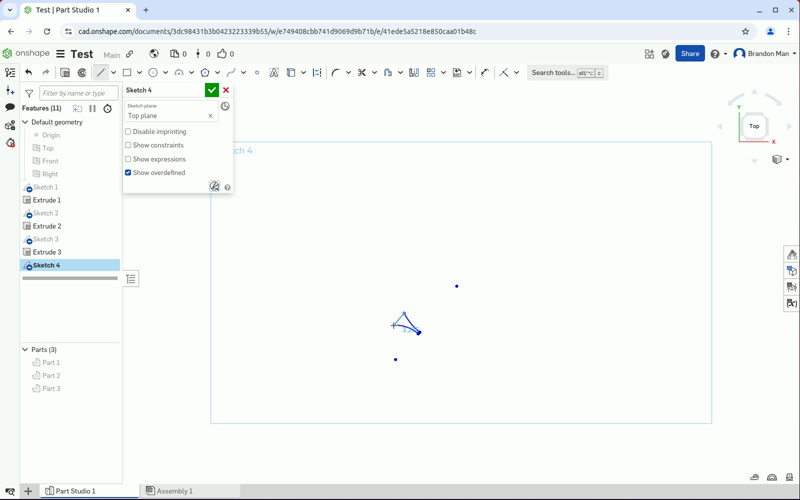
key(esc)
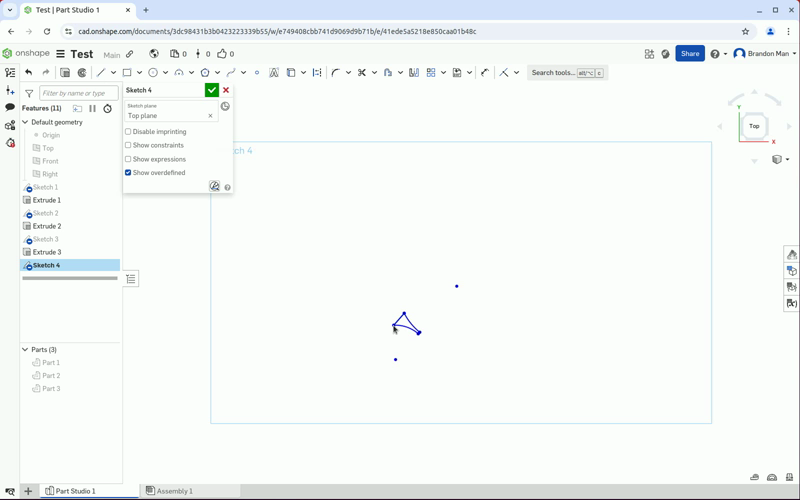
mouse_move(403, 325)
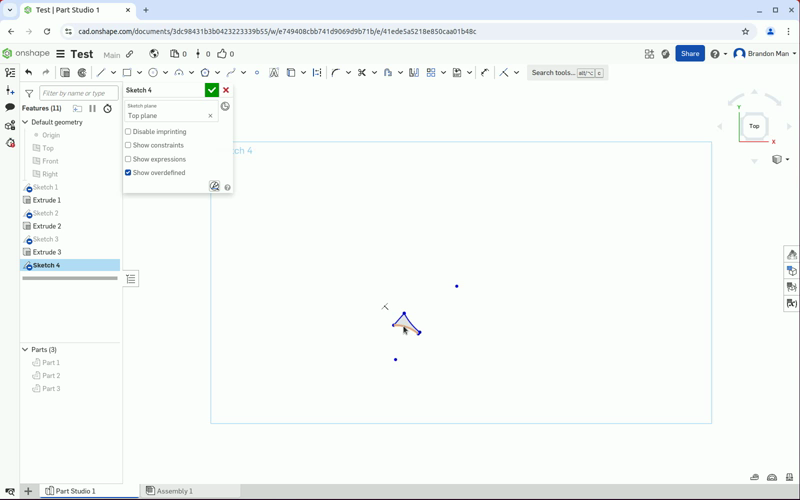
scroll(6)
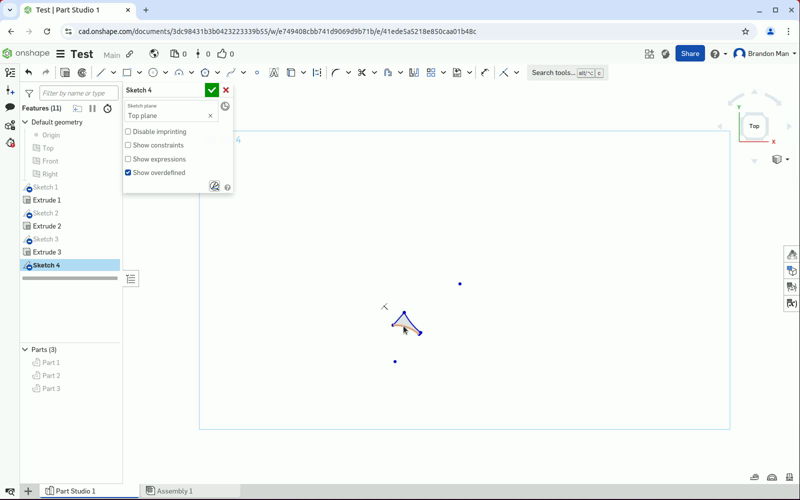
scroll(6)
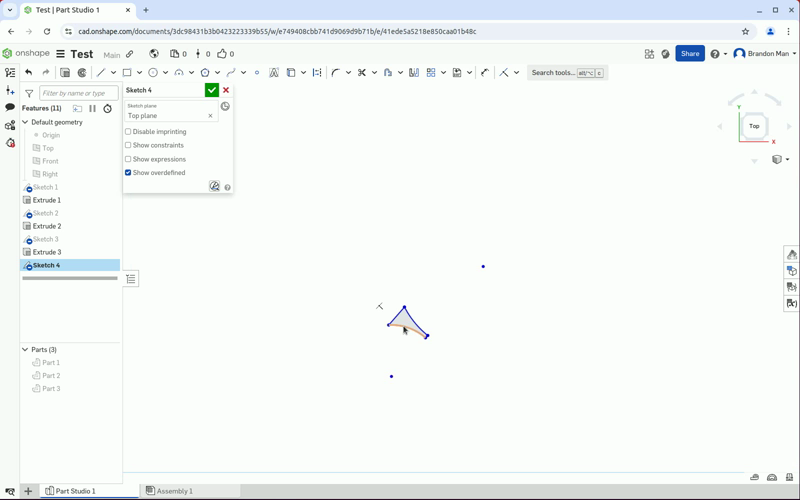
scroll(6)
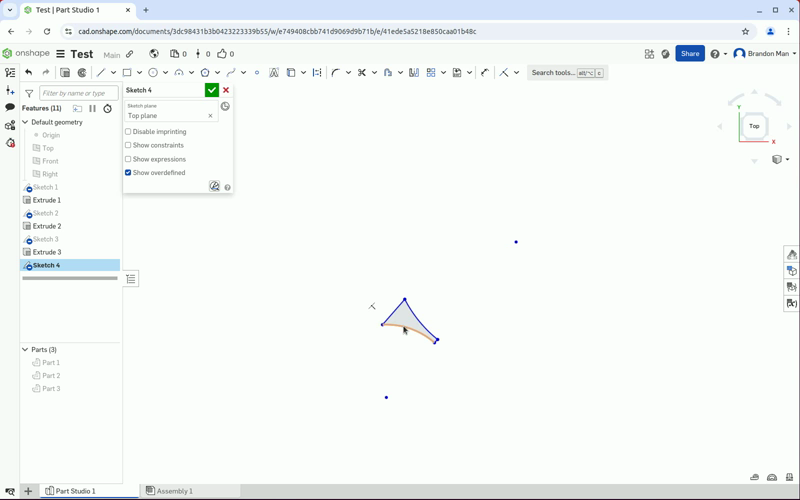
scroll(6)
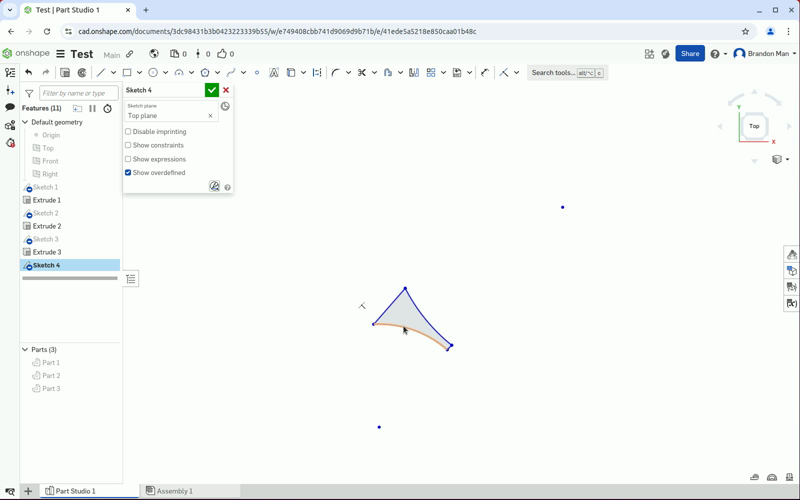
scroll(6)
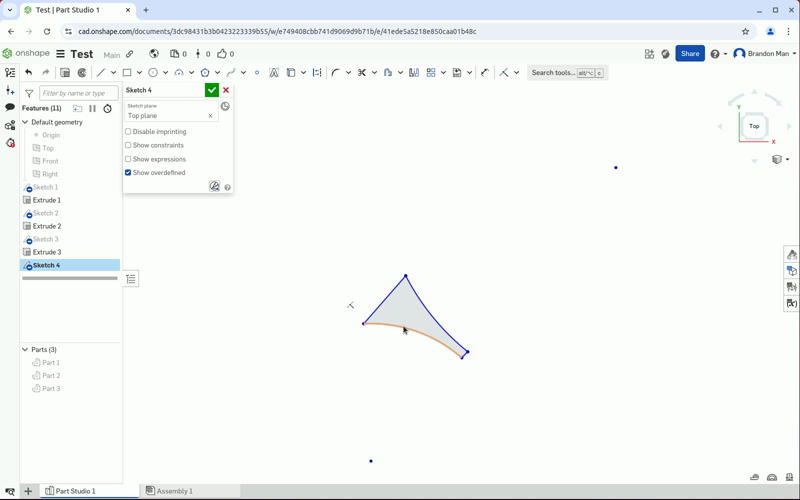
scroll(6)
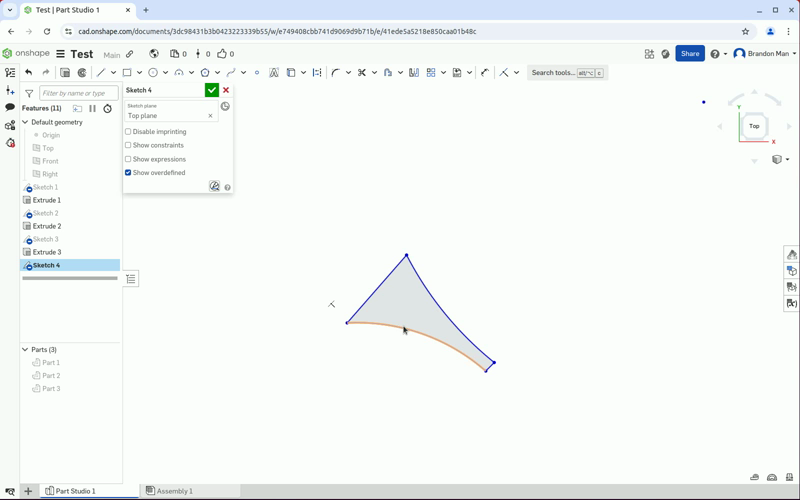
scroll(6)
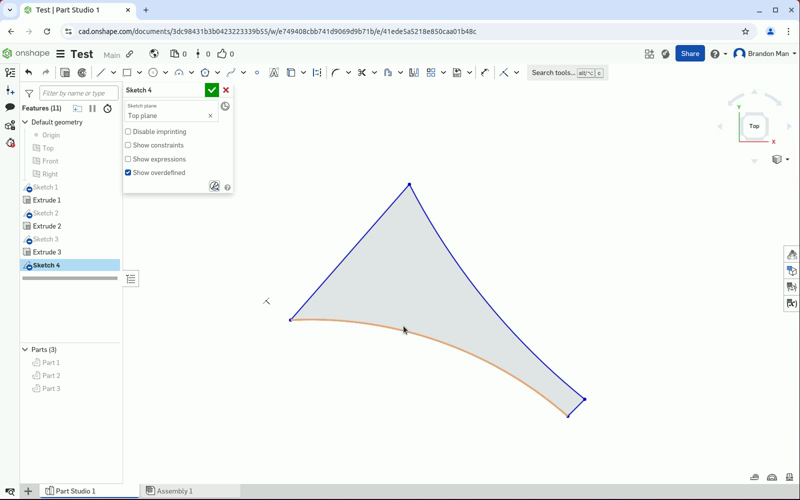
click(403, 325)
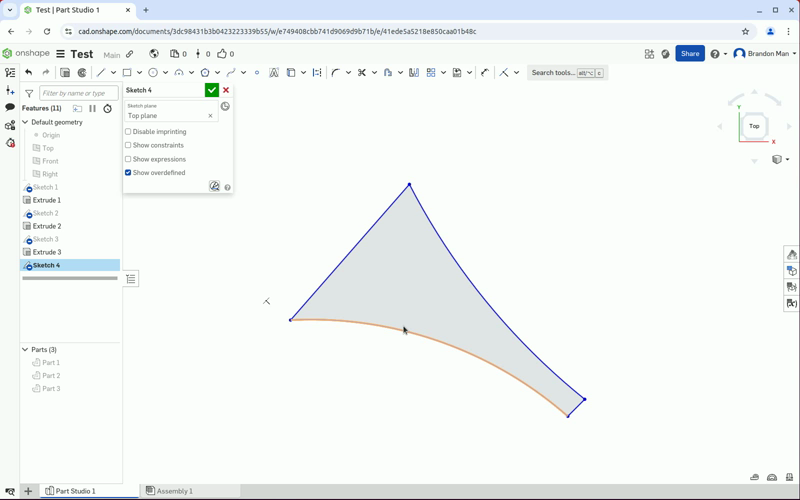
scroll(-6)
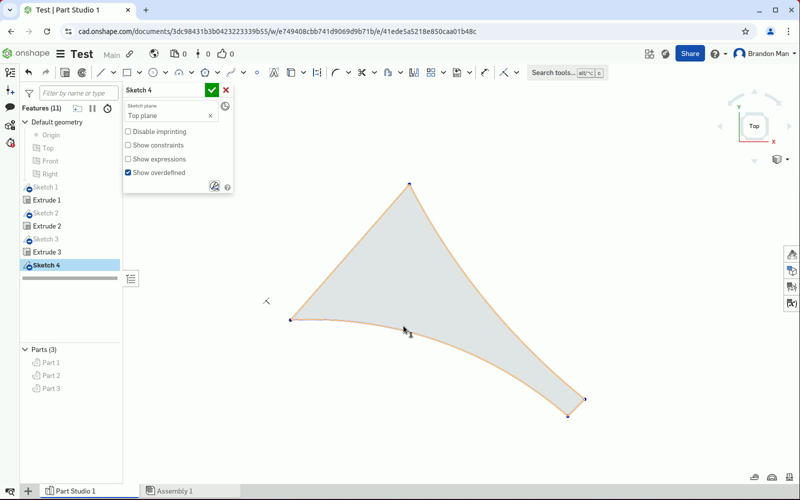
scroll(-6)
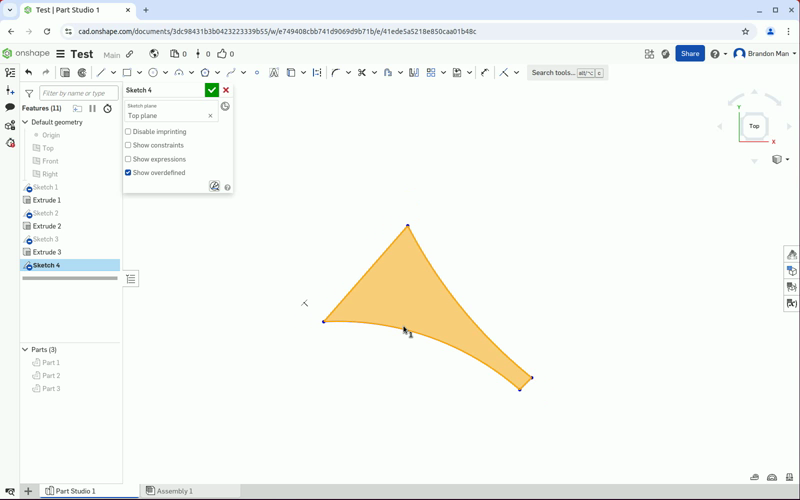
scroll(-6)
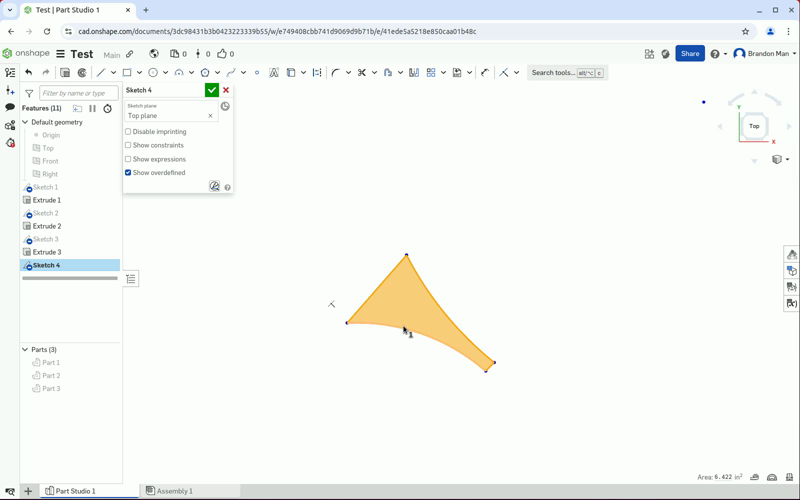
scroll(-6)
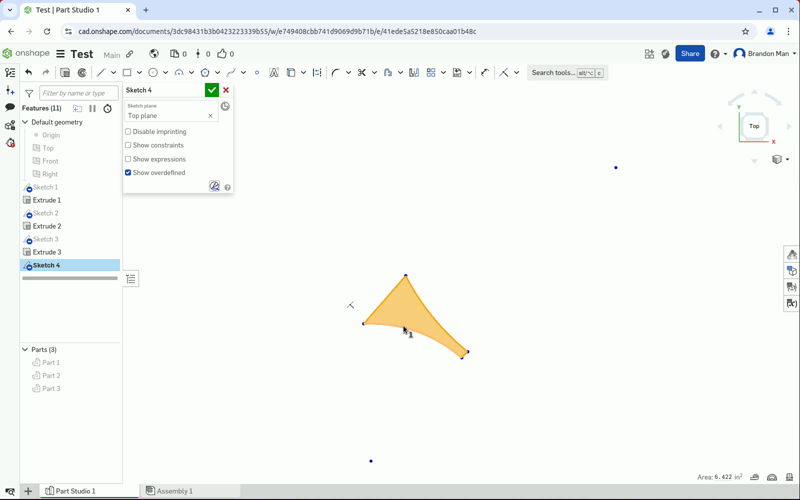
scroll(-6)
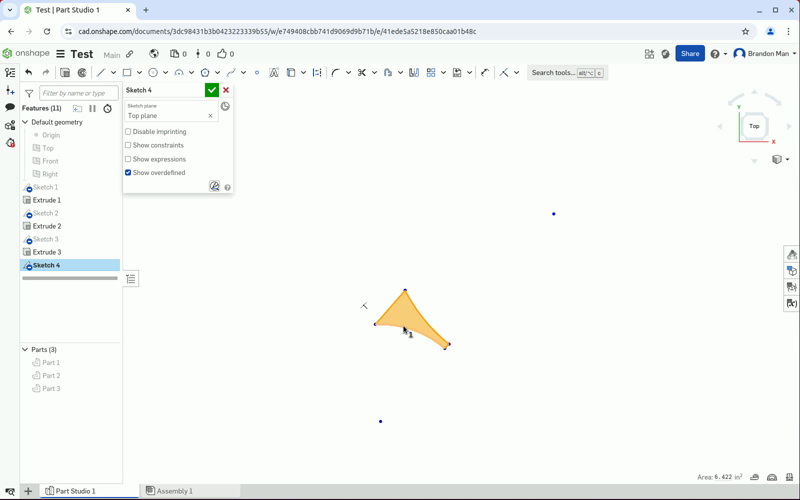
scroll(-6)
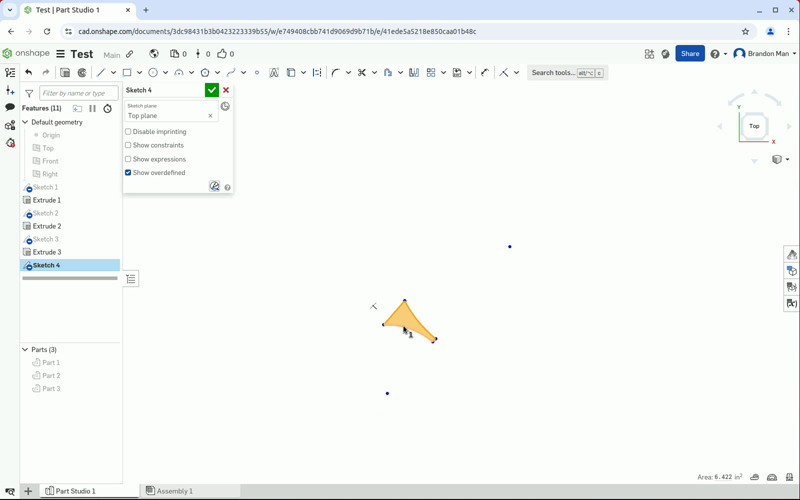
scroll(-6)
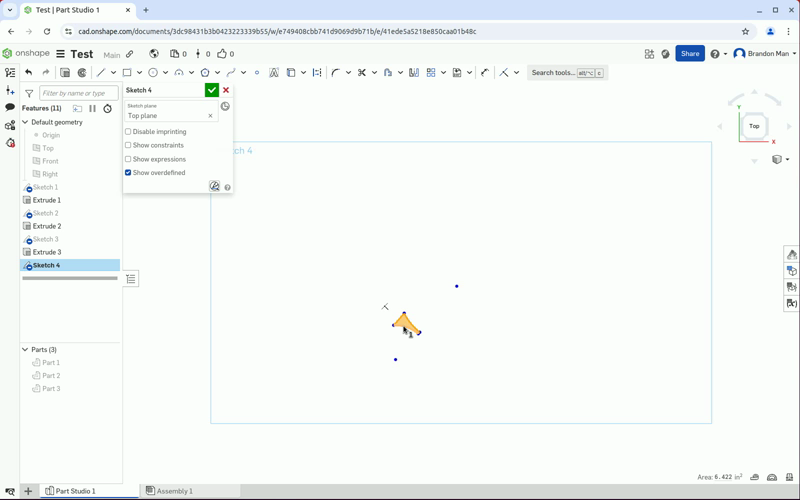
mouse_move(73, 352)
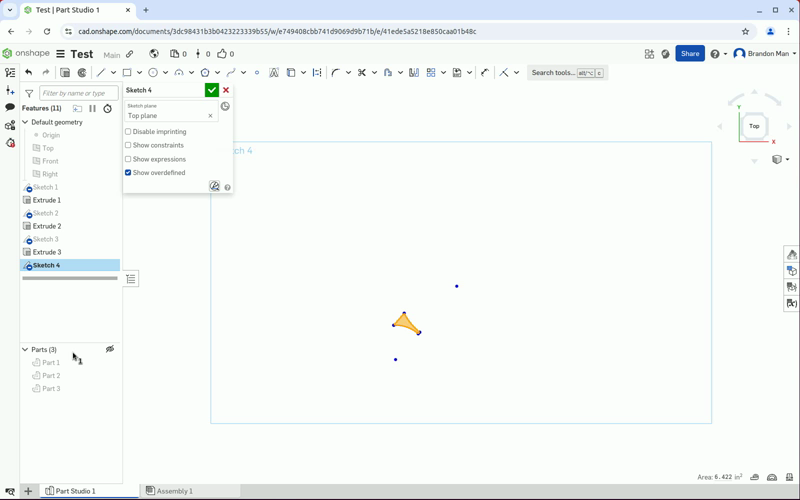
key(shift+y)
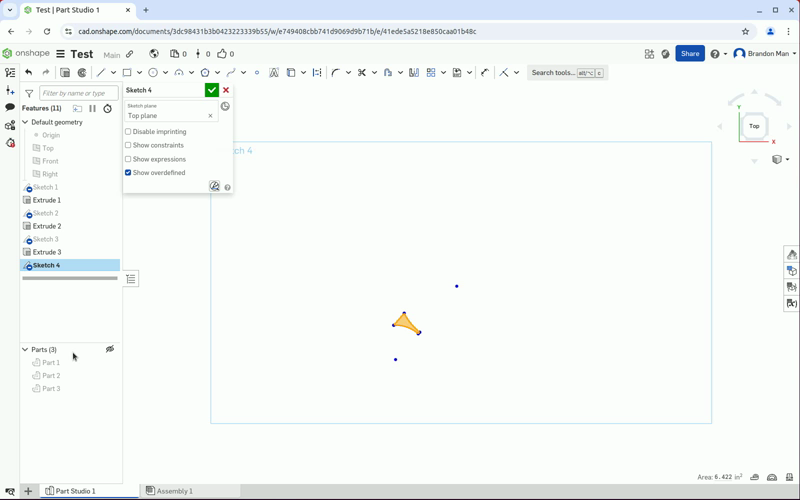
key(shift+e)
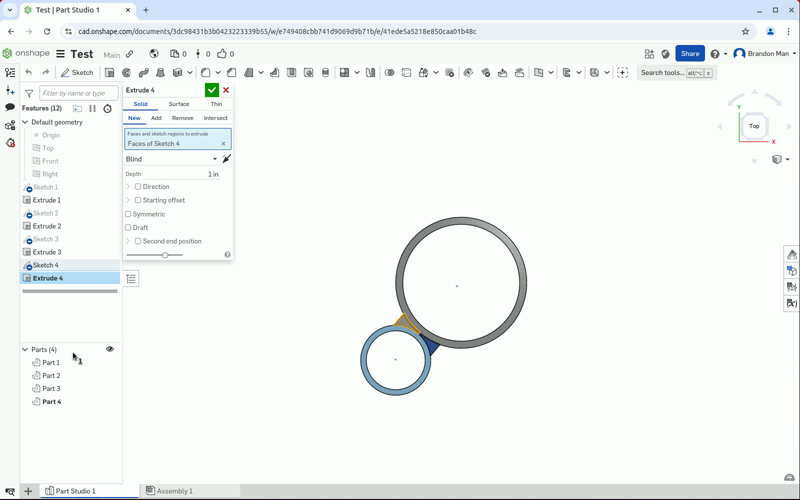
mouse_move(143, 106)
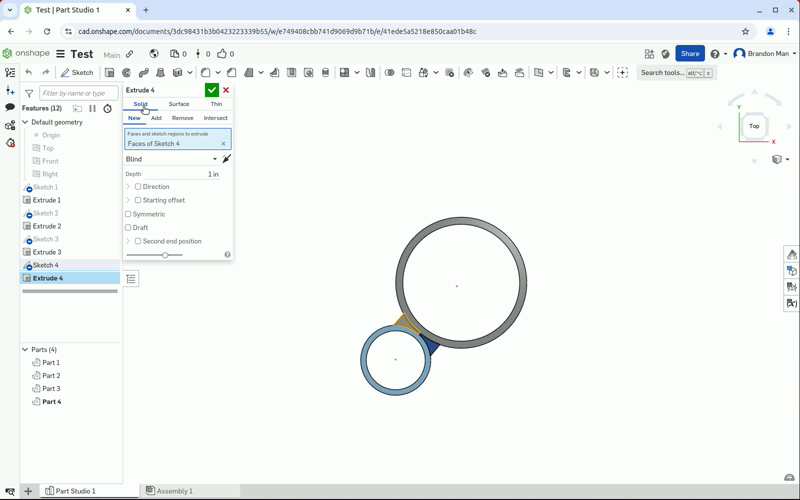
click(143, 106)
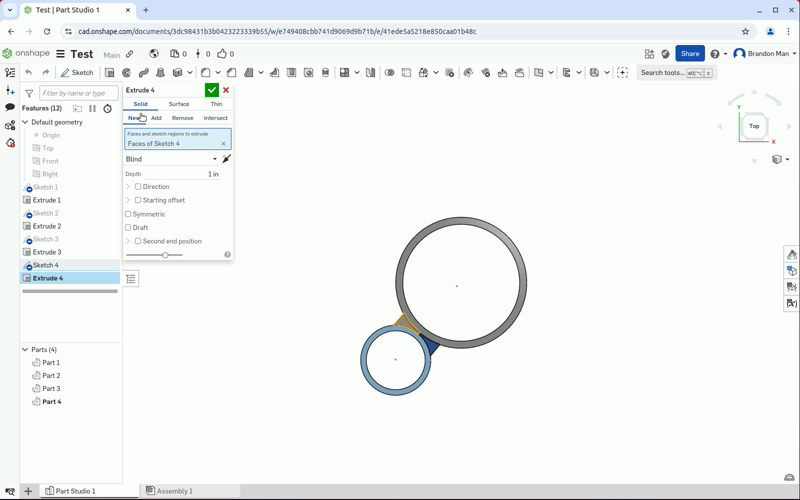
mouse_move(137, 120)
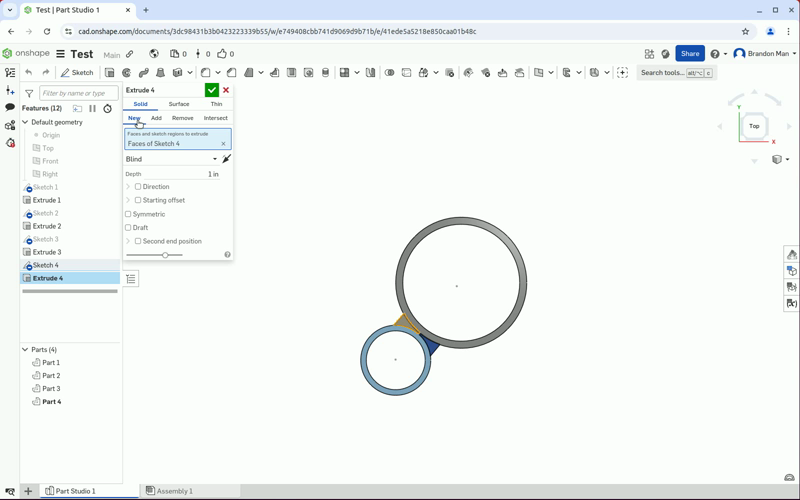
click(137, 120)
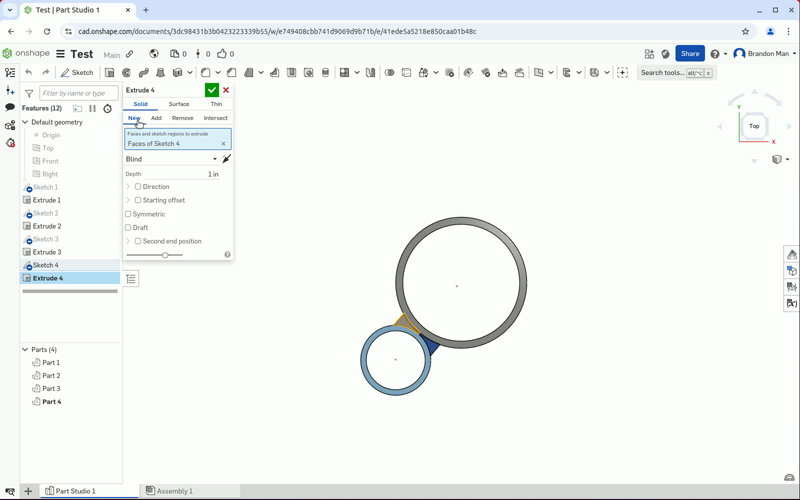
key(tab, 4)
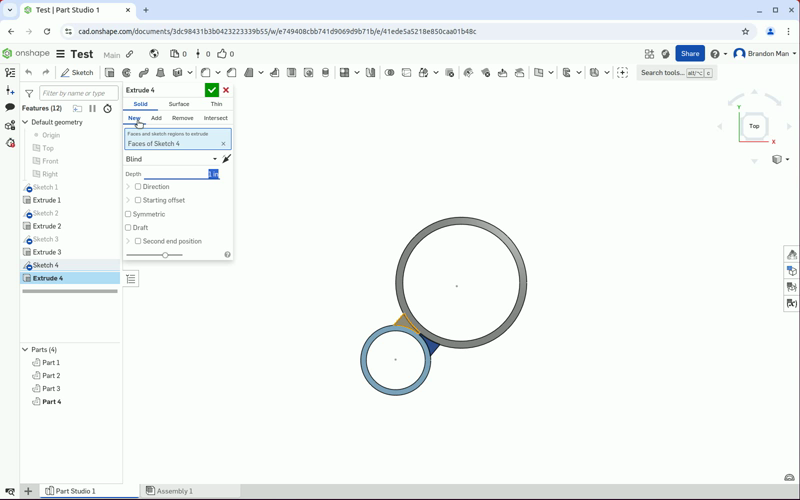
text(1.204)
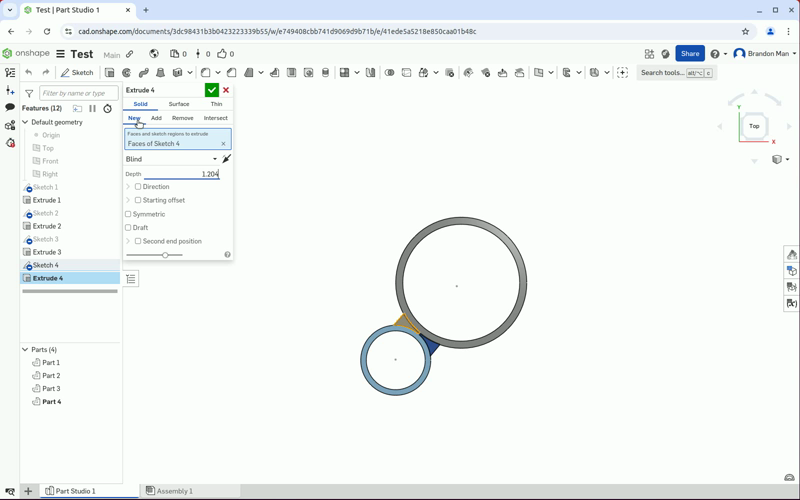
key(enter)
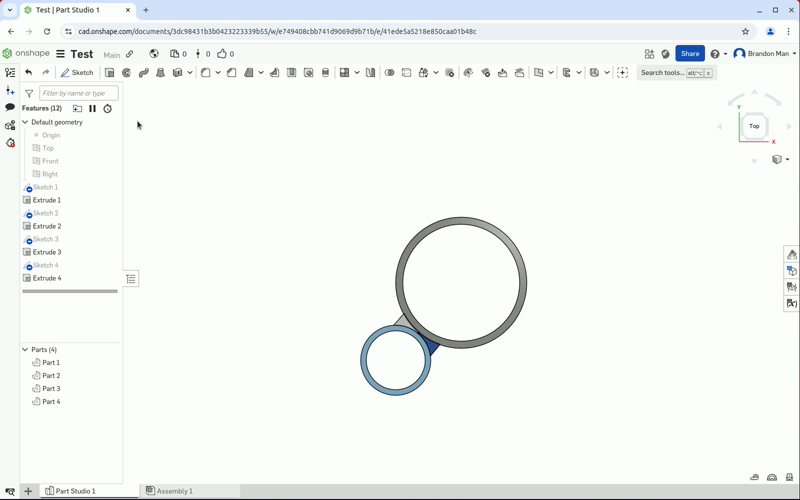
key(shift+h)
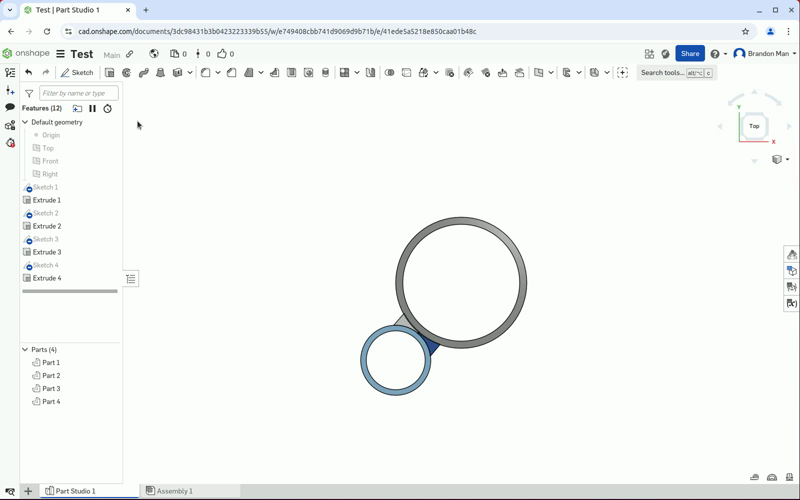
key(shift+h)
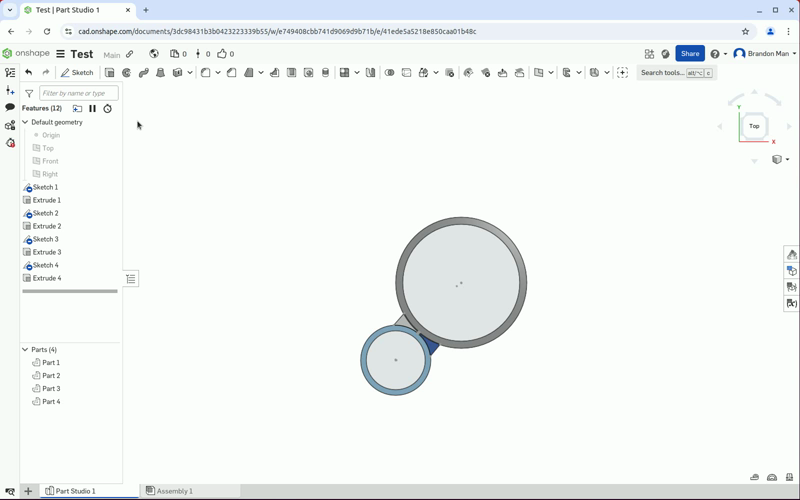
key(shift+7)
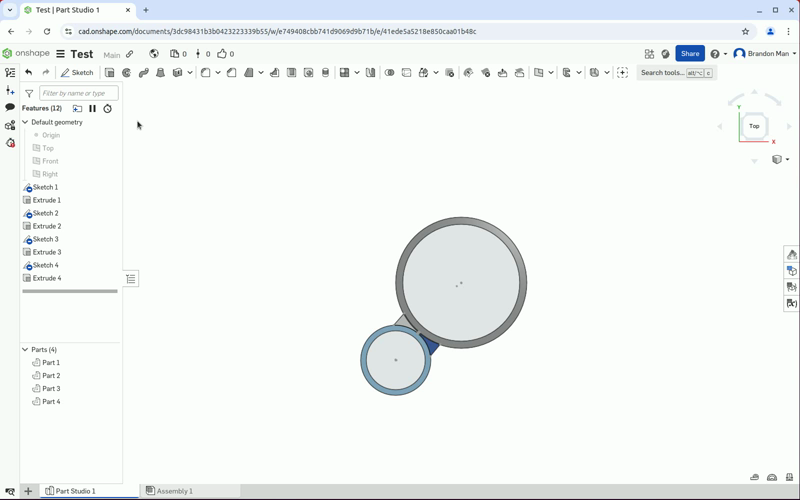
key(up, 3)
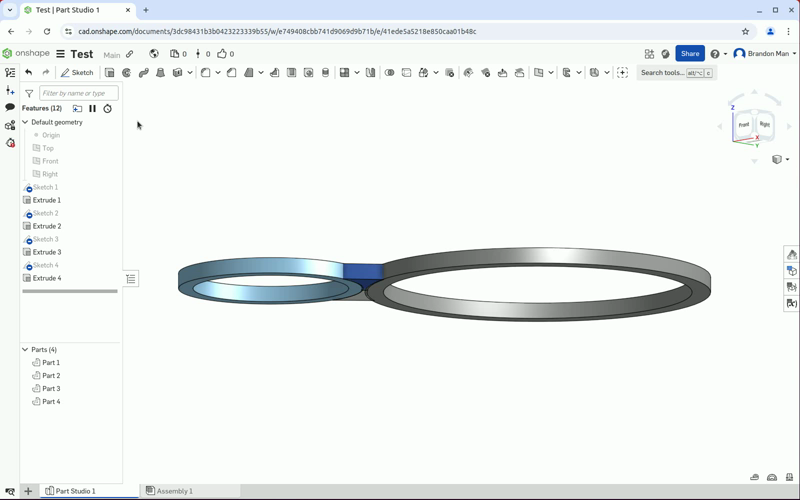
key(left, 3)
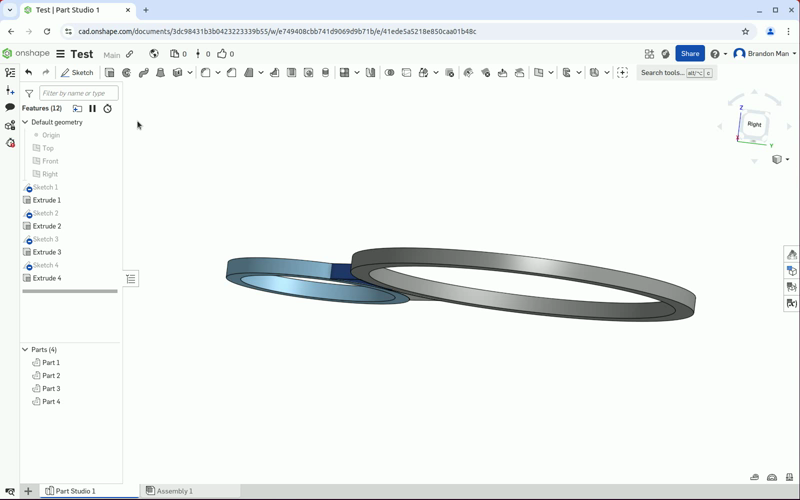
key(right, 3)
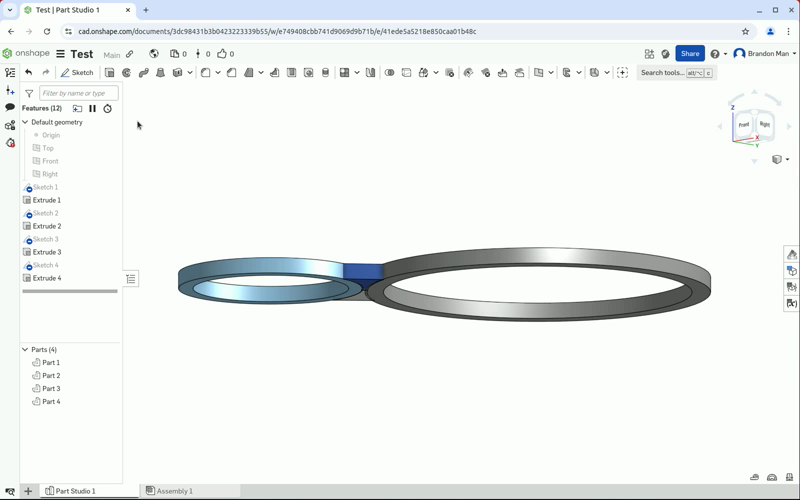
key(down, 3)
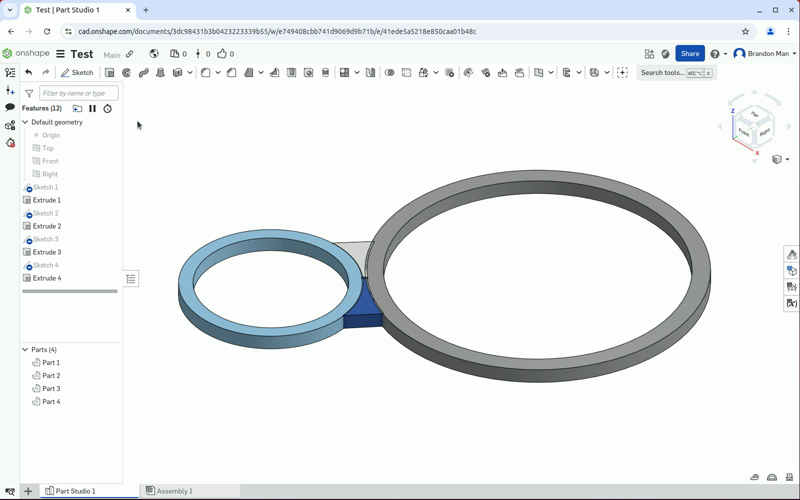
mouse_move(73, 189)
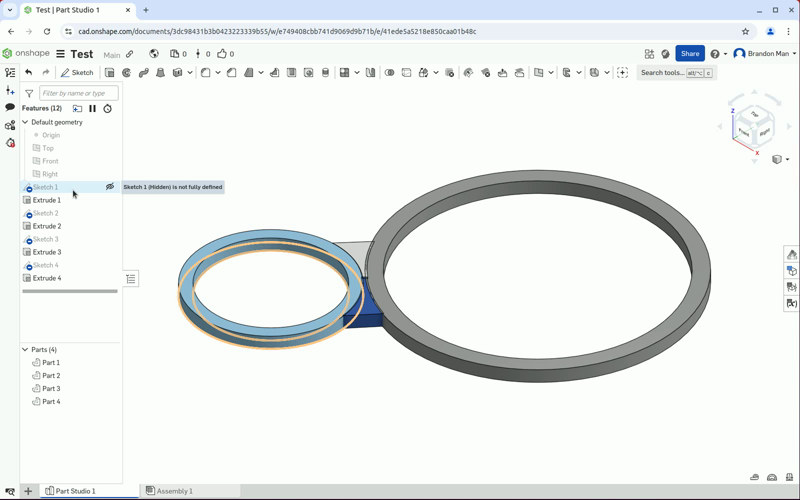
click(73, 189)